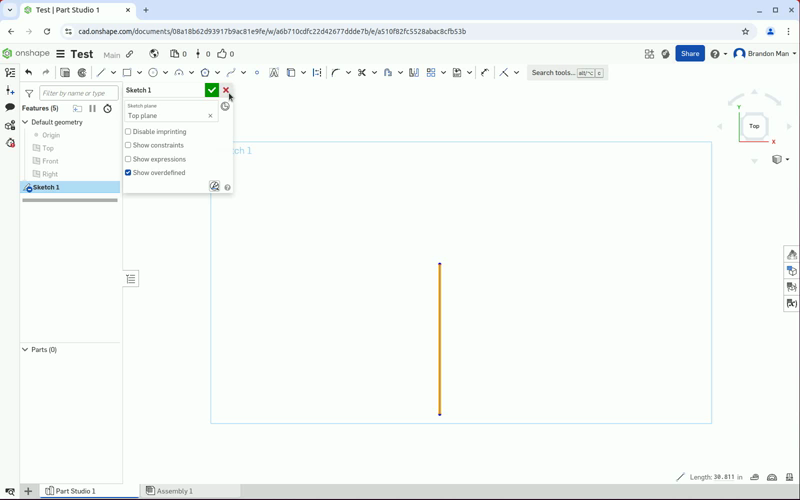
key(shift+h)
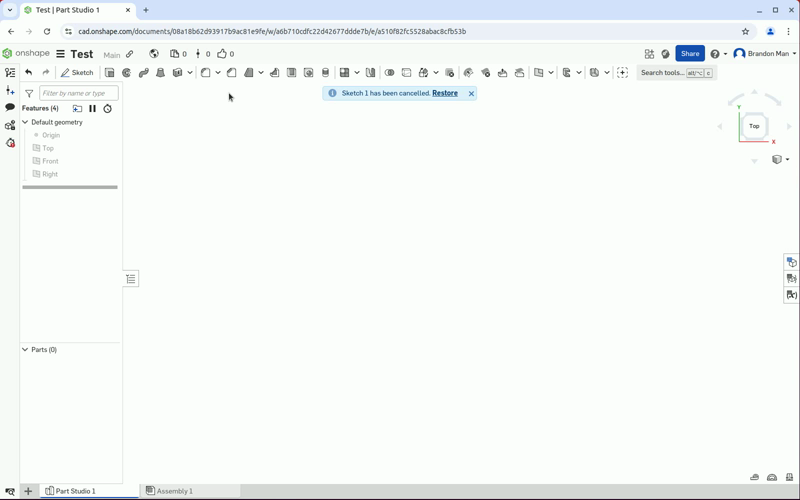
mouse_move(73, 352)
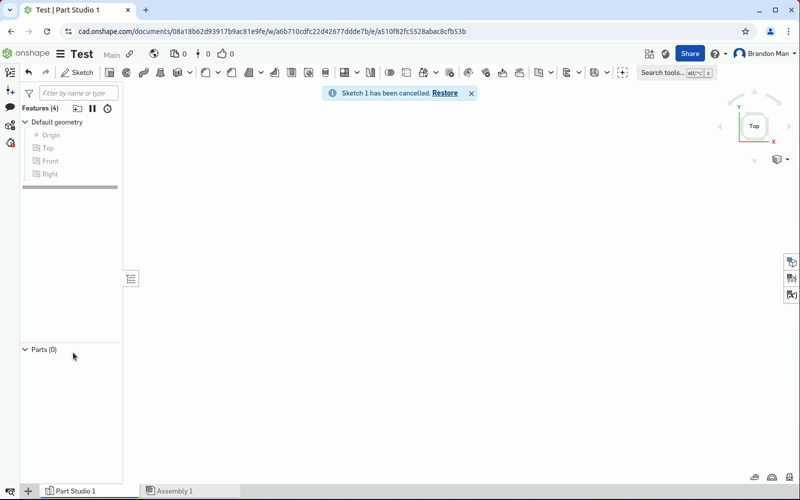
key(y)
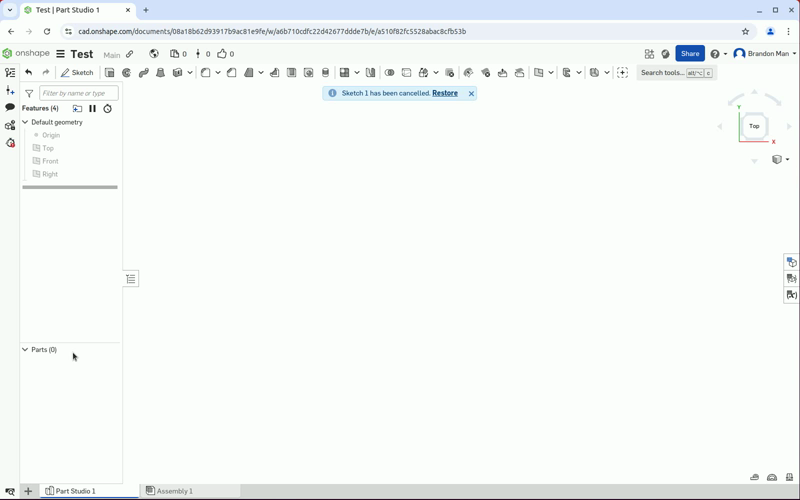
key(shift+p)
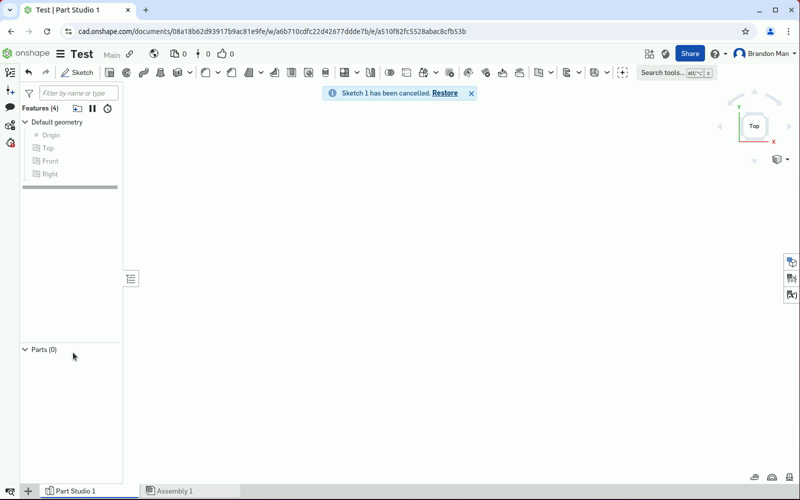
key(space)
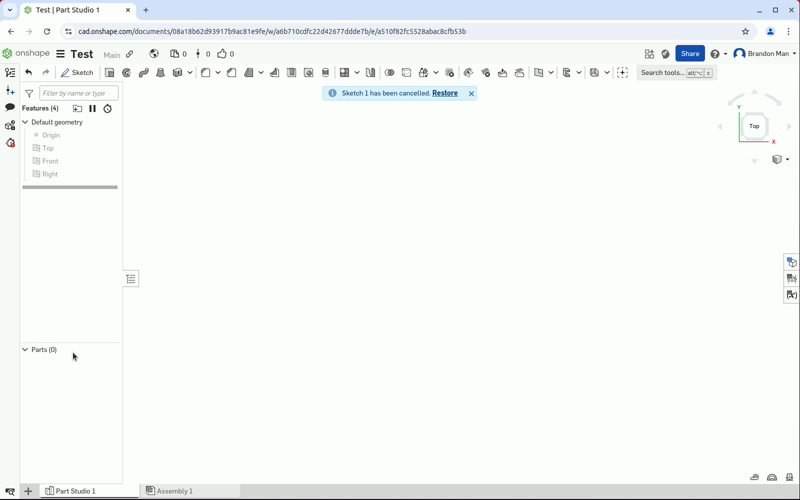
key_down(shift)
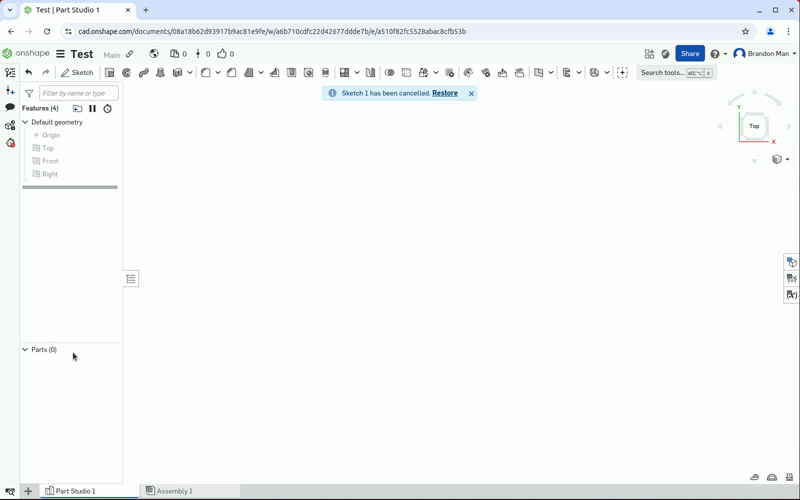
key(up)
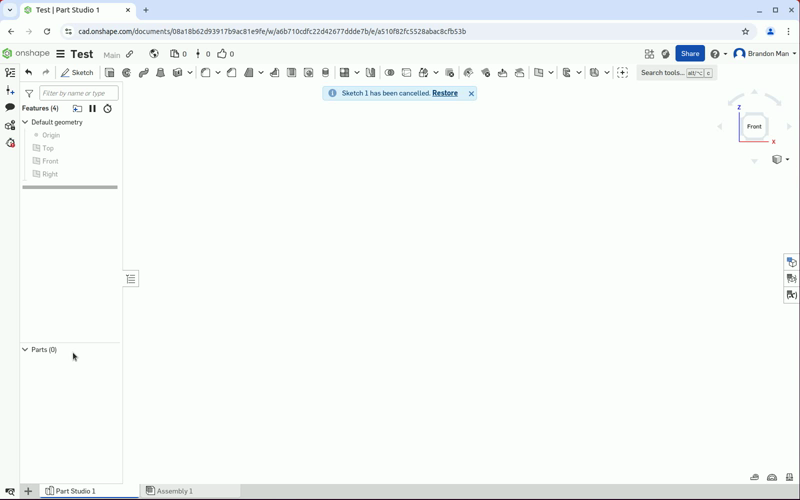
key_up(shift)
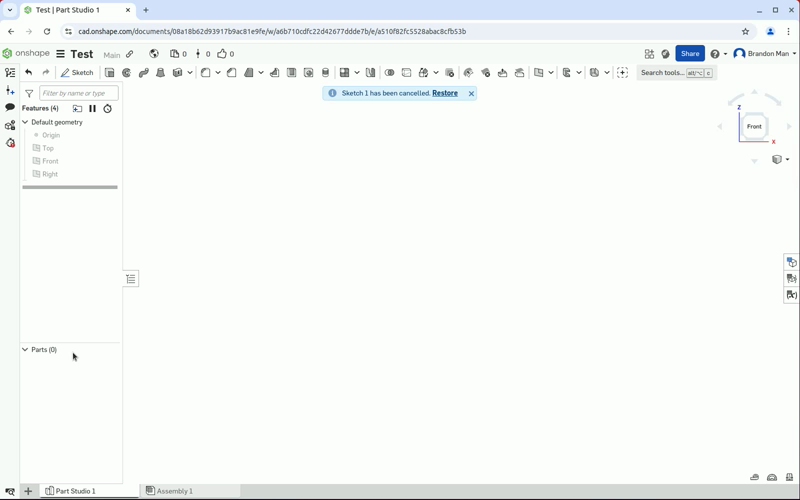
mouse_move(73, 352)
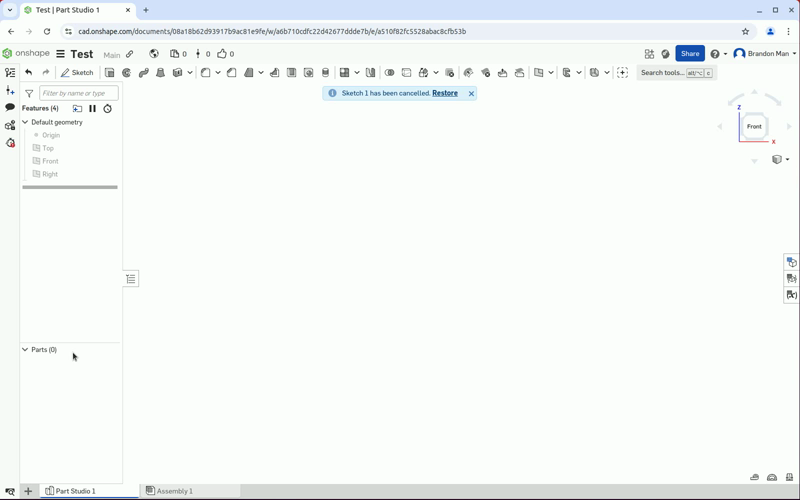
key(shift+y)
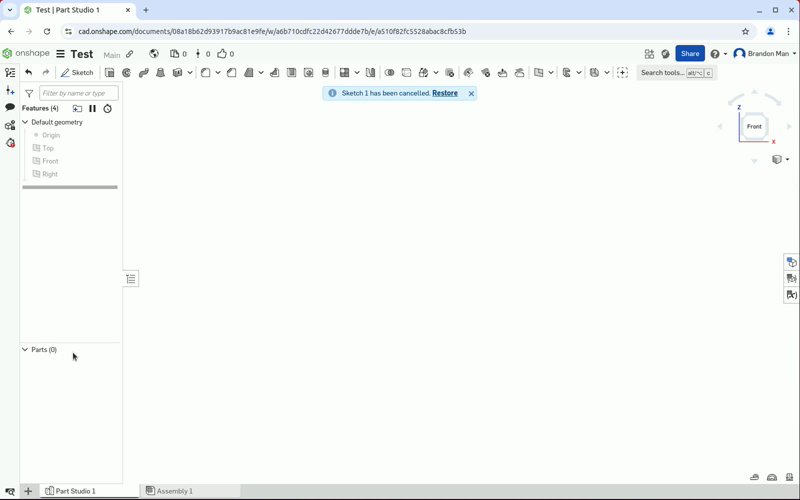
key(shift+s)
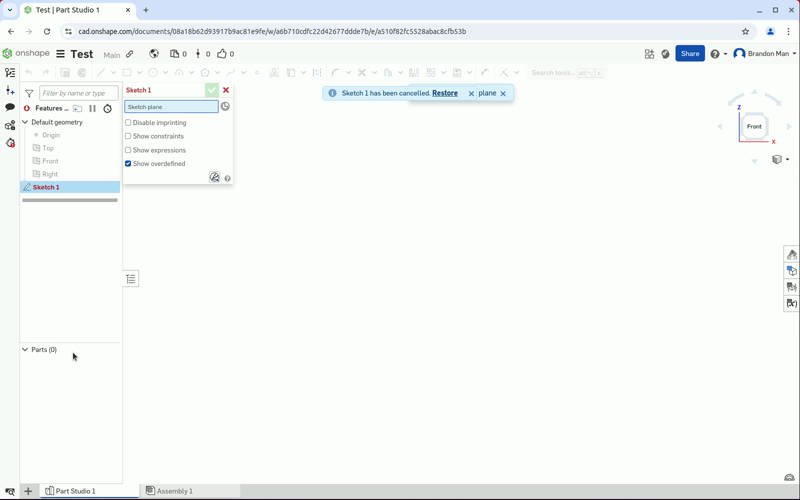
mouse_move(73, 163)
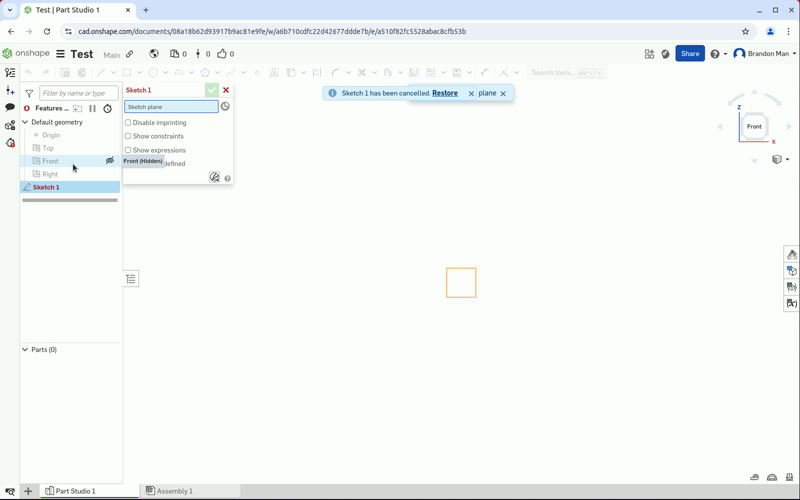
click(73, 163)
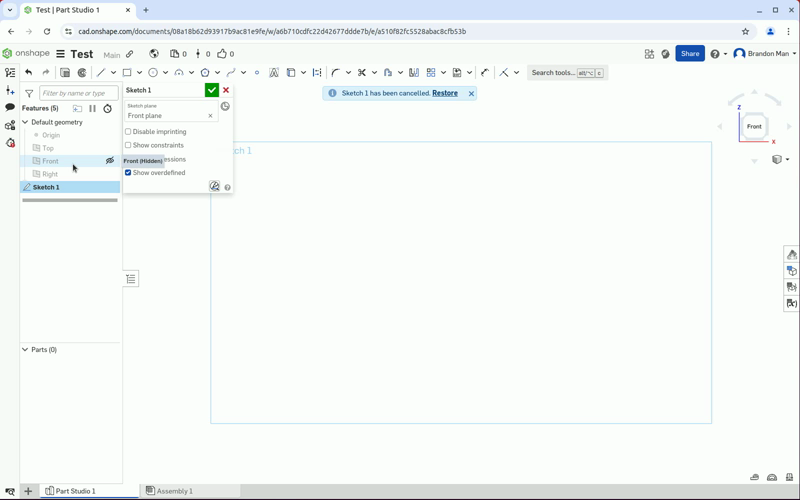
mouse_move(73, 352)
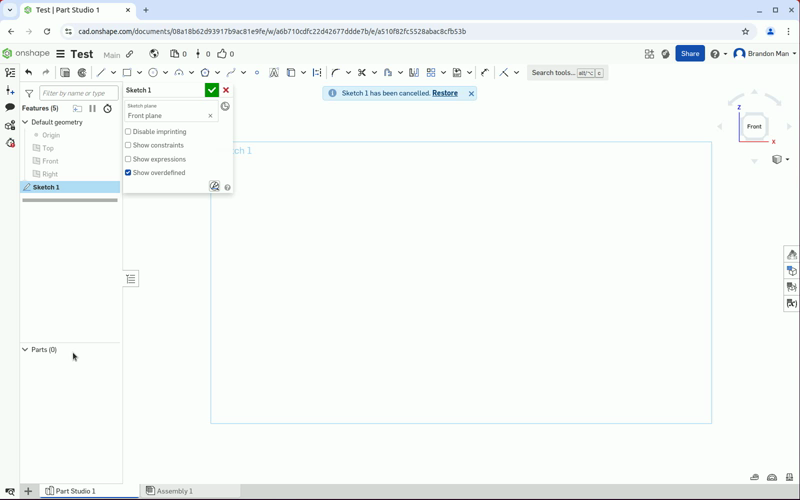
key(y)
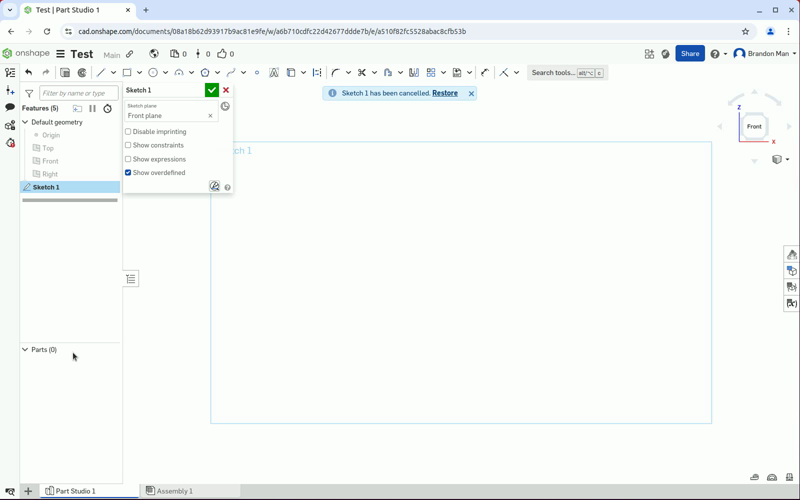
key(l)
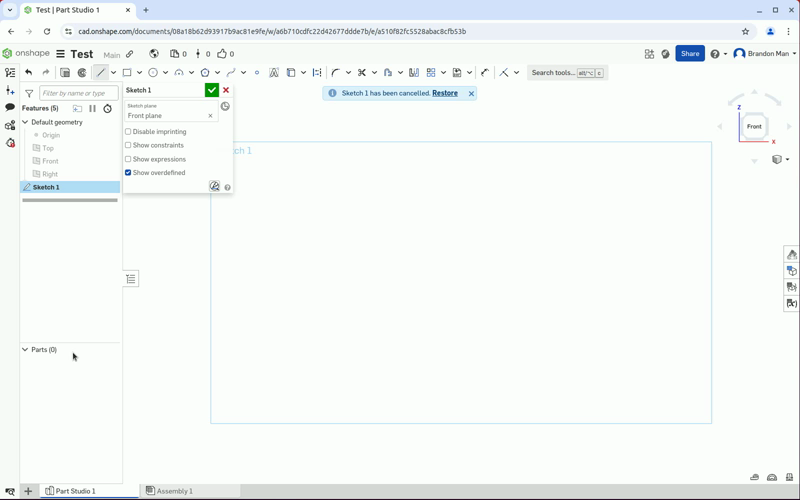
key_down(shift)
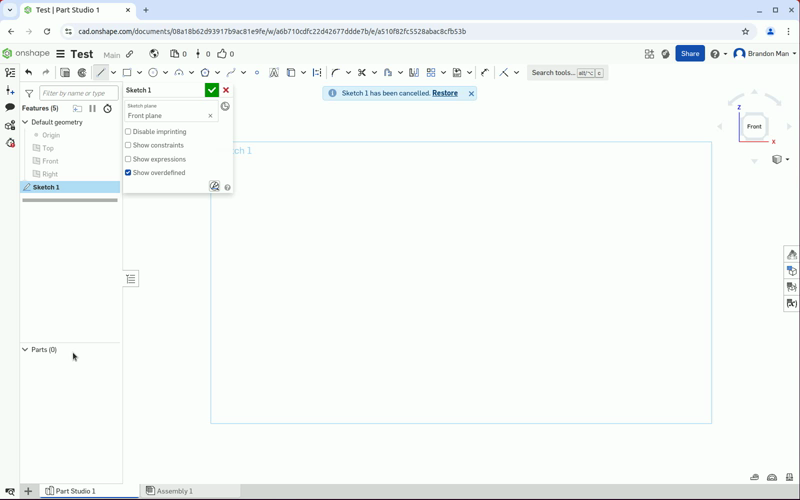
mouse_move(404, 375)
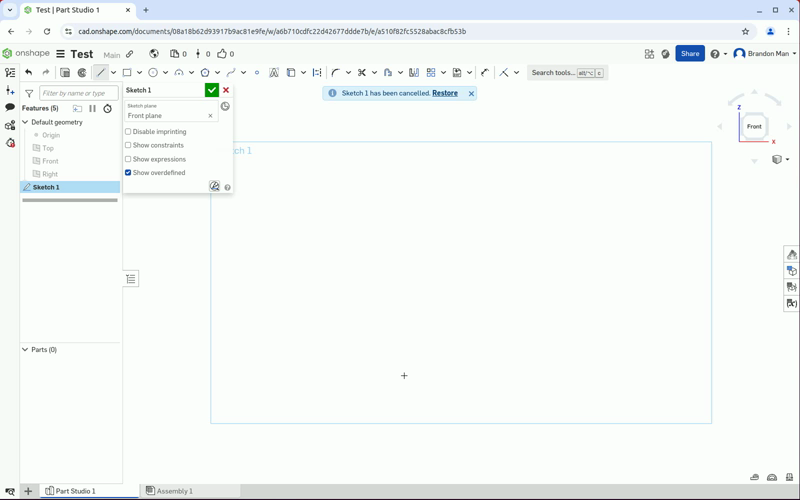
click(404, 375)
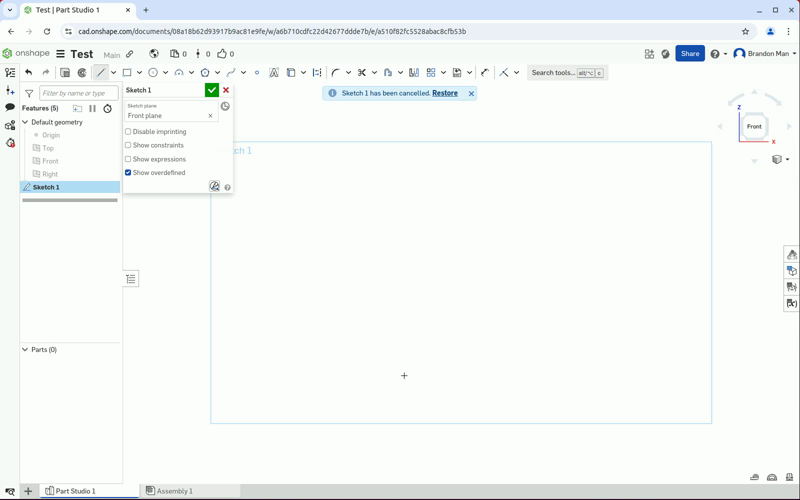
key_up(shift)
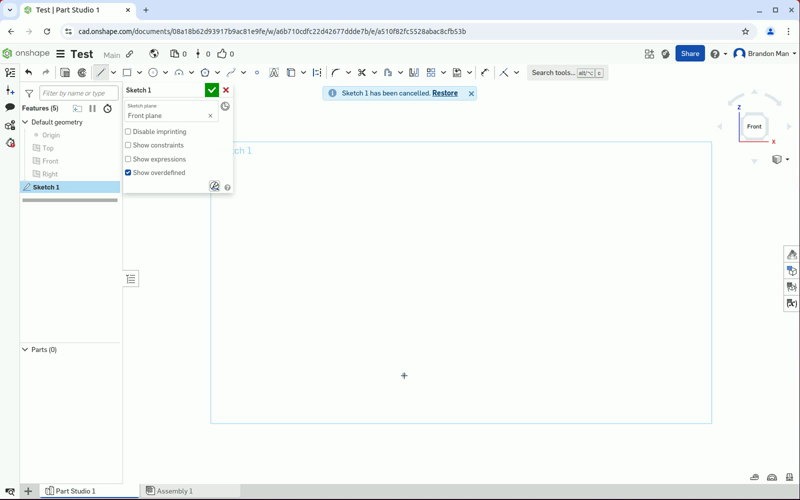
key_down(shift)
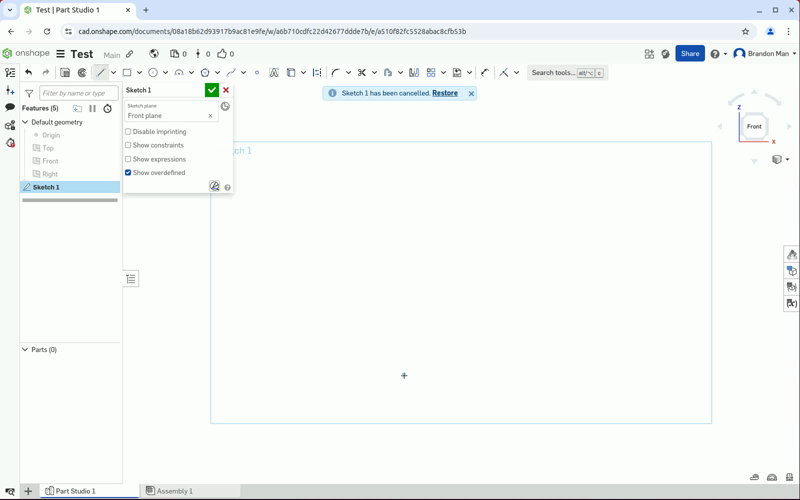
mouse_move(516, 375)
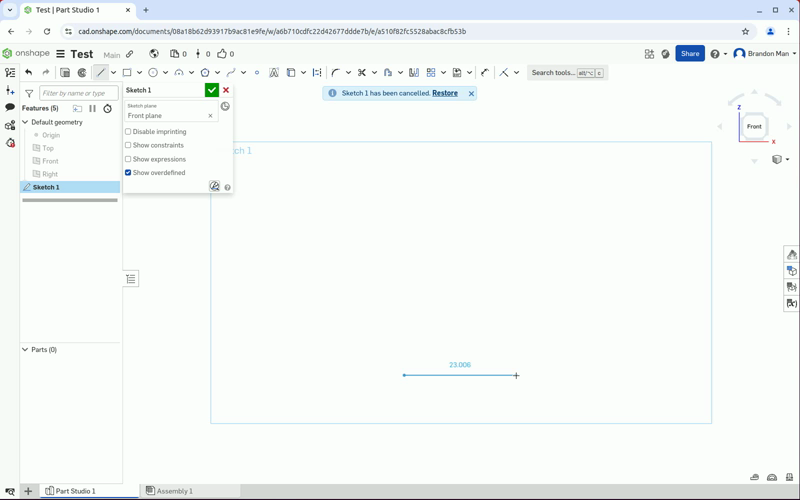
click(516, 375)
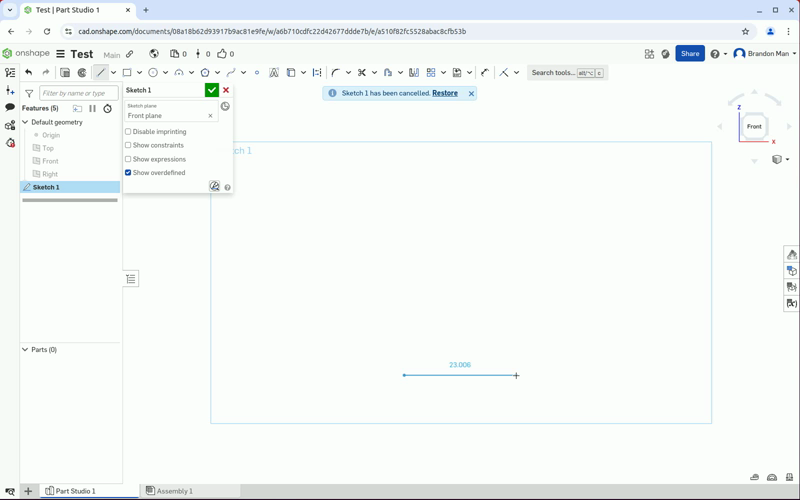
key_up(shift)
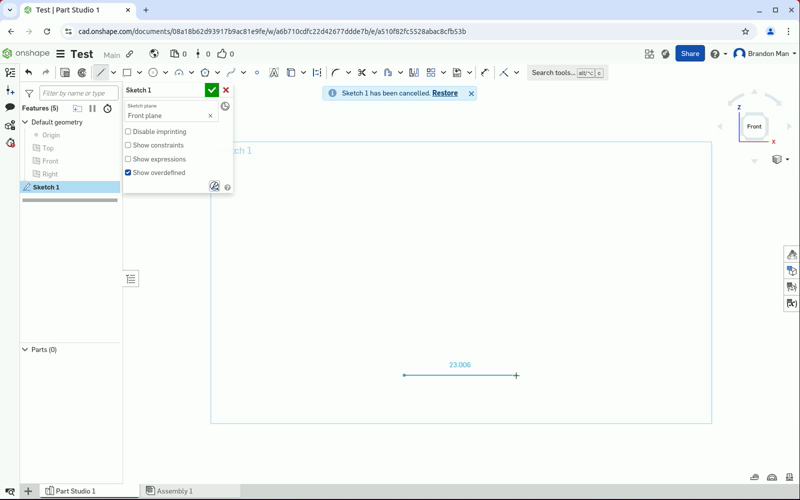
key_down(shift)
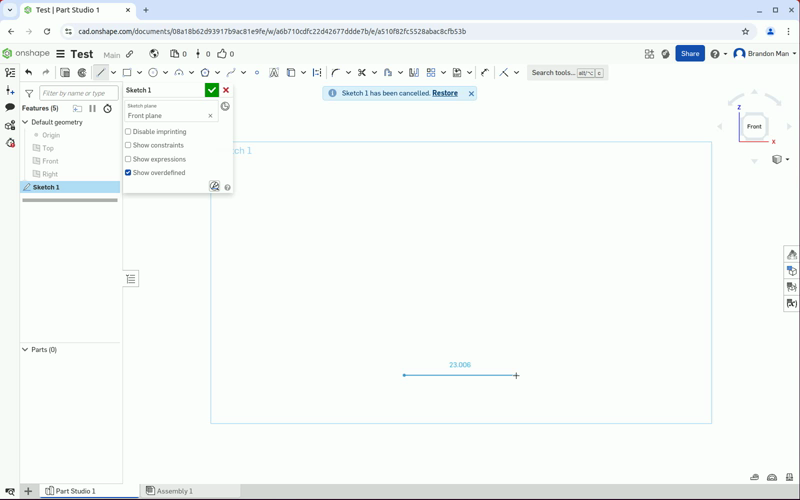
mouse_move(516, 201)
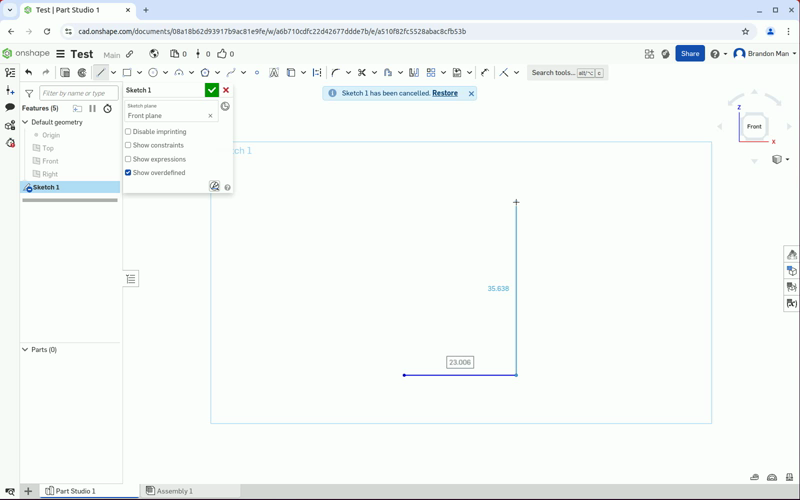
click(516, 201)
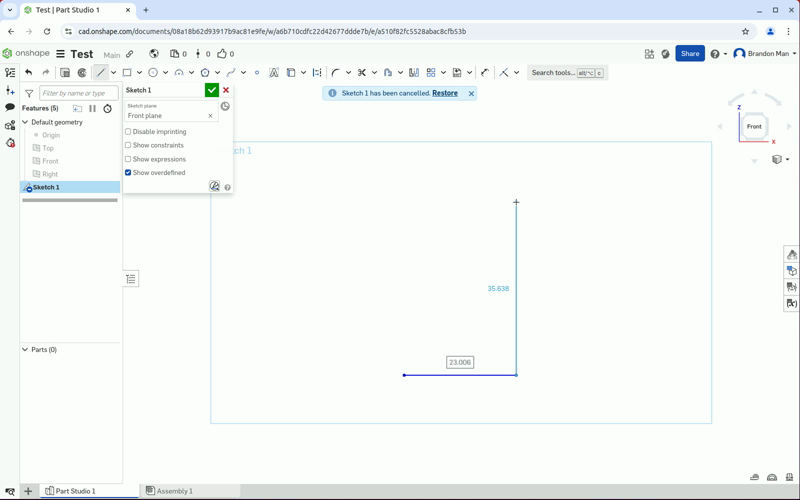
key_up(shift)
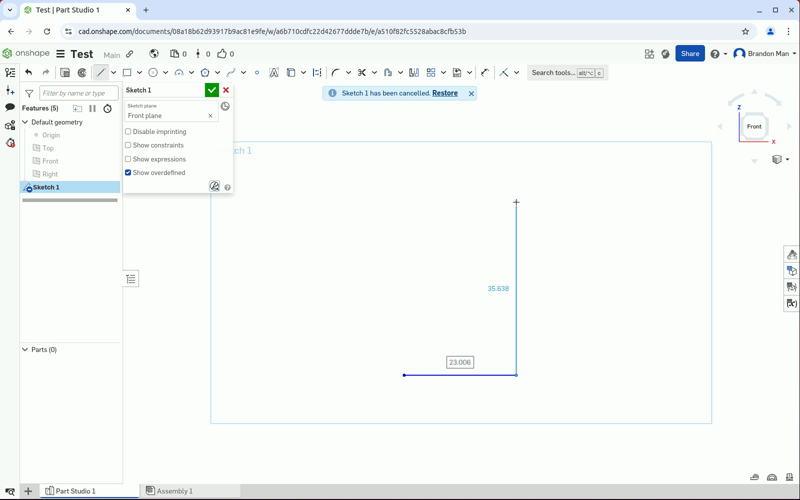
key_down(shift)
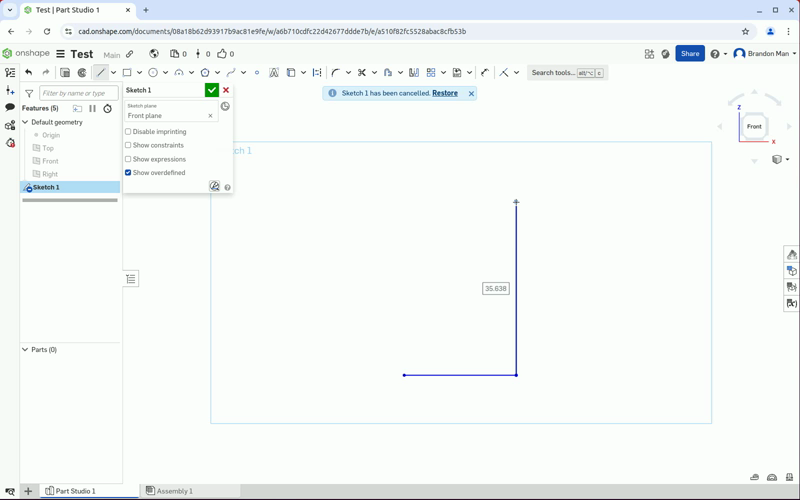
mouse_move(404, 201)
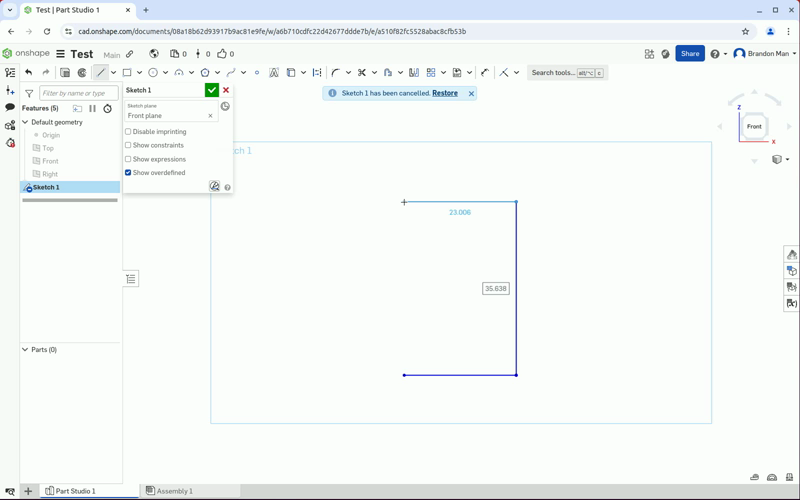
click(404, 201)
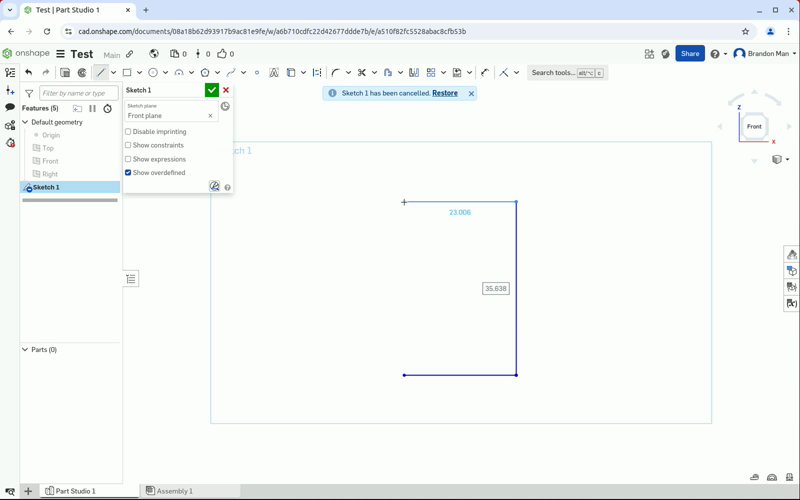
key_up(shift)
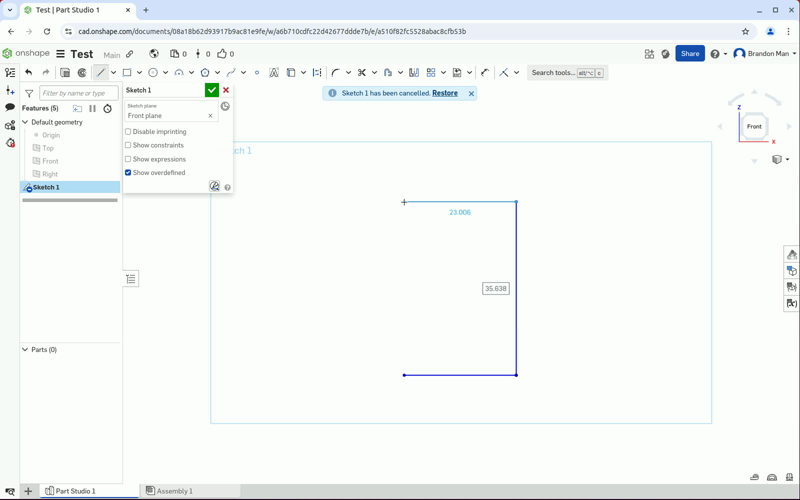
key_down(shift)
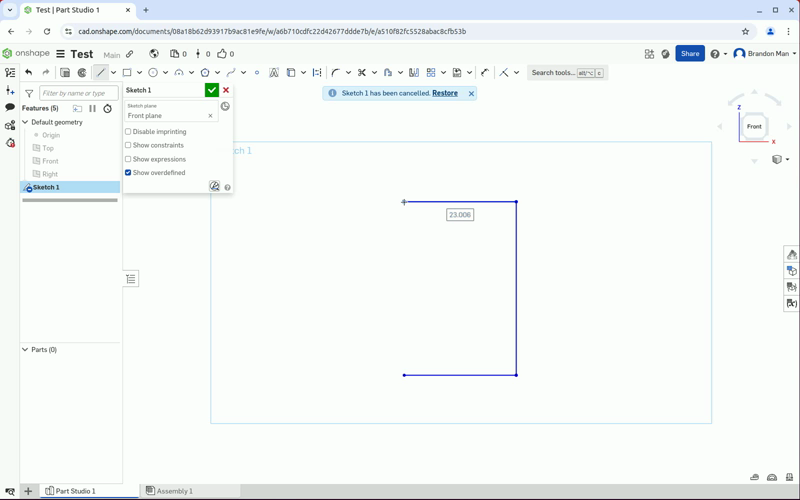
mouse_move(404, 375)
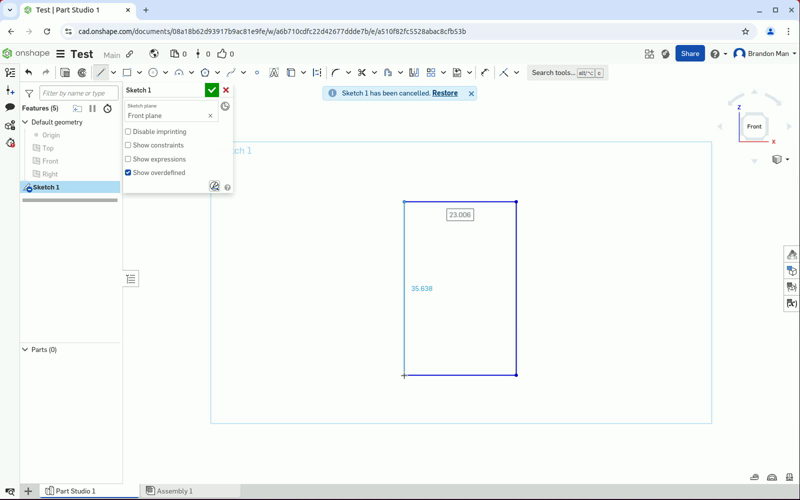
key_up(shift)
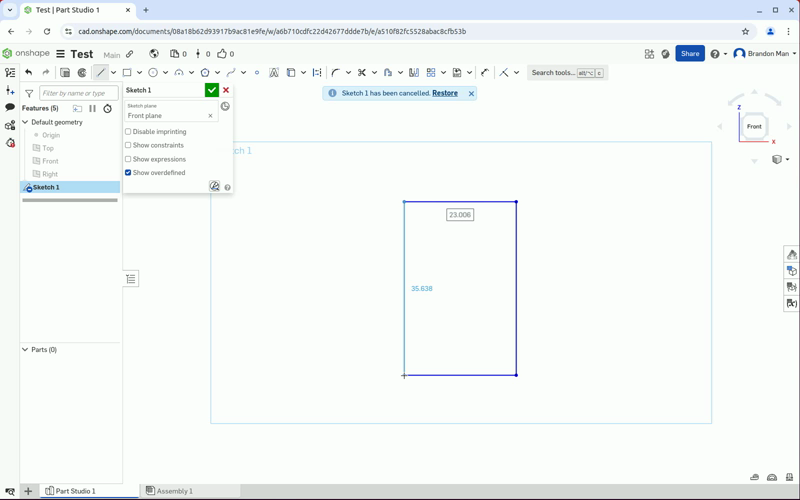
click(404, 375)
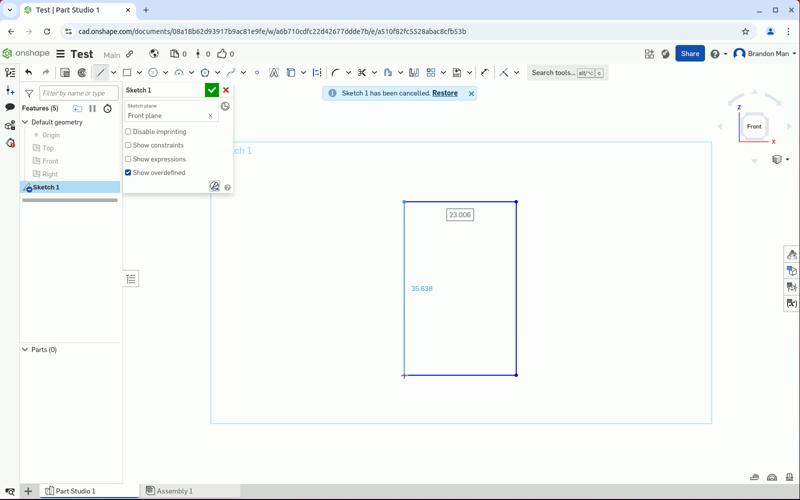
key(esc)
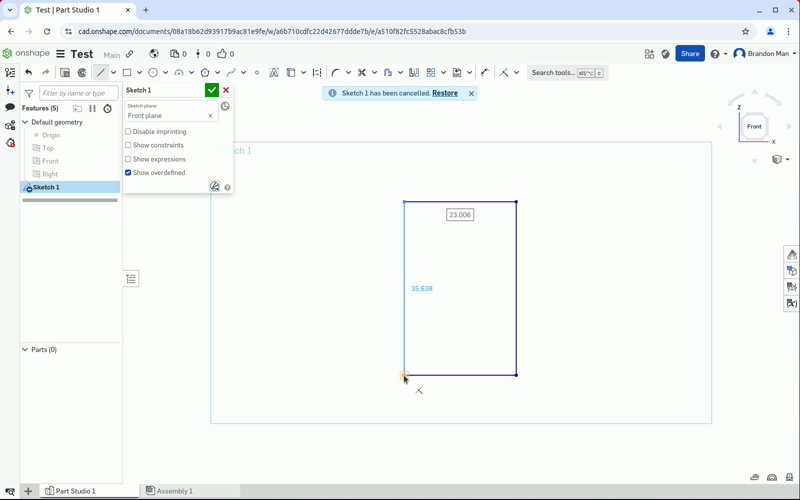
mouse_move(476, 245)
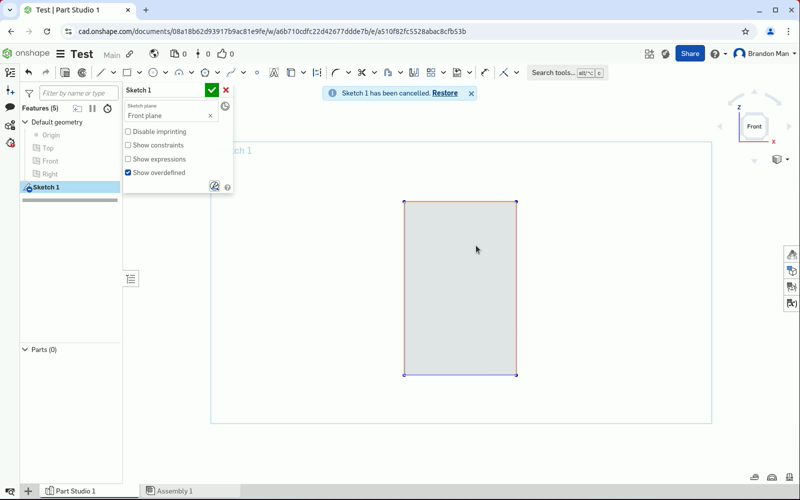
click(476, 245)
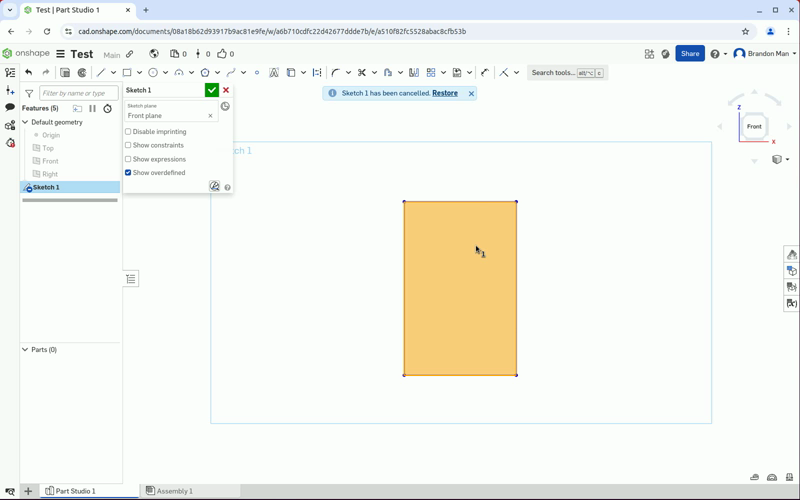
mouse_move(73, 352)
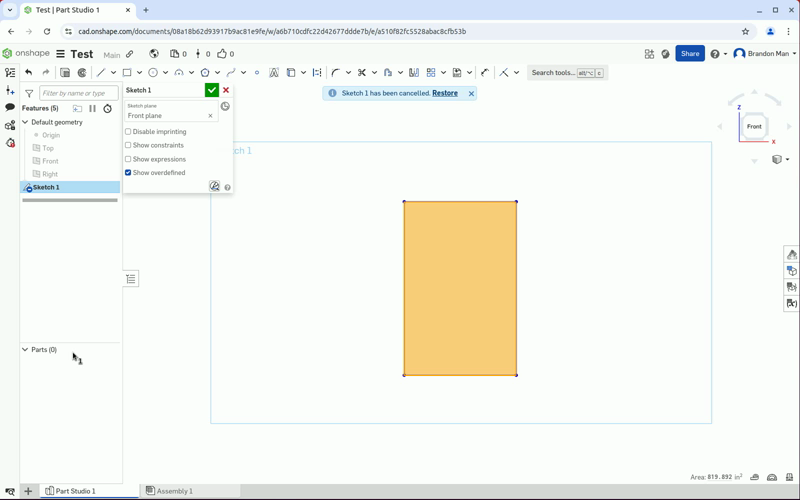
key(shift+y)
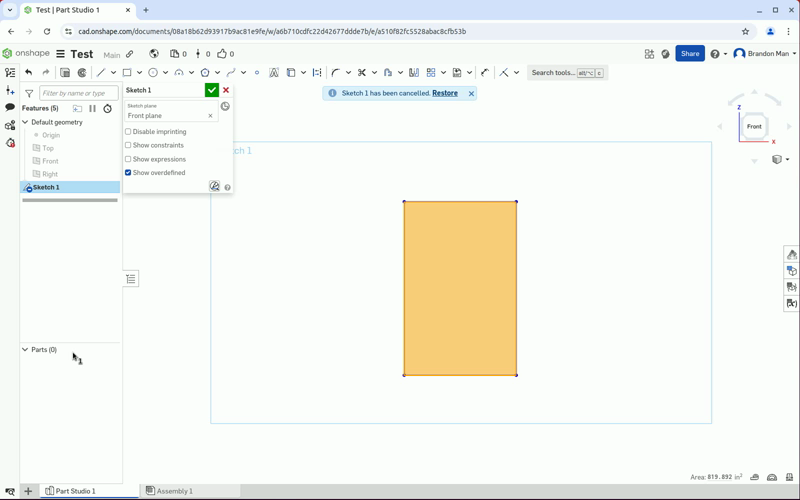
key(shift+e)
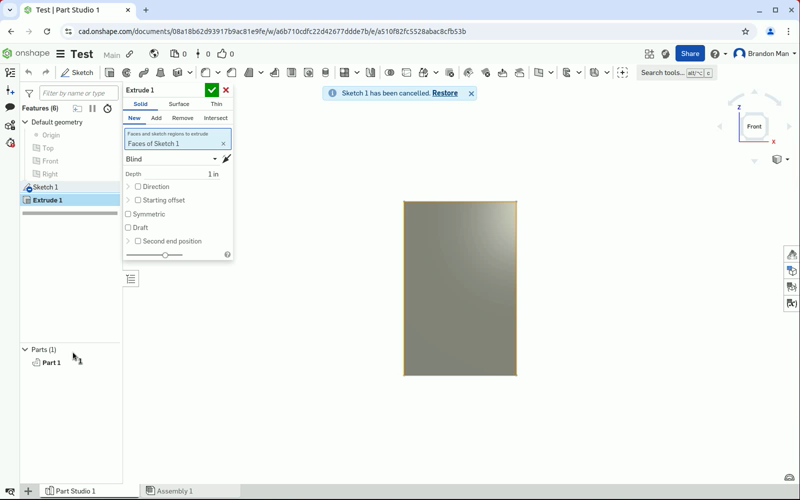
mouse_move(143, 106)
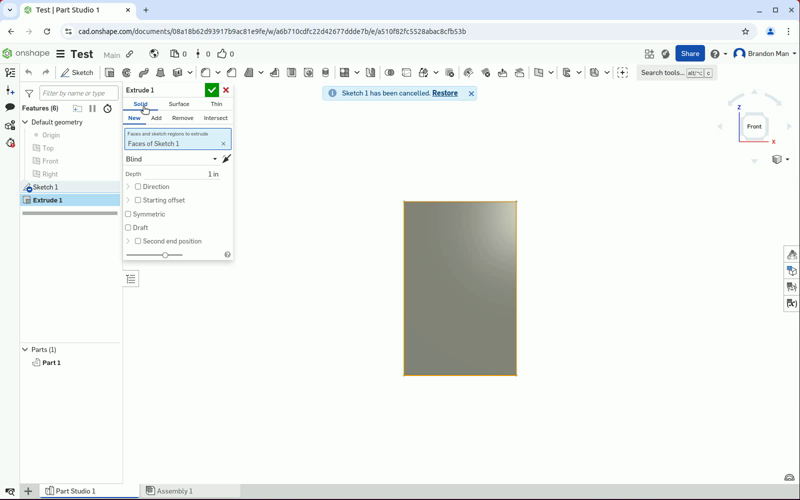
click(143, 106)
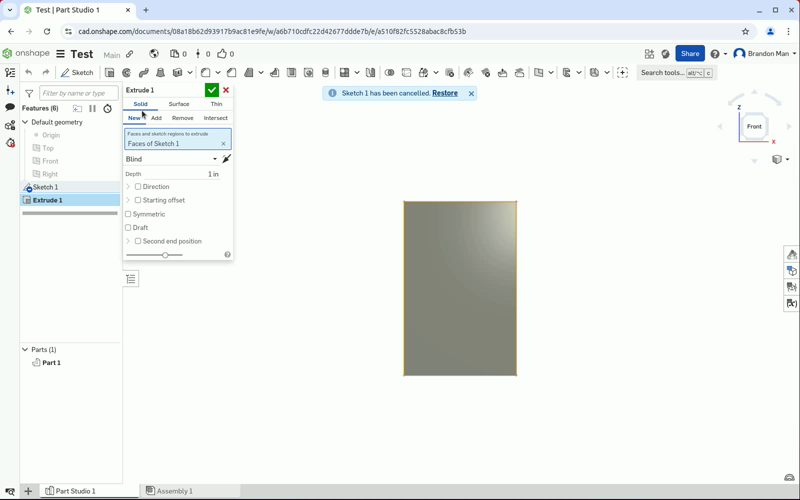
mouse_move(137, 120)
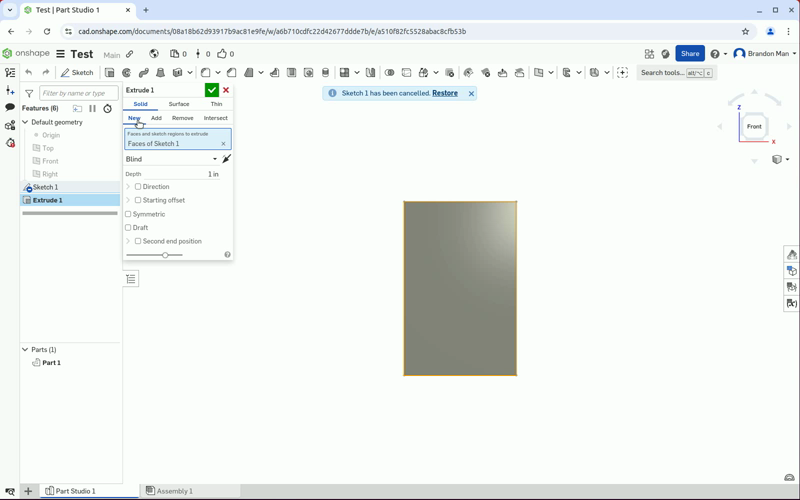
click(137, 120)
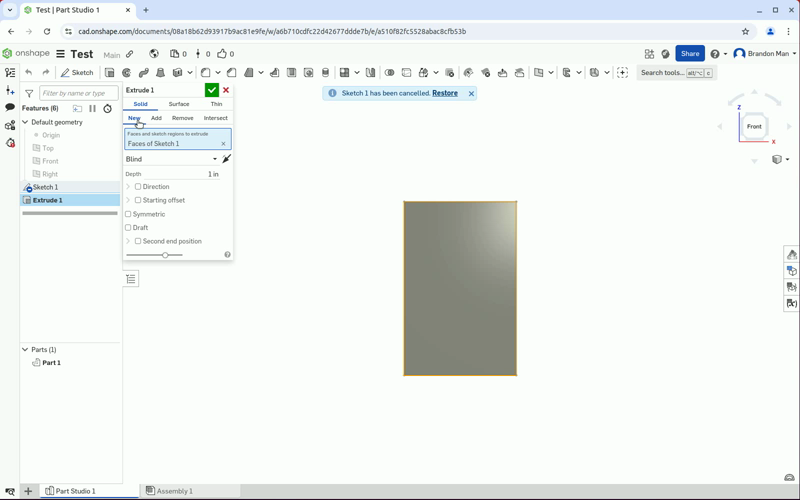
key(tab, 4)
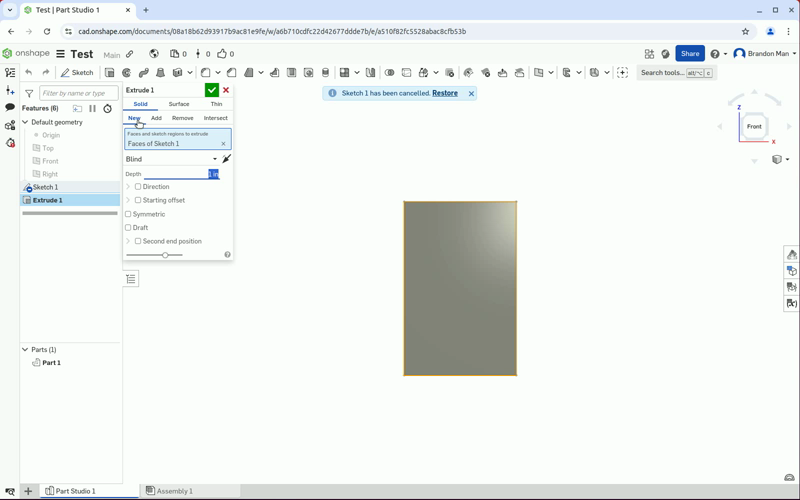
text(23.108)
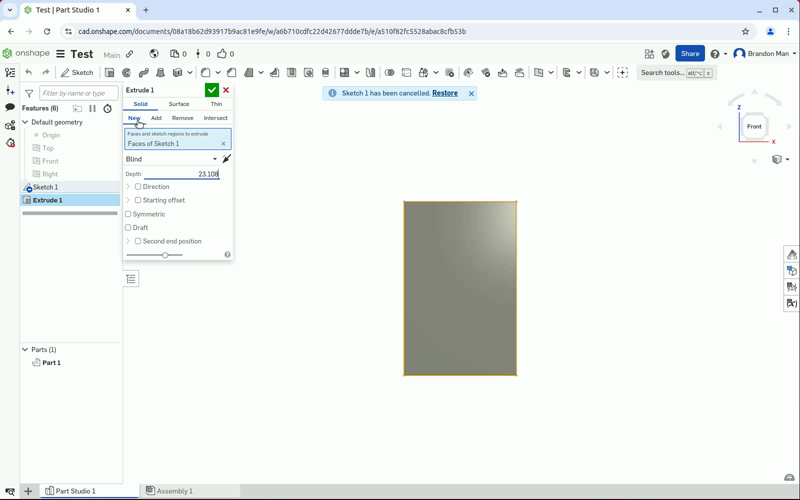
key(enter)
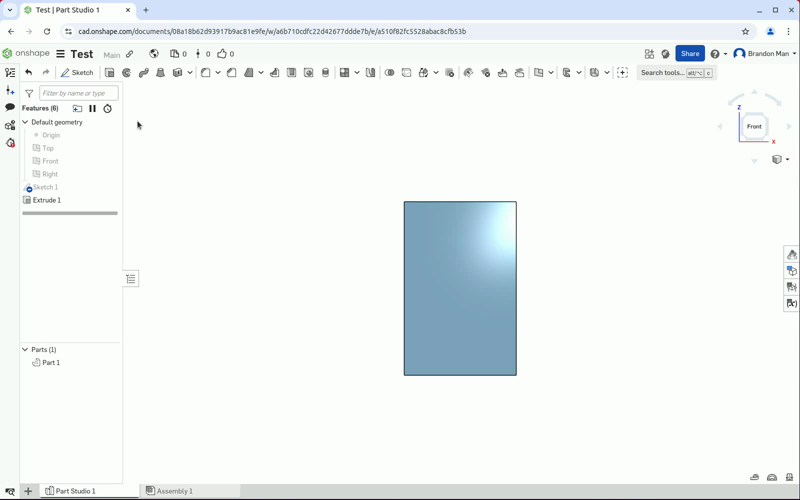
key(shift+h)
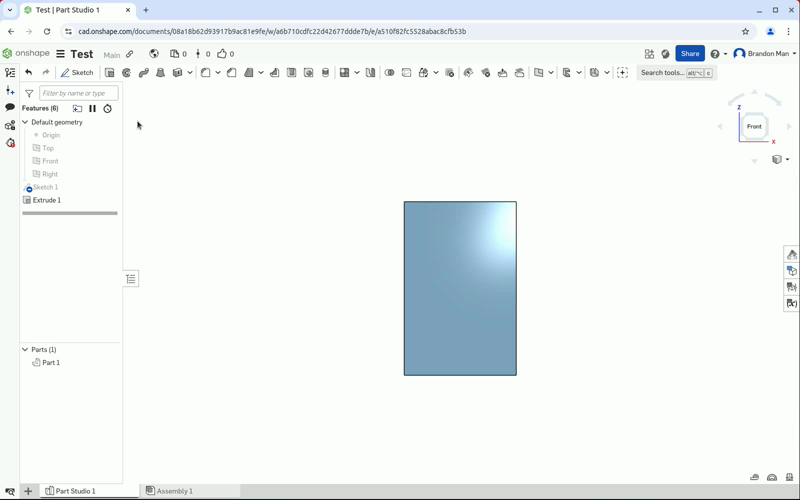
key(shift+h)
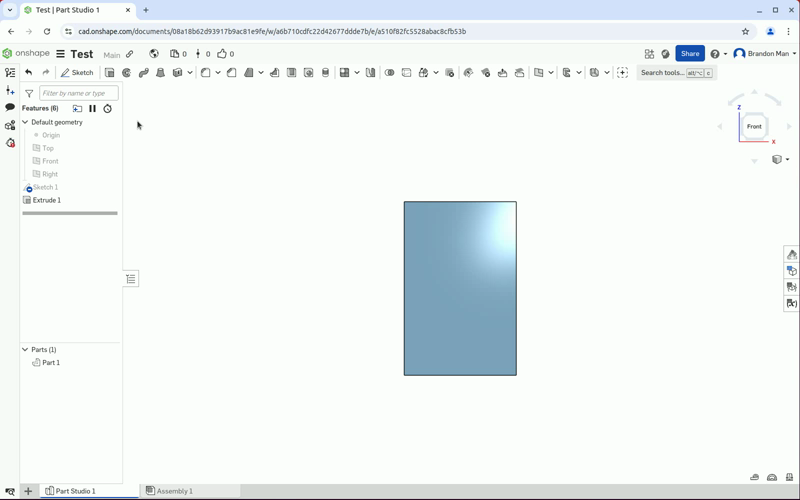
mouse_move(73, 189)
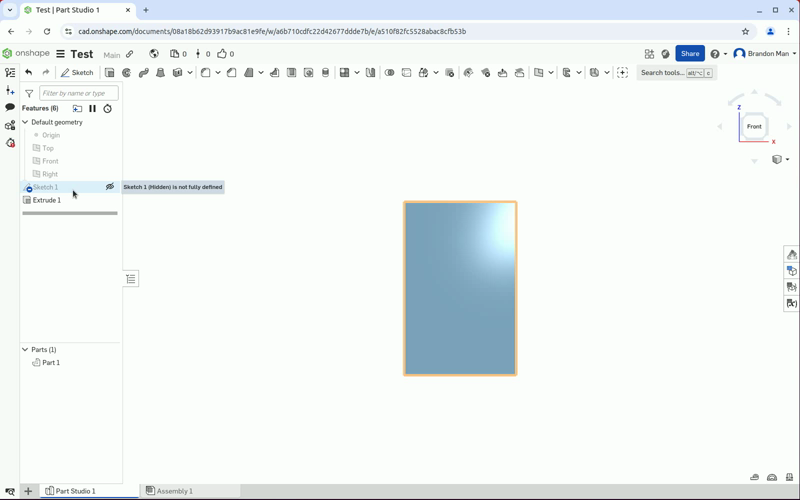
click(73, 189)
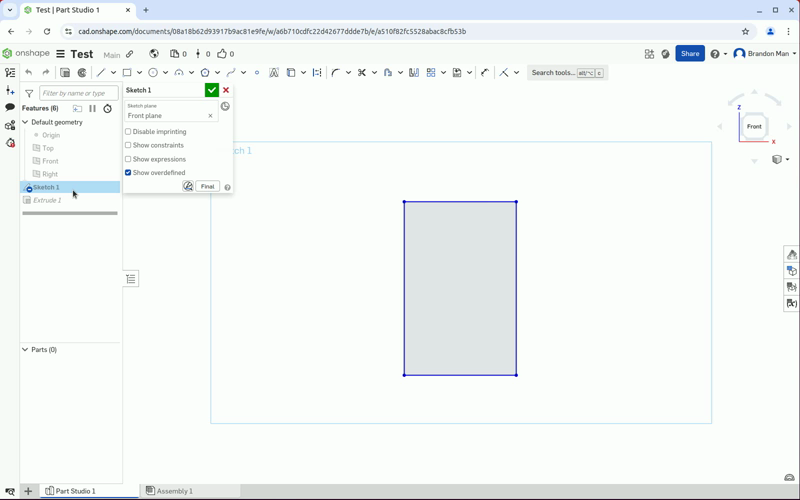
mouse_move(229, 92)
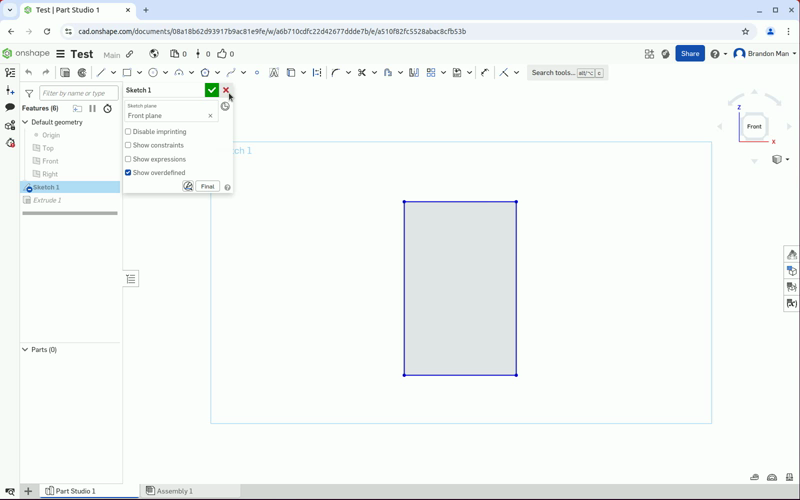
click(229, 92)
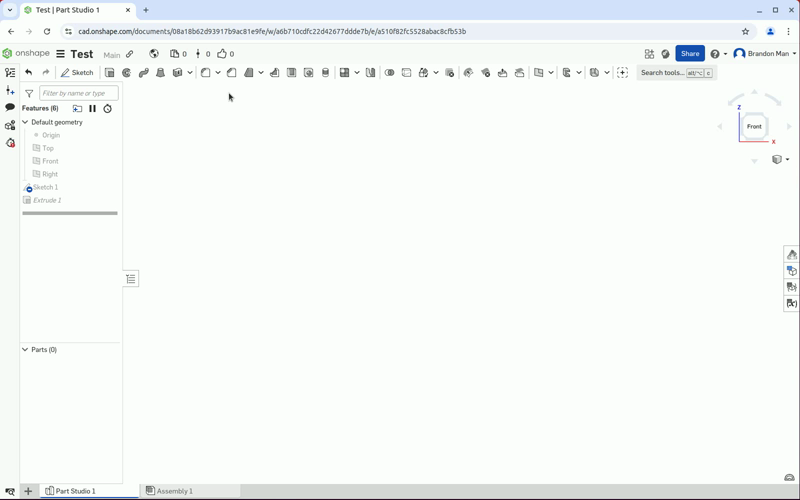
mouse_move(73, 352)
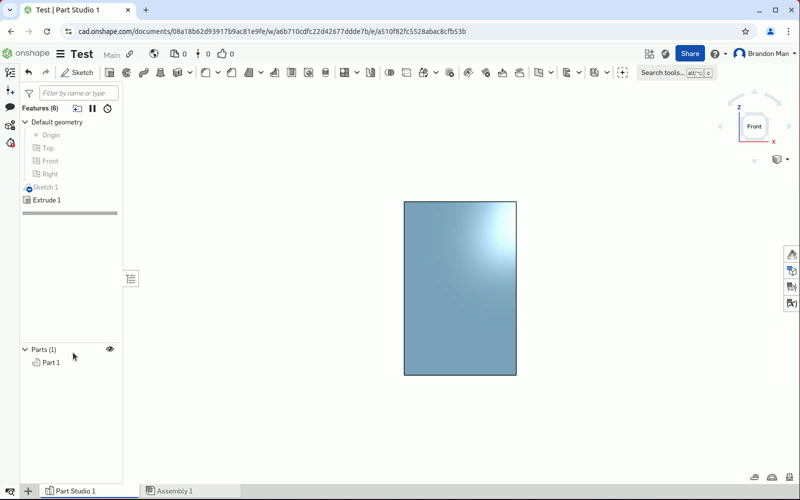
key(y)
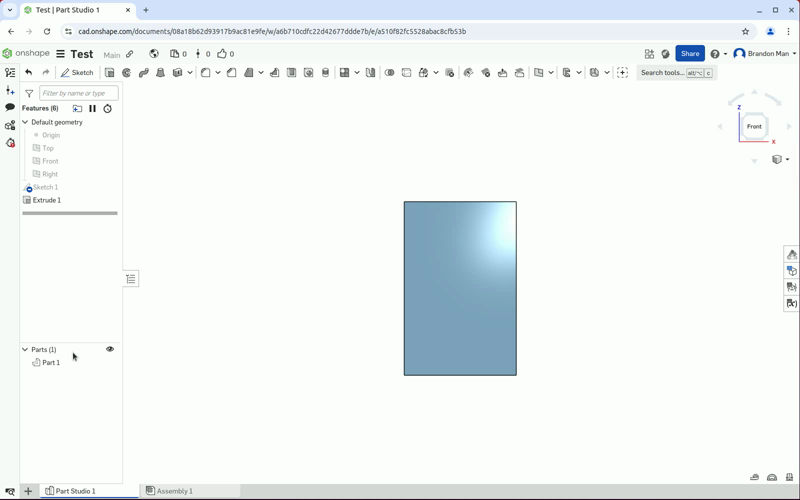
key(shift+p)
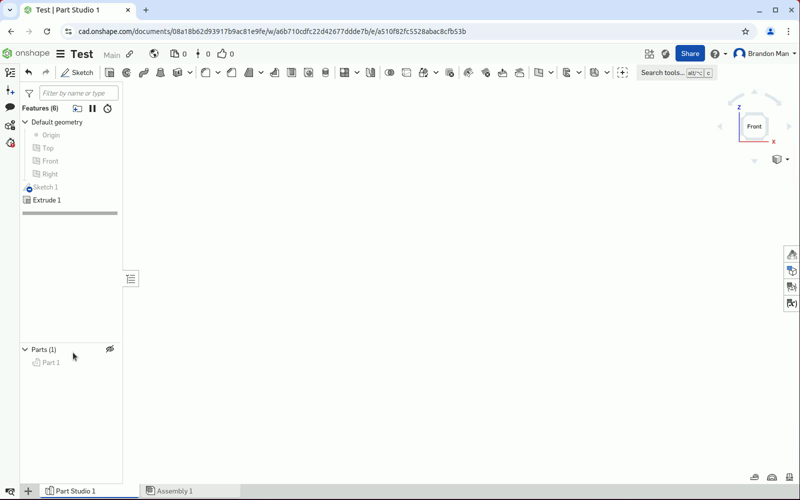
key(space)
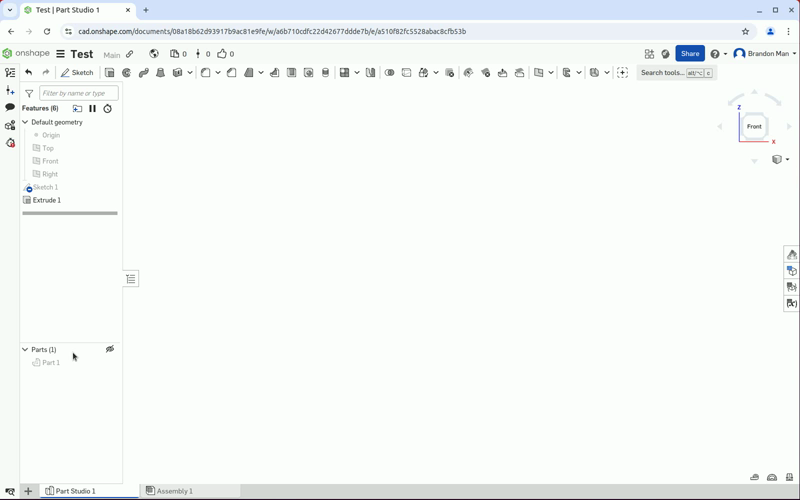
key_down(shift)
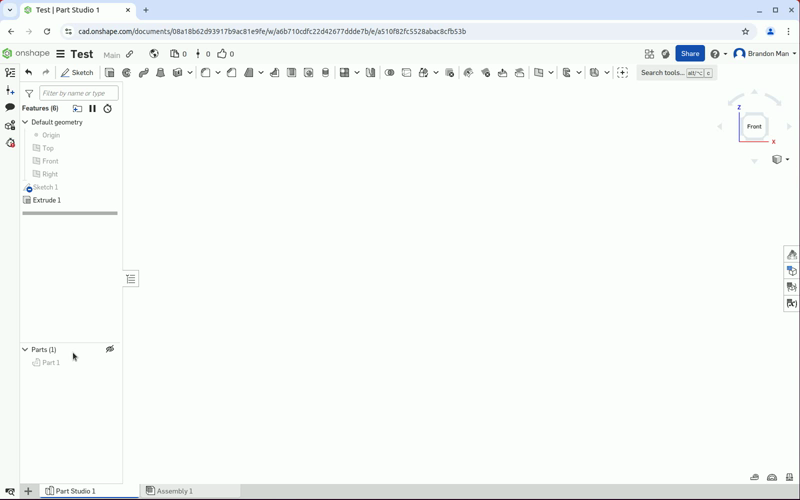
key(down)
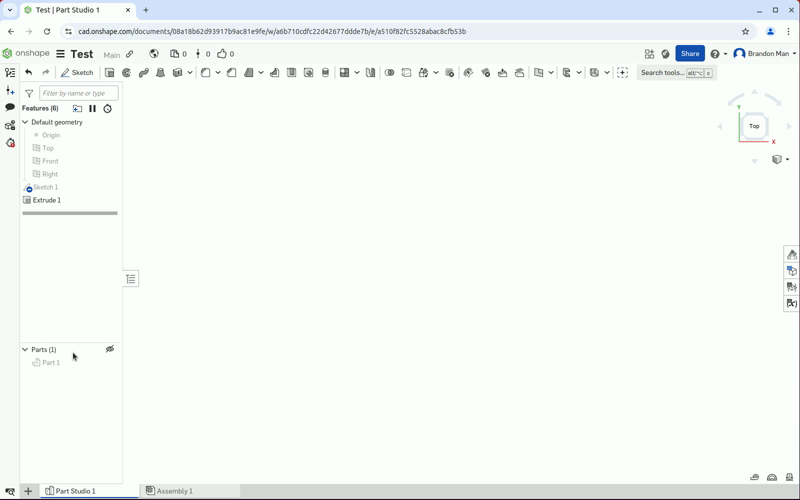
key_up(shift)
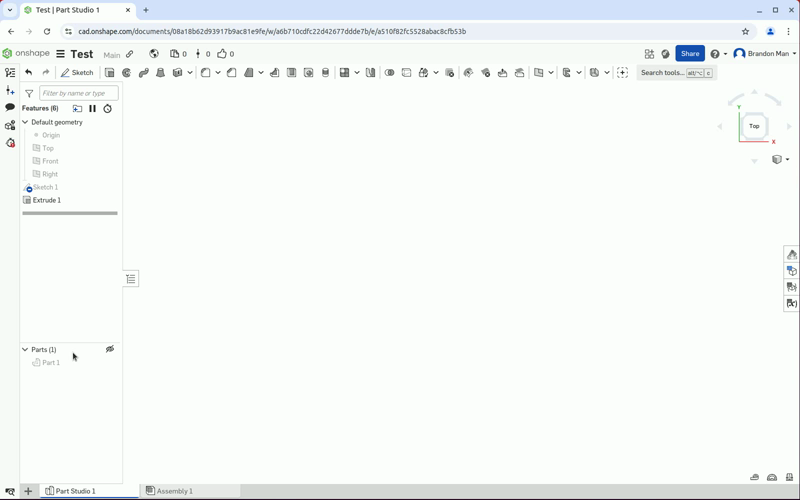
mouse_move(73, 352)
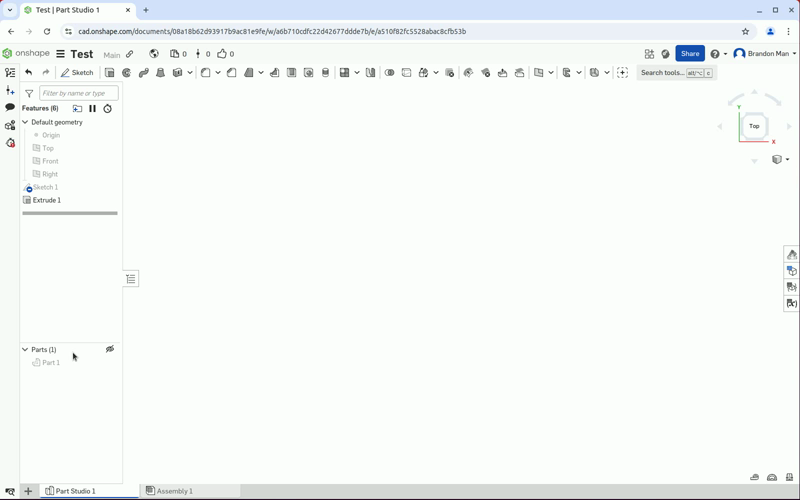
key(shift+y)
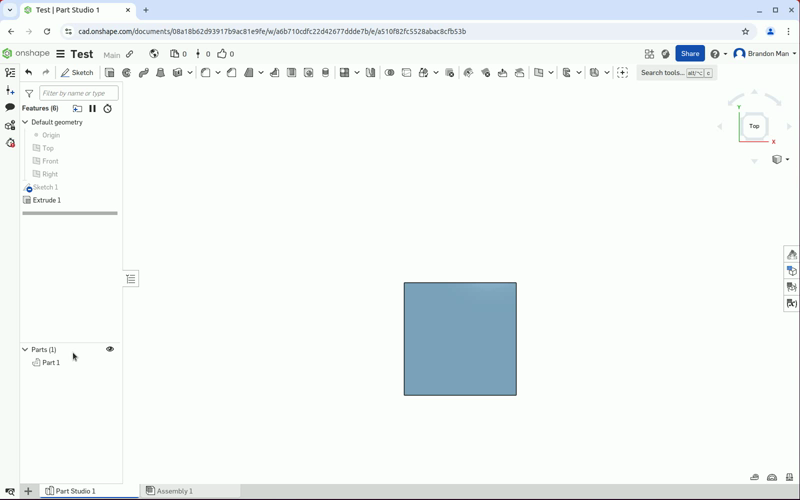
mouse_move(541, 75)
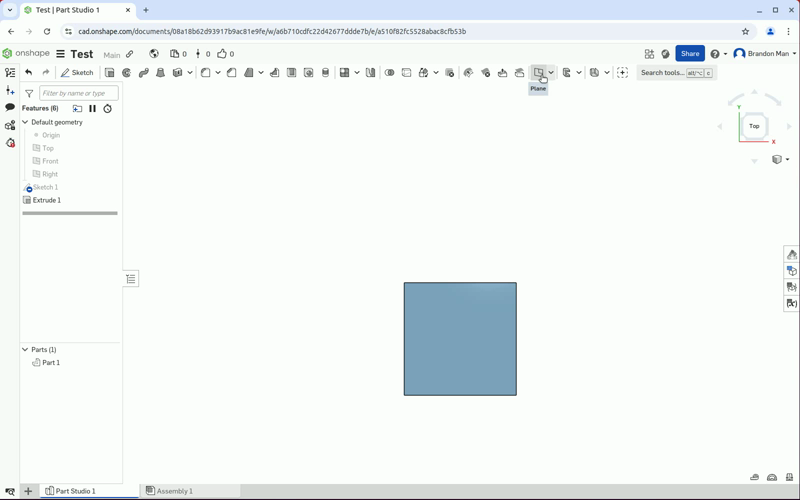
click(541, 75)
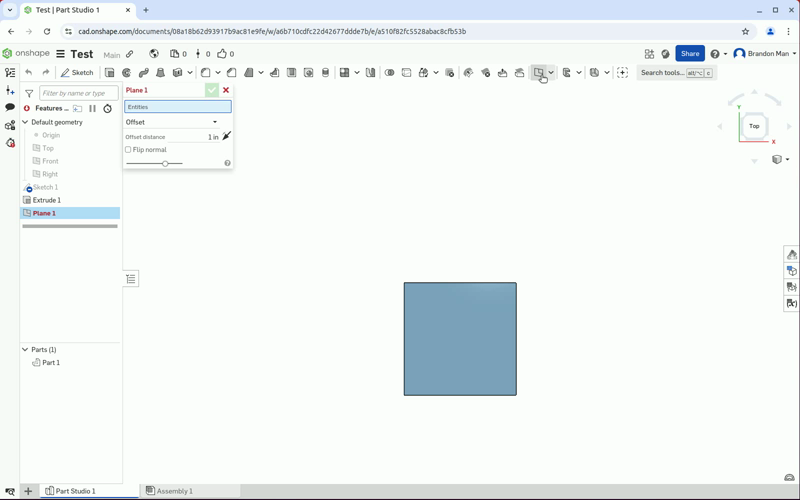
mouse_move(73, 150)
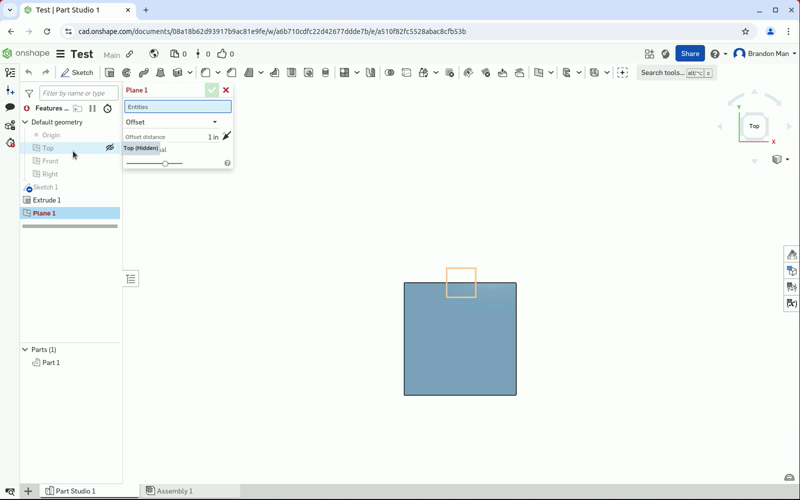
click(73, 150)
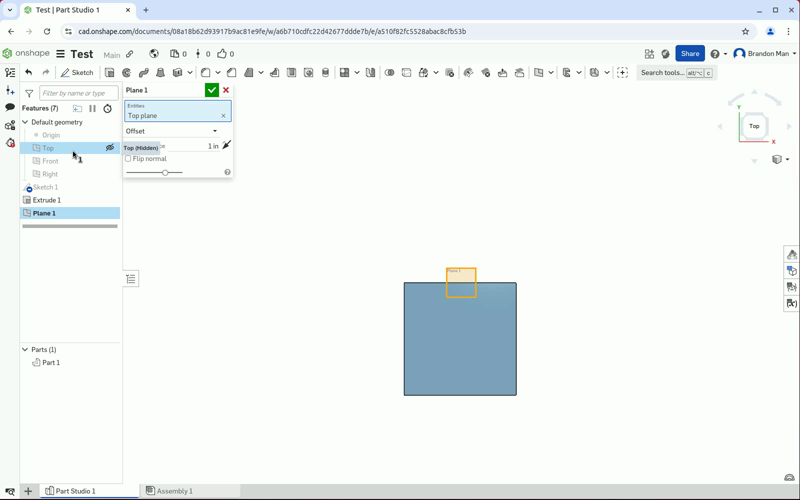
key(tab, 2)
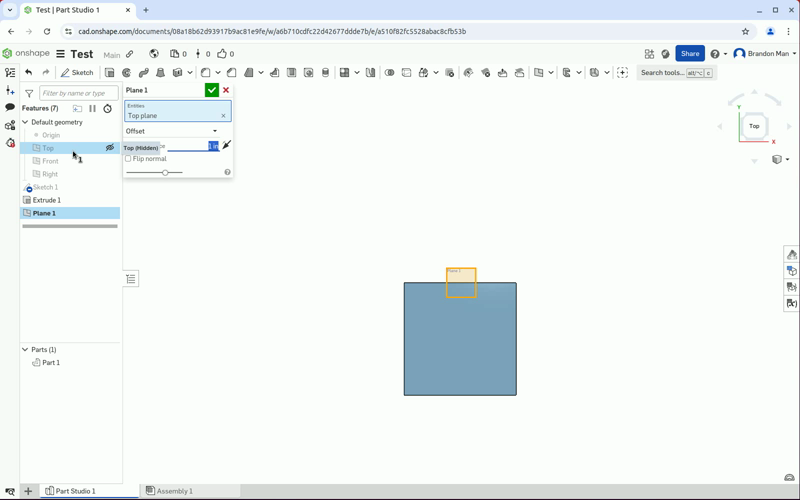
text(17.1)
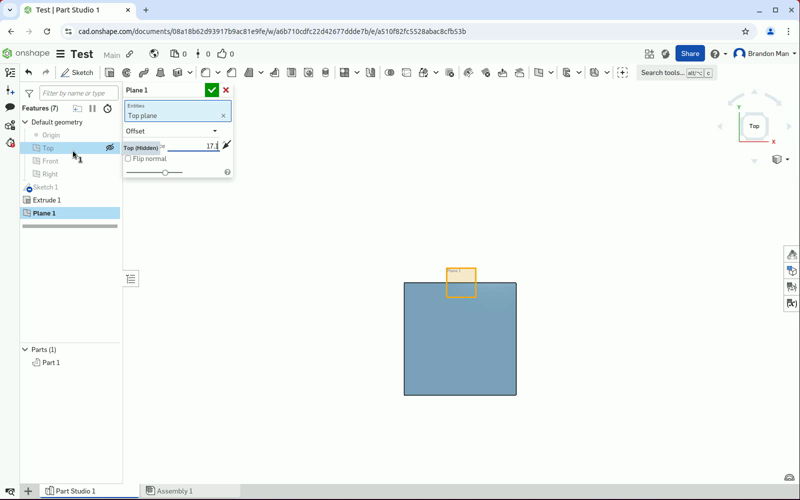
key(enter, 2)
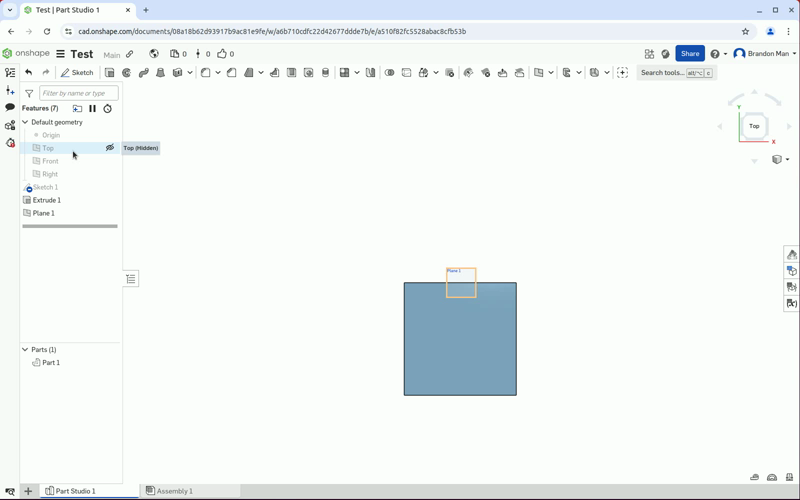
key(shift+s)
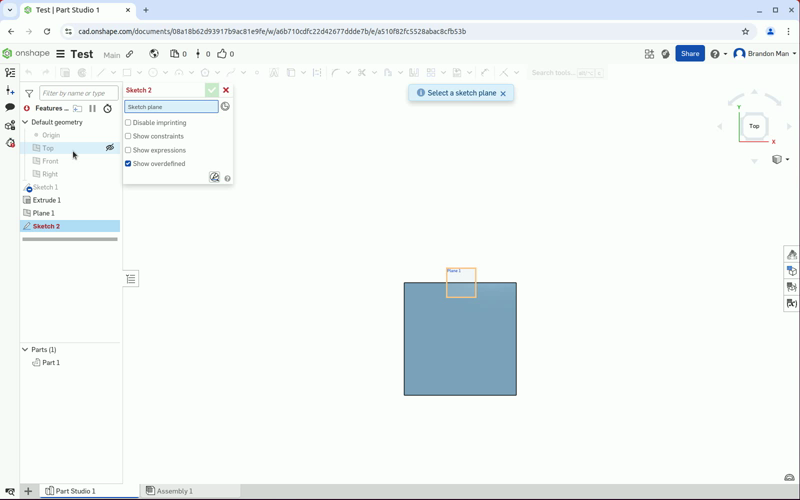
mouse_move(73, 215)
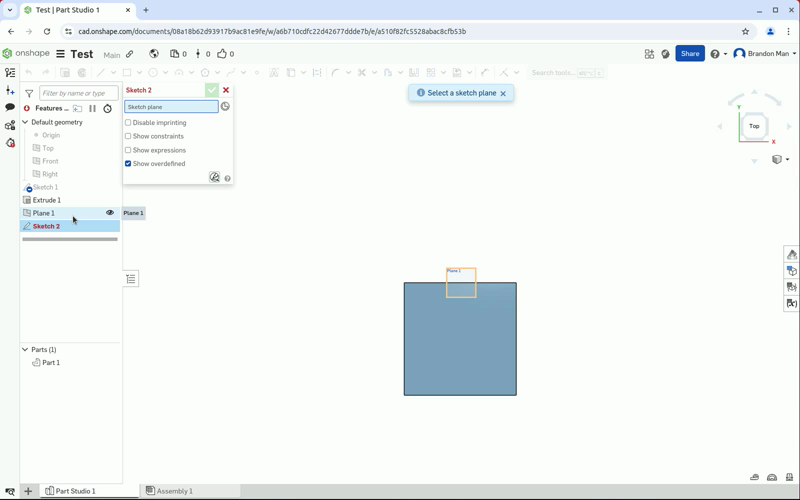
click(73, 215)
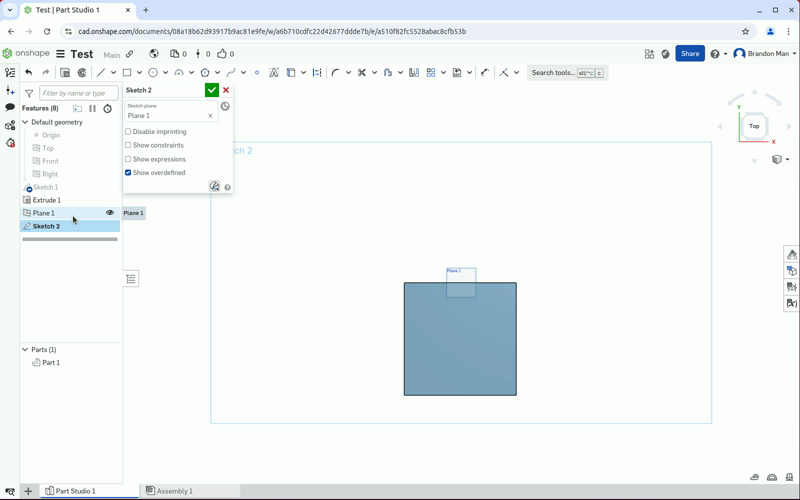
mouse_move(73, 352)
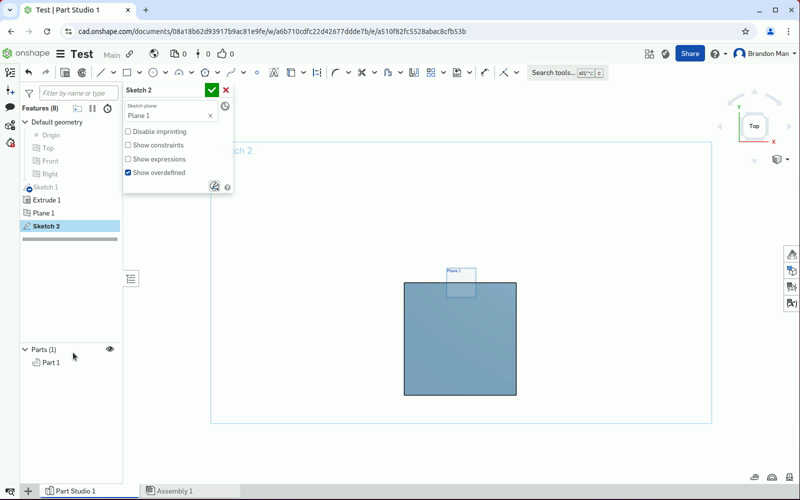
key(y)
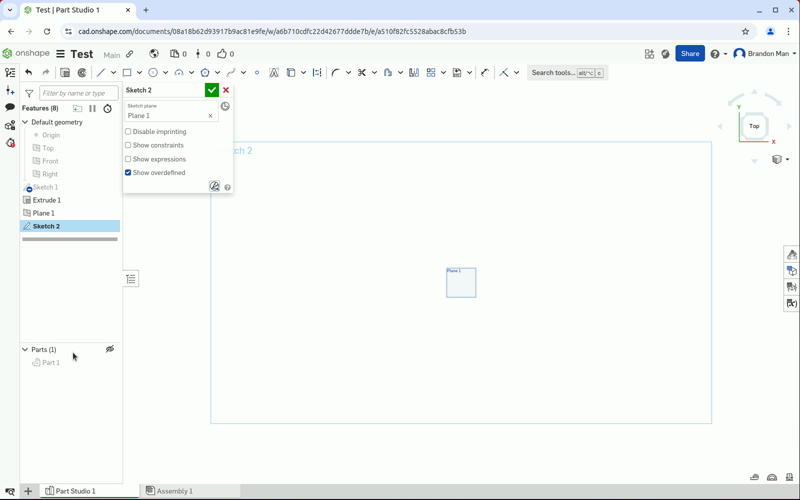
key(l)
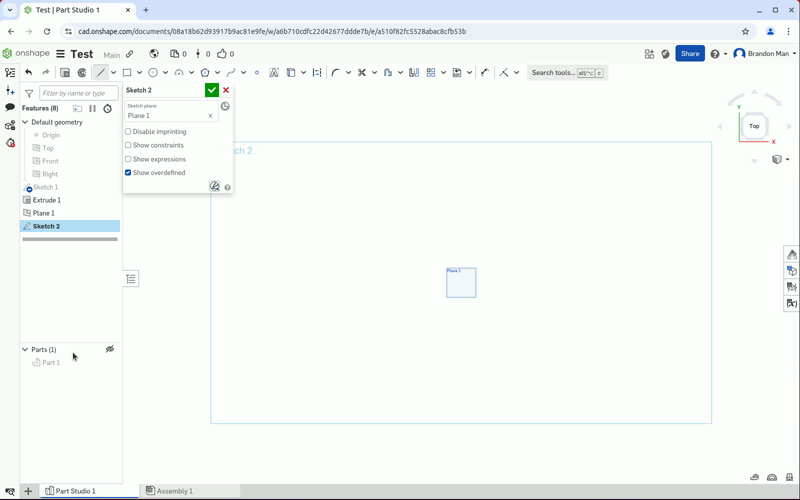
key_down(shift)
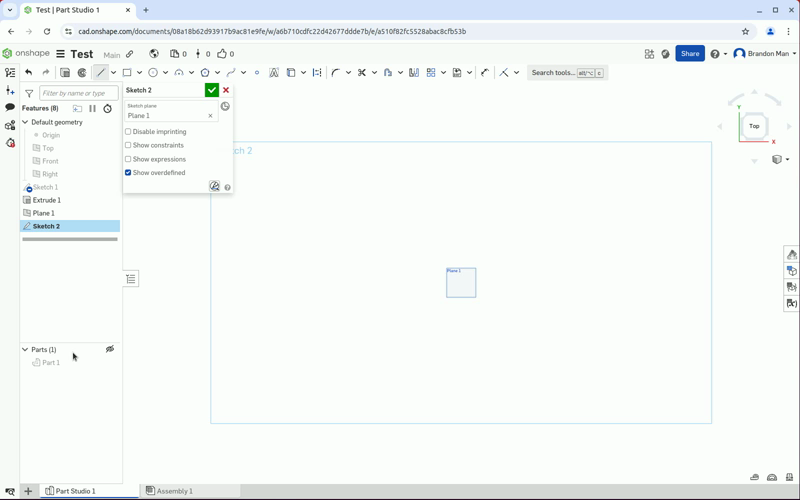
mouse_move(410, 335)
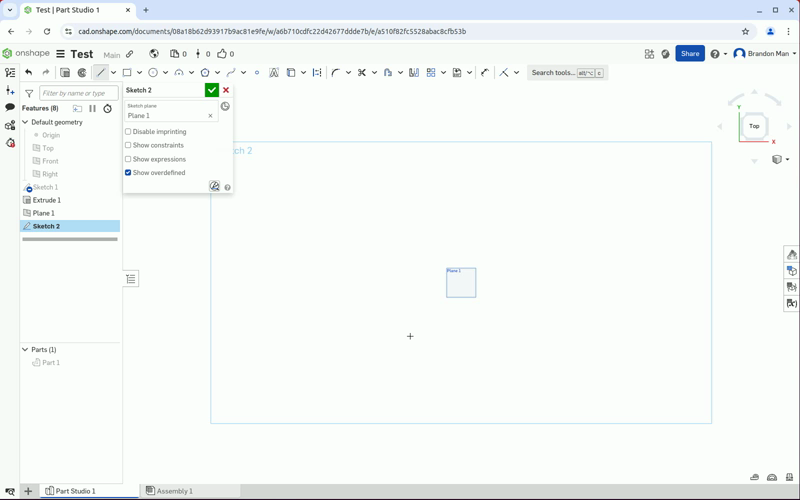
click(410, 335)
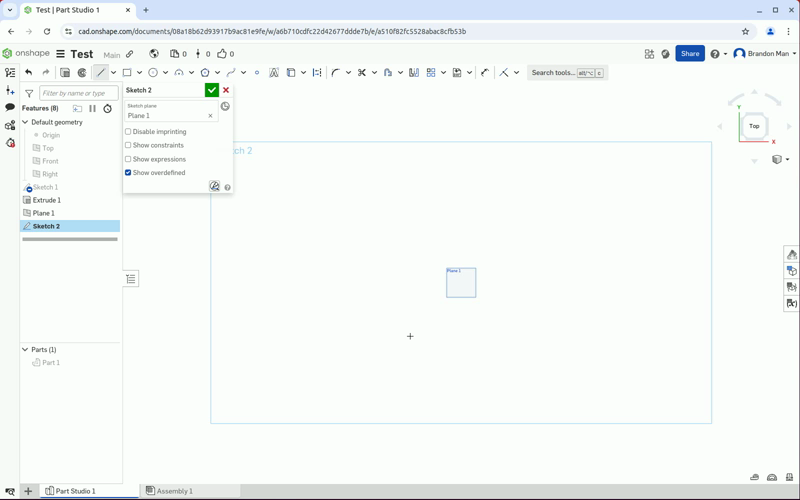
key_up(shift)
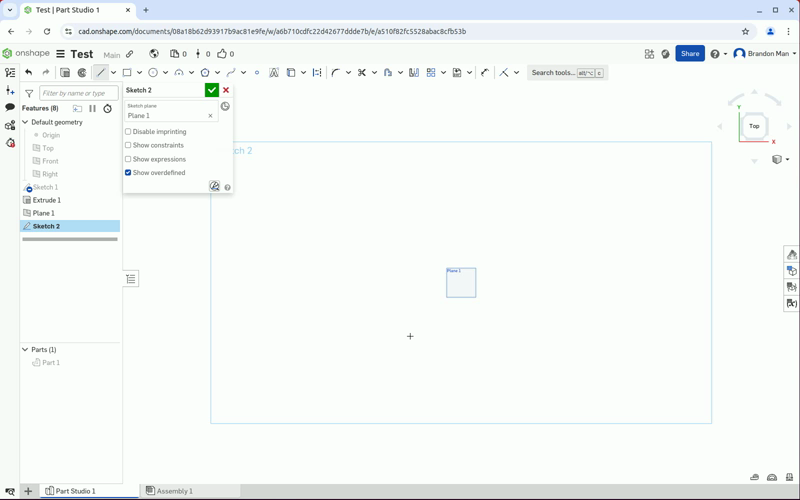
key_down(shift)
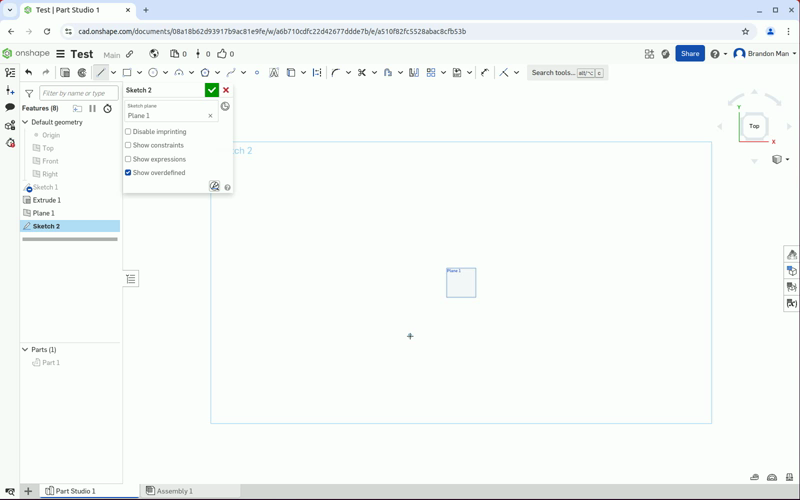
mouse_move(440, 335)
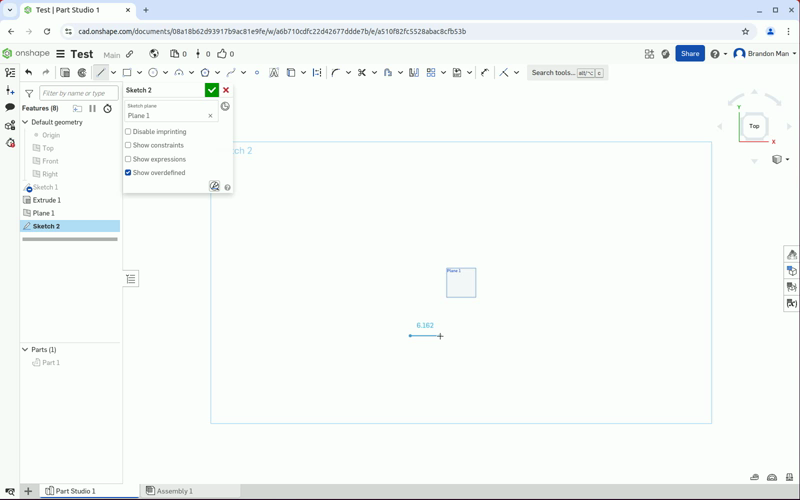
mouse_move(457, 335)
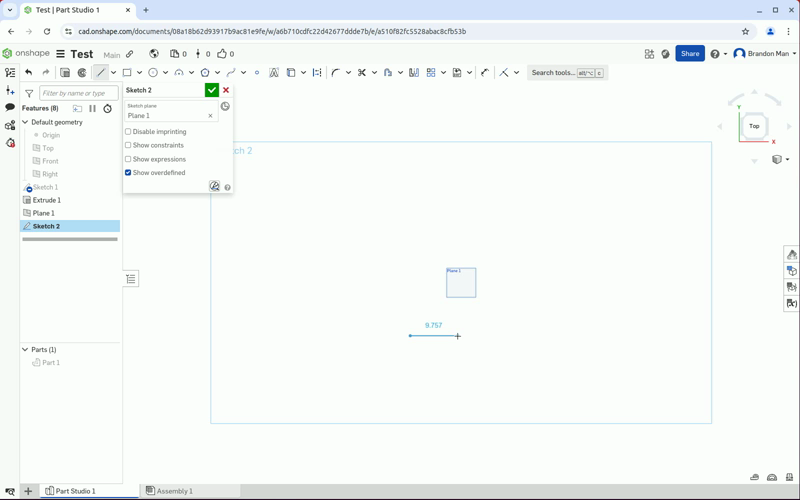
click(457, 335)
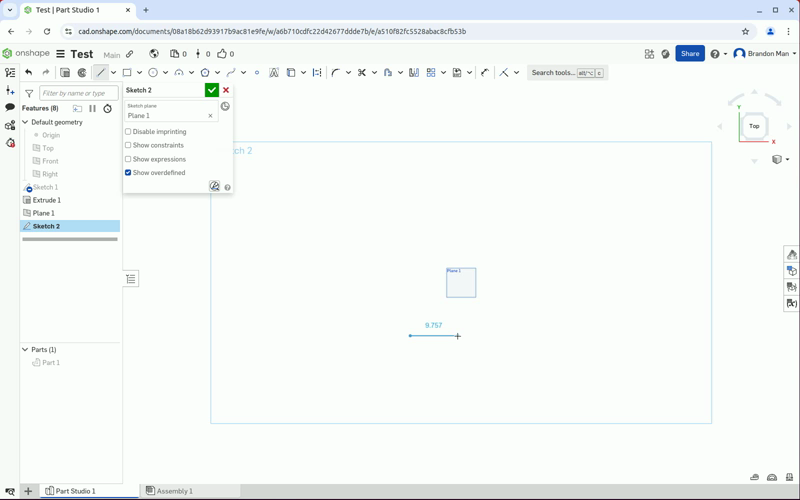
key_up(shift)
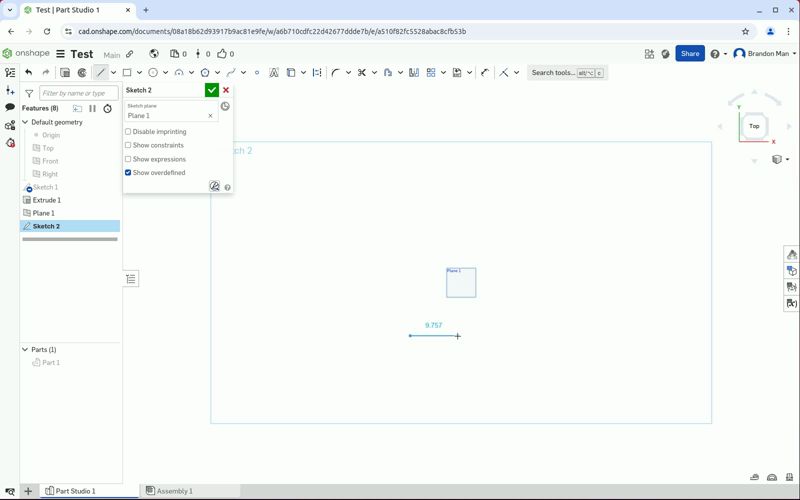
key_down(shift)
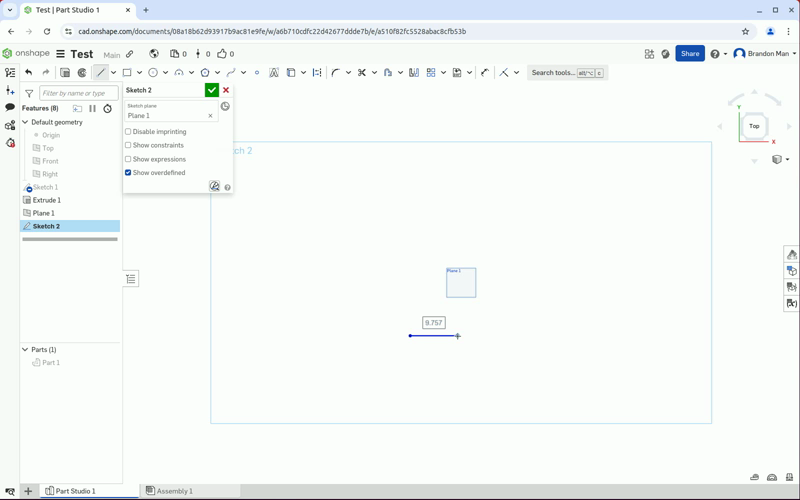
mouse_move(487, 335)
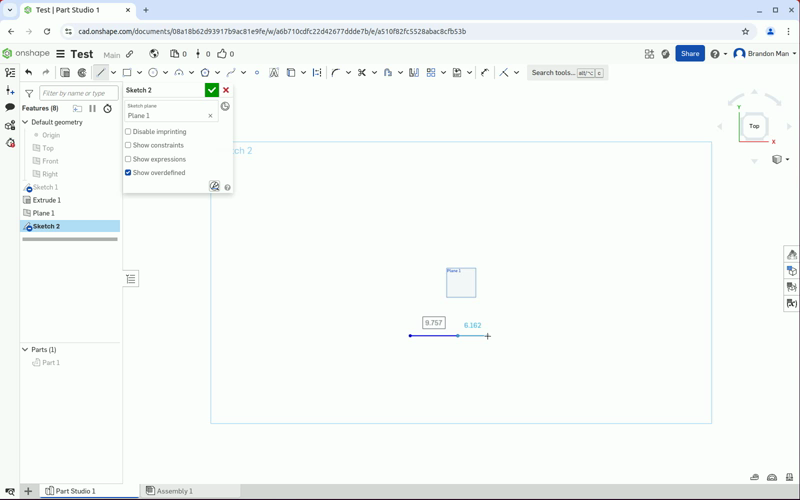
mouse_move(457, 288)
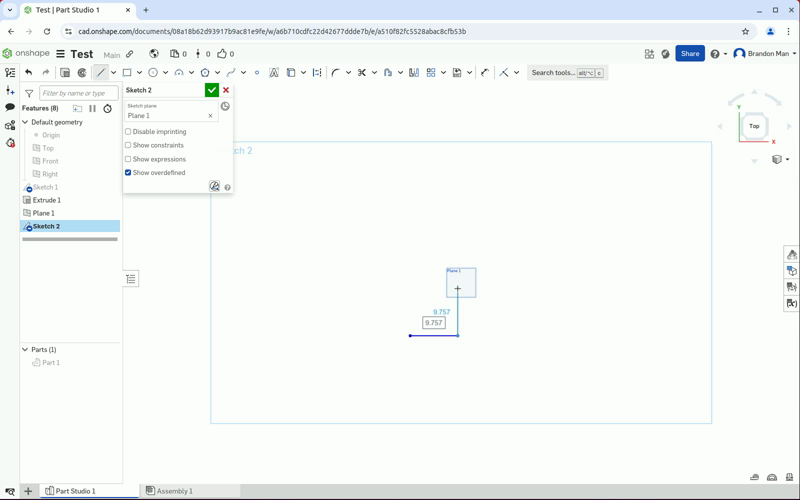
click(457, 288)
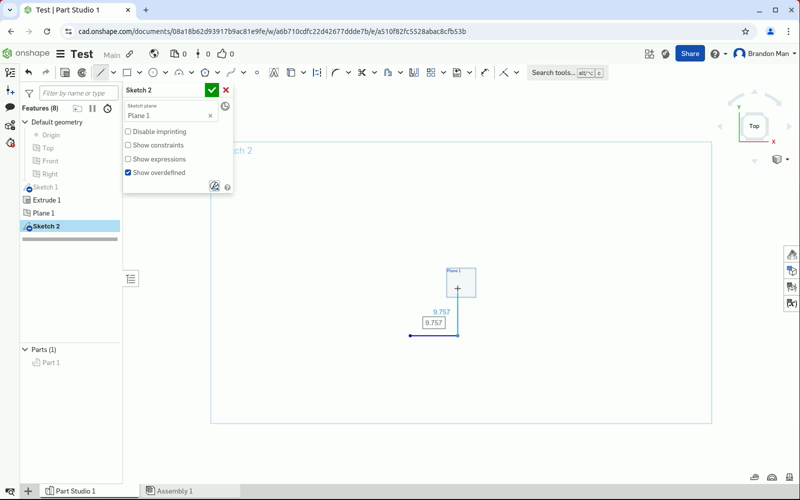
key_up(shift)
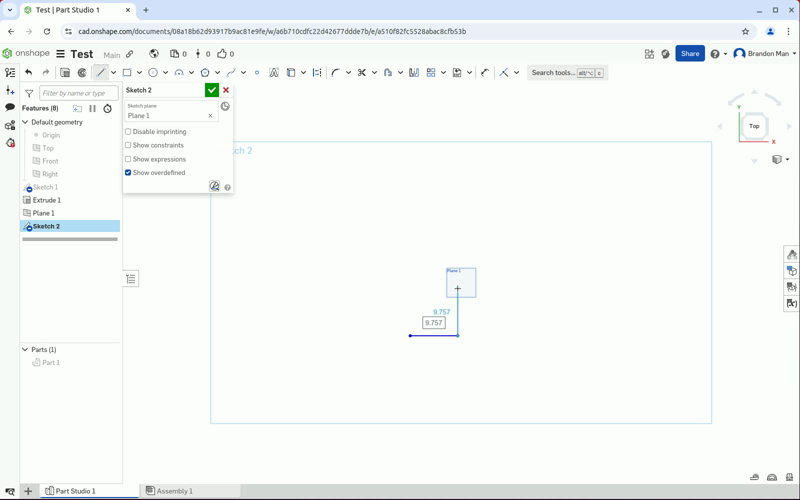
key_down(shift)
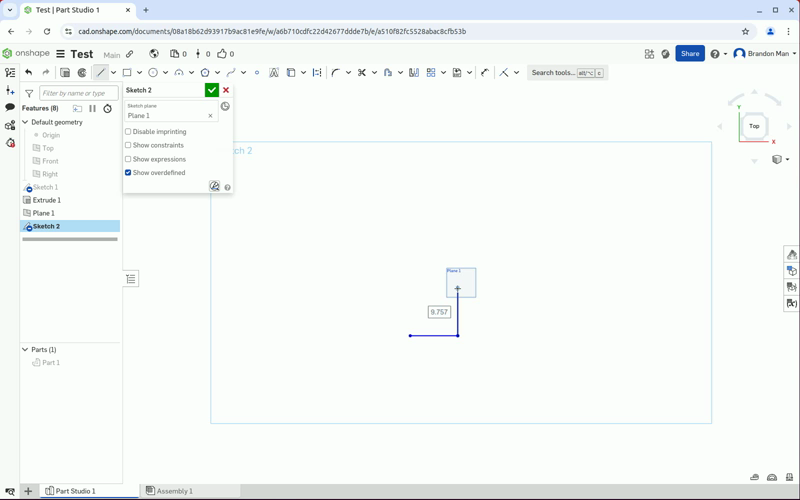
mouse_move(487, 288)
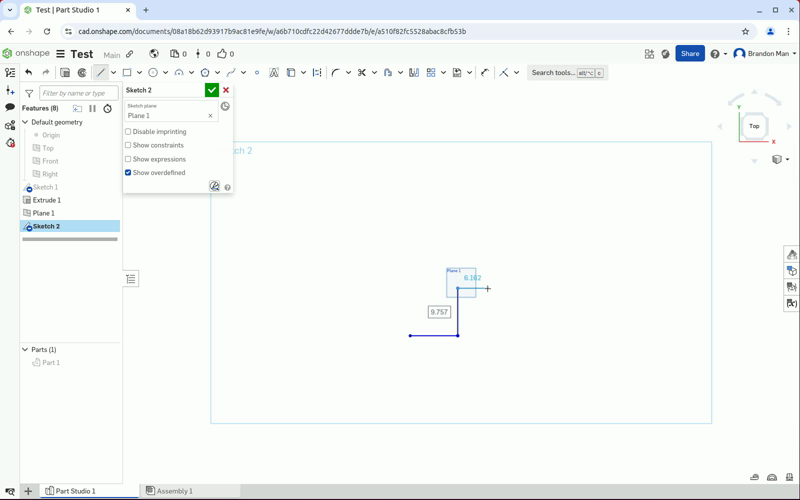
mouse_move(410, 288)
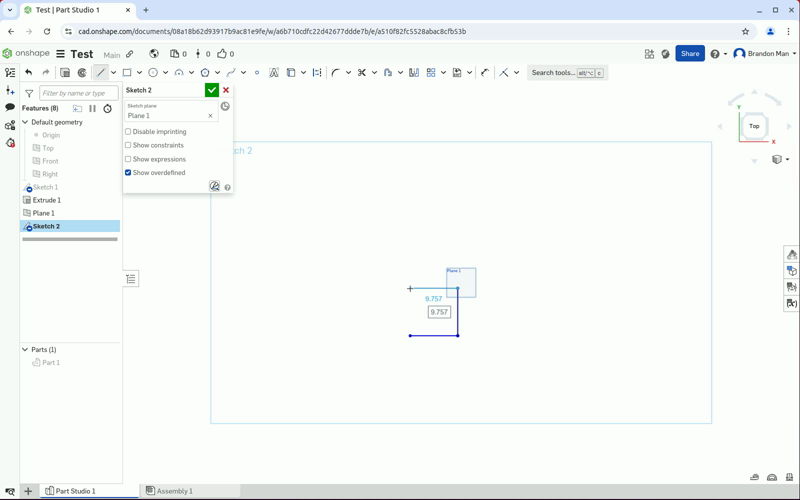
click(410, 288)
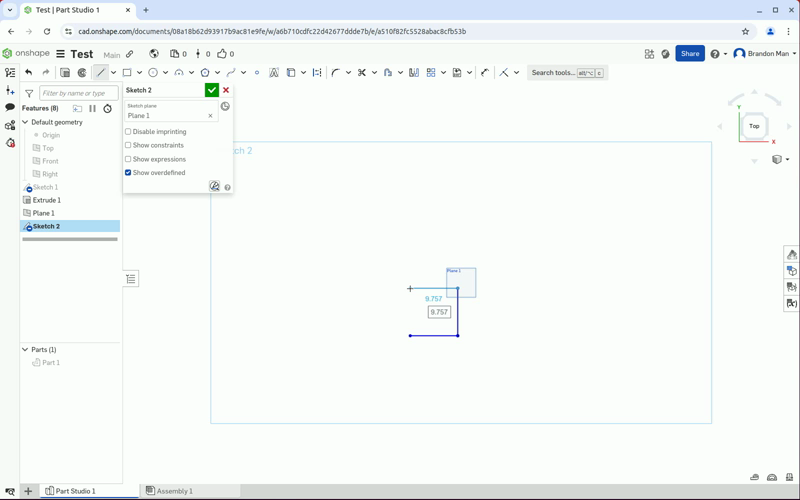
key_up(shift)
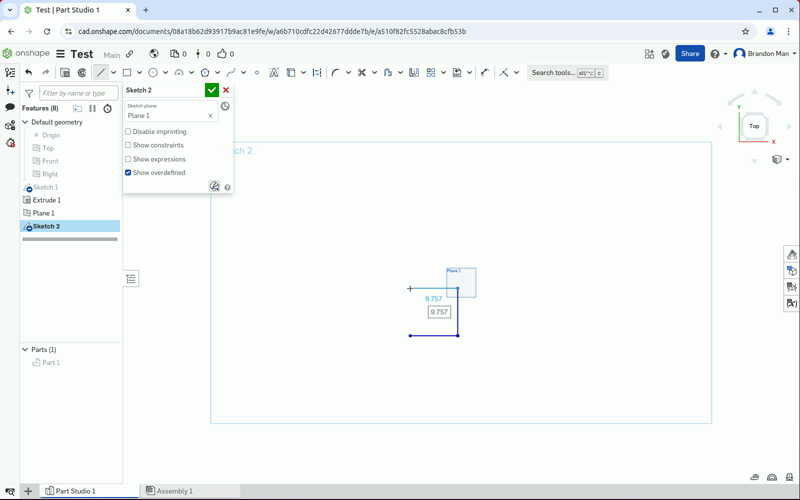
mouse_move(440, 288)
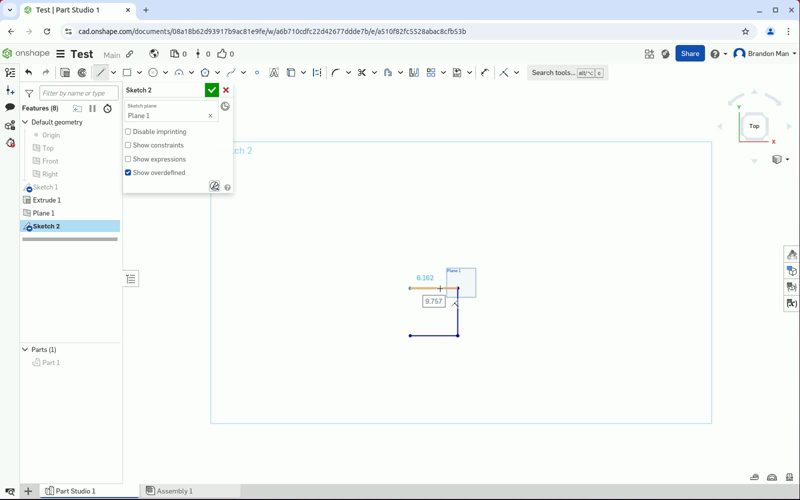
key_down(shift)
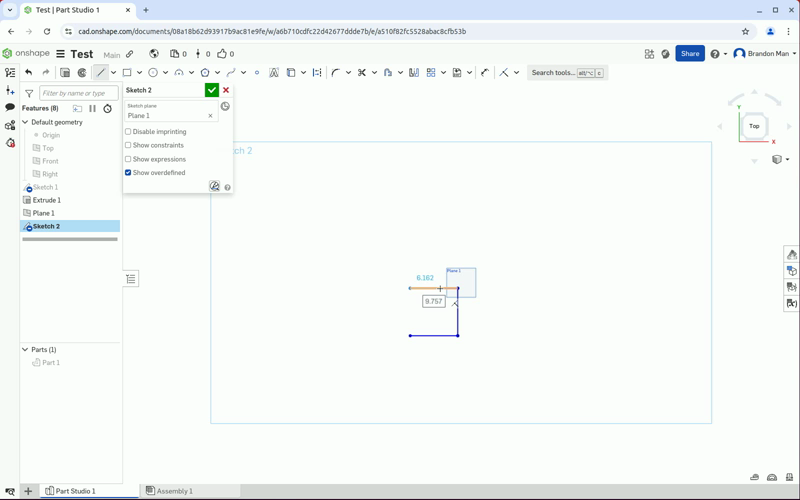
mouse_move(410, 335)
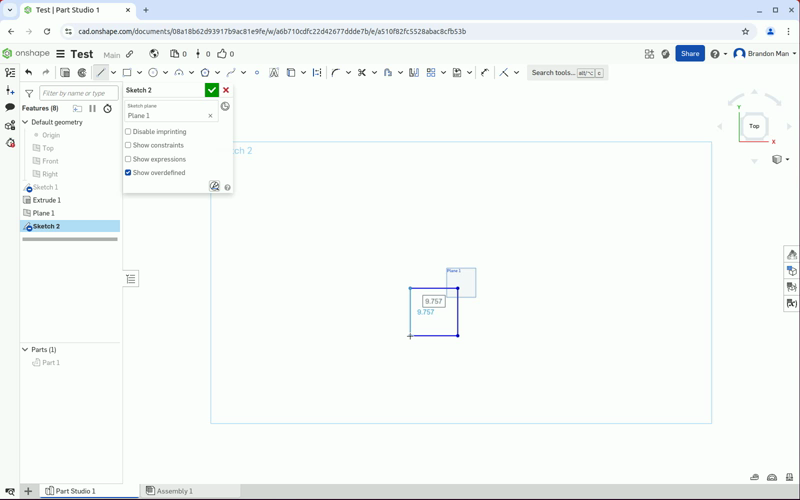
key_up(shift)
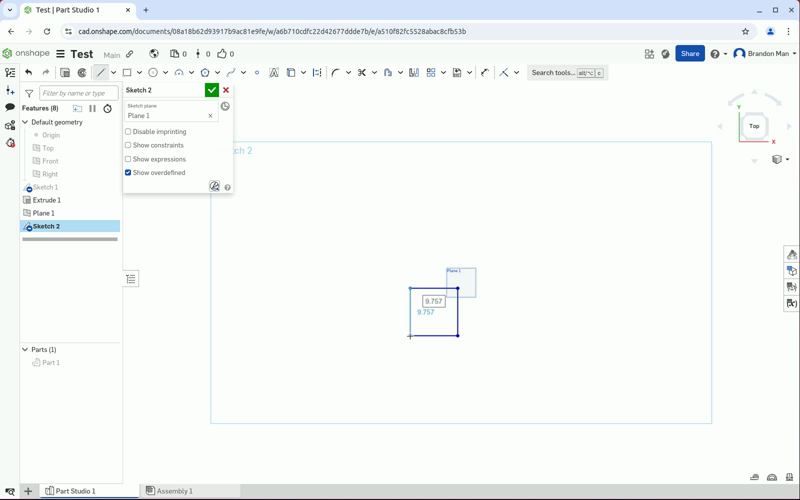
click(410, 335)
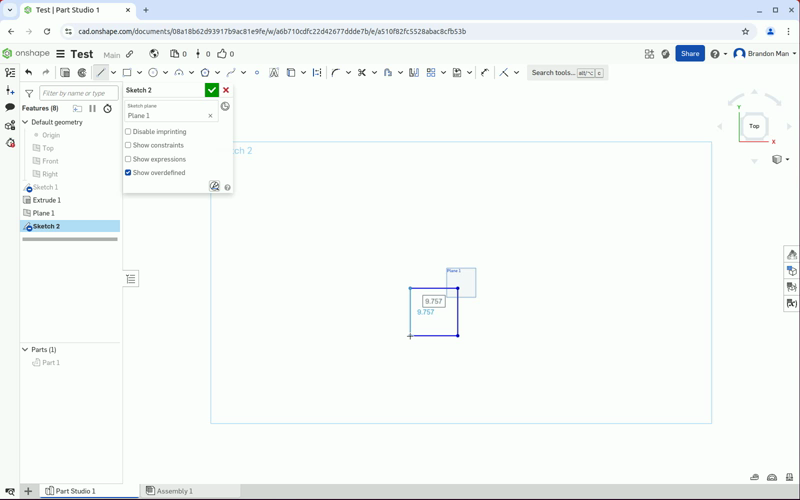
key(esc)
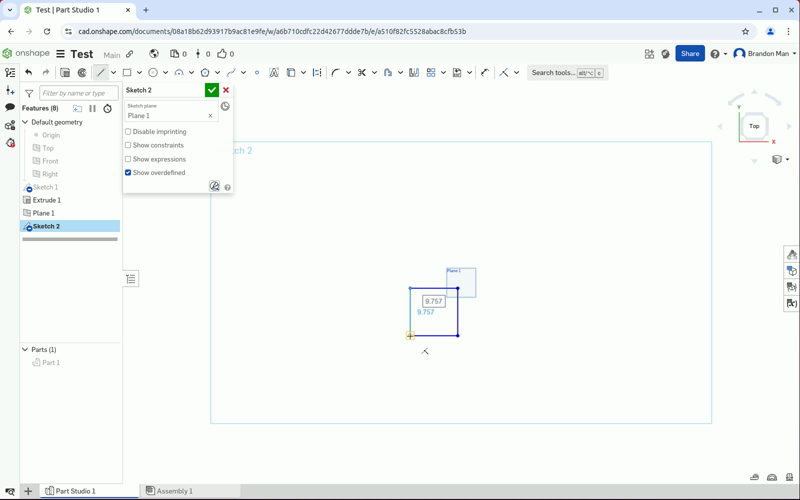
mouse_move(435, 292)
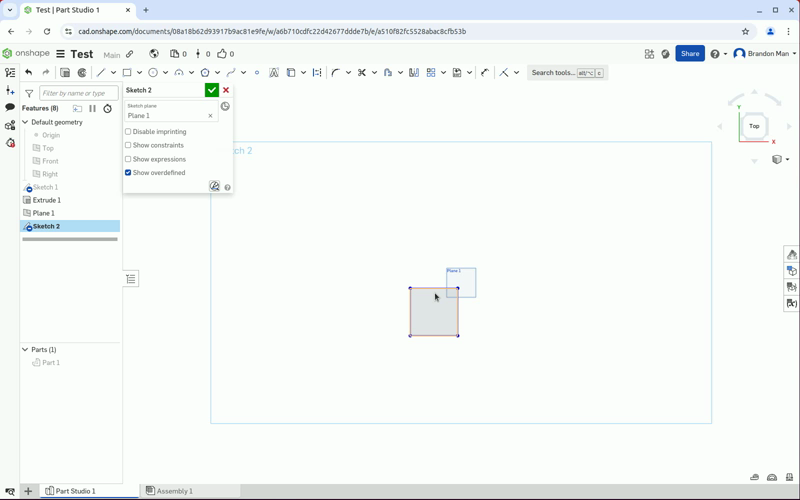
click(435, 292)
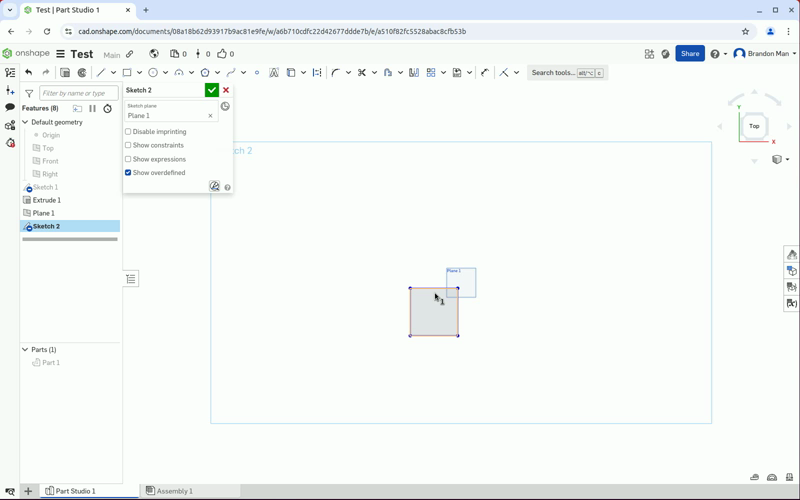
mouse_move(73, 352)
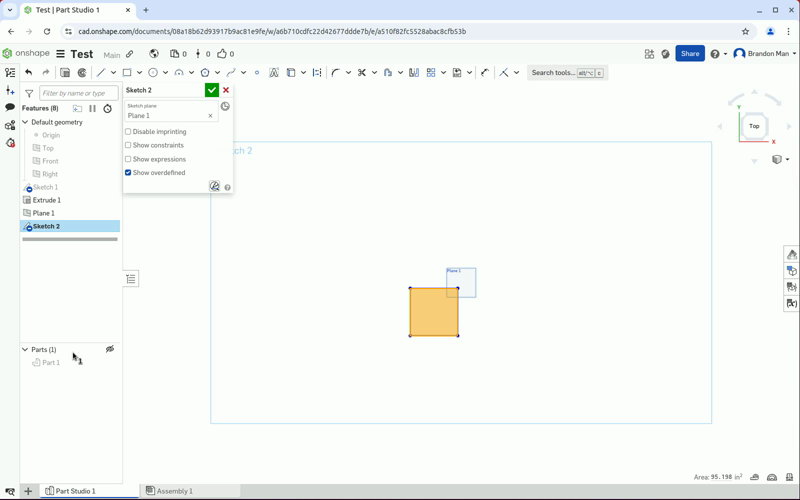
key(shift+y)
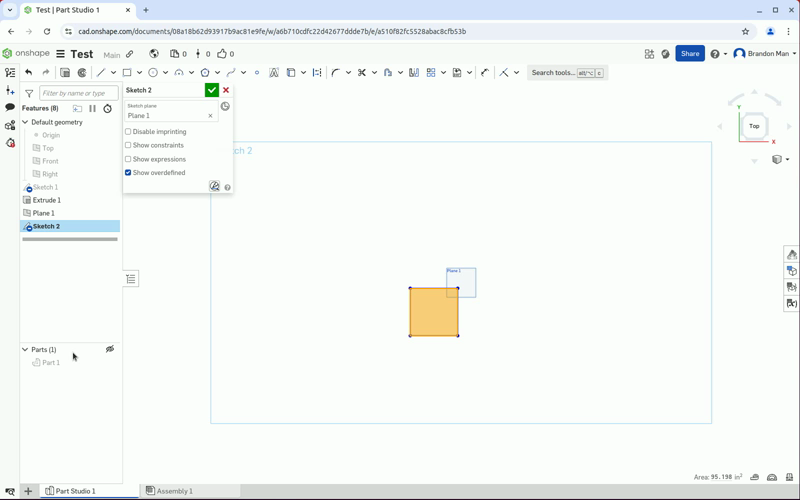
key(shift+e)
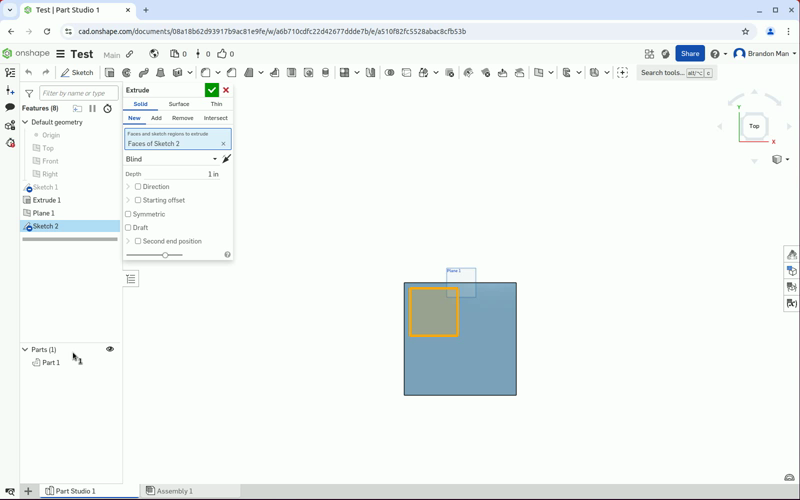
mouse_move(143, 106)
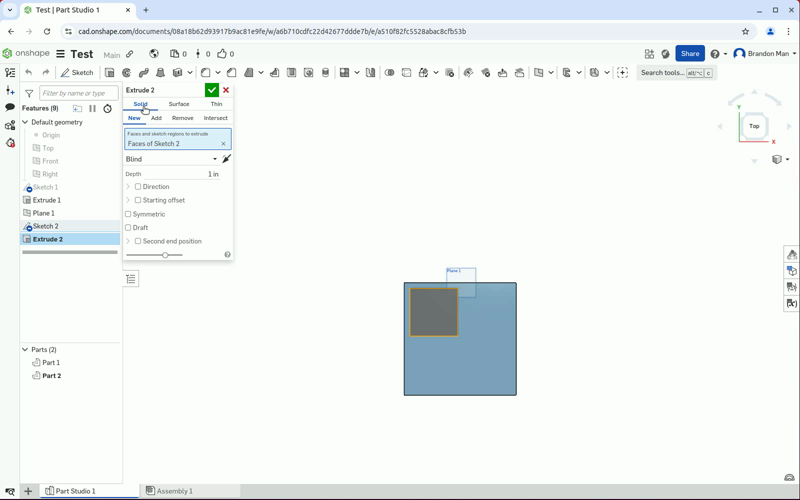
click(143, 106)
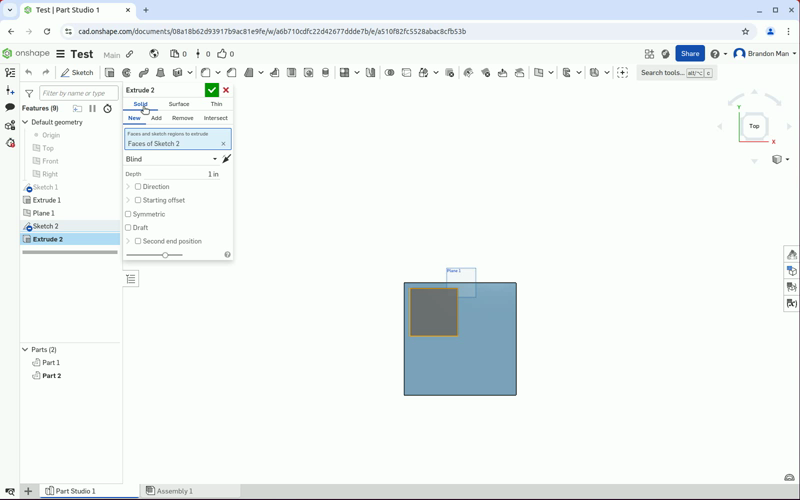
mouse_move(186, 120)
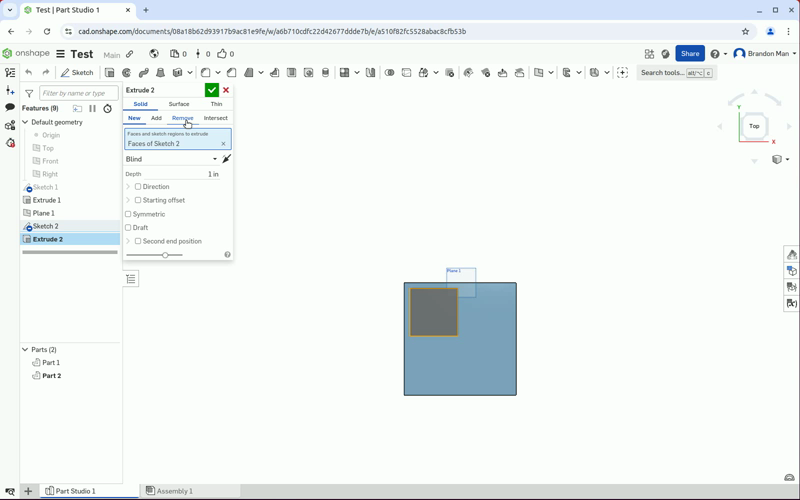
click(186, 120)
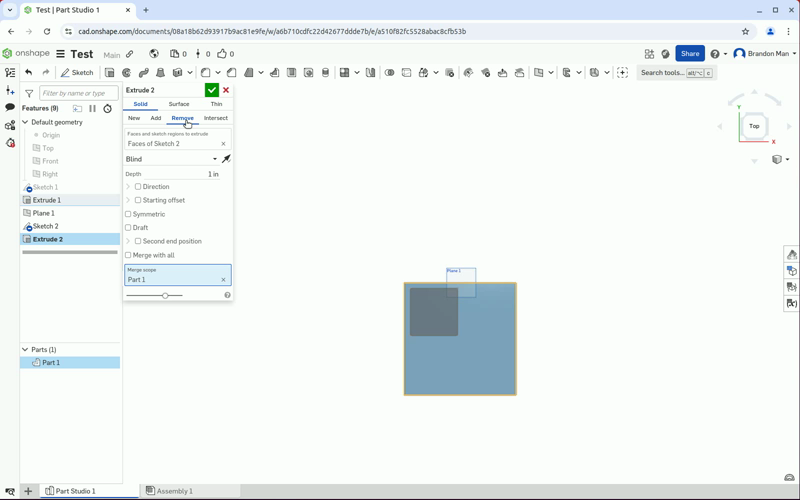
key(tab, 4)
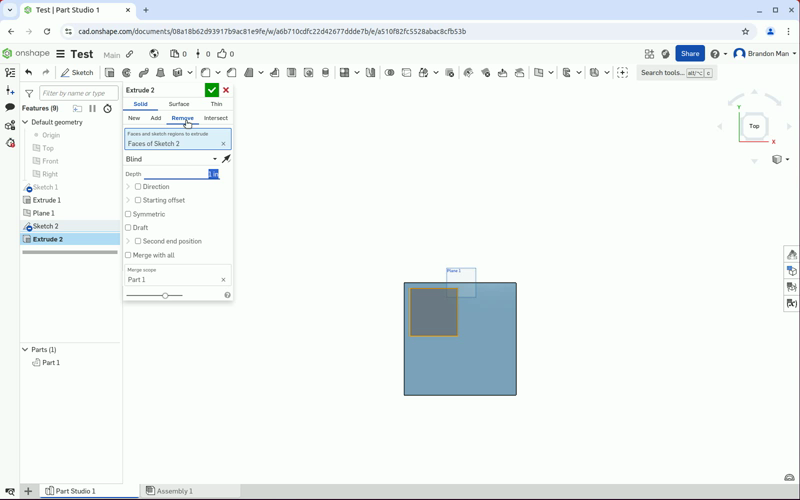
text(30.811)
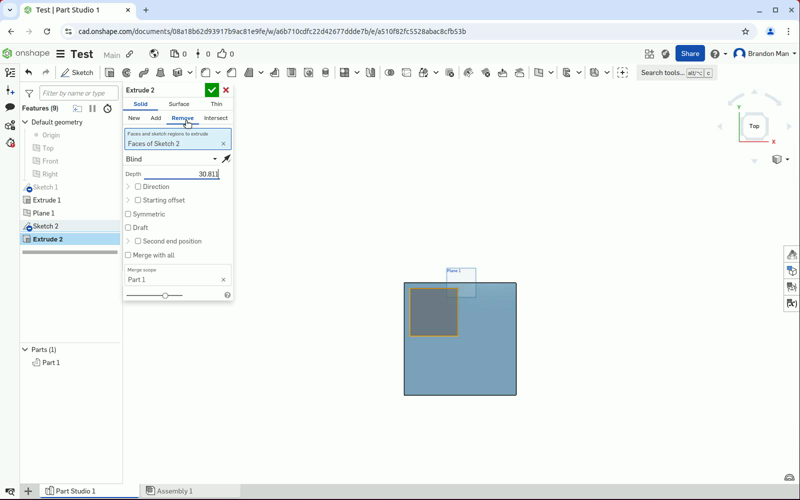
key(tab, 6)
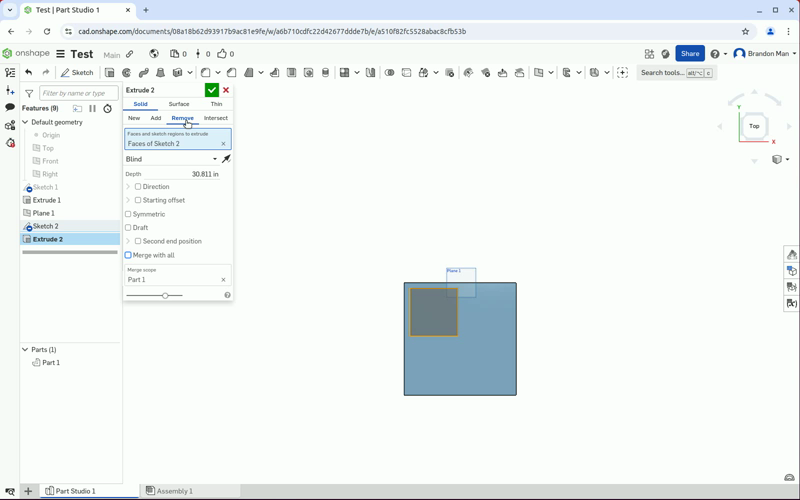
key(space)
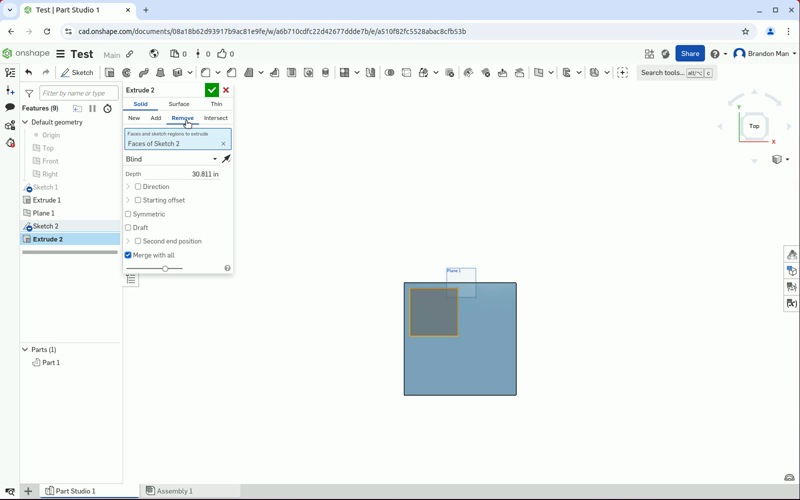
key(enter)
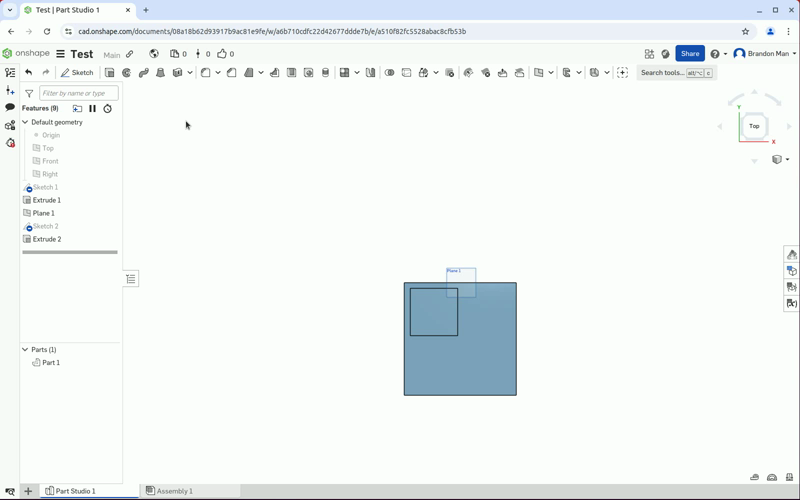
key(shift+h)
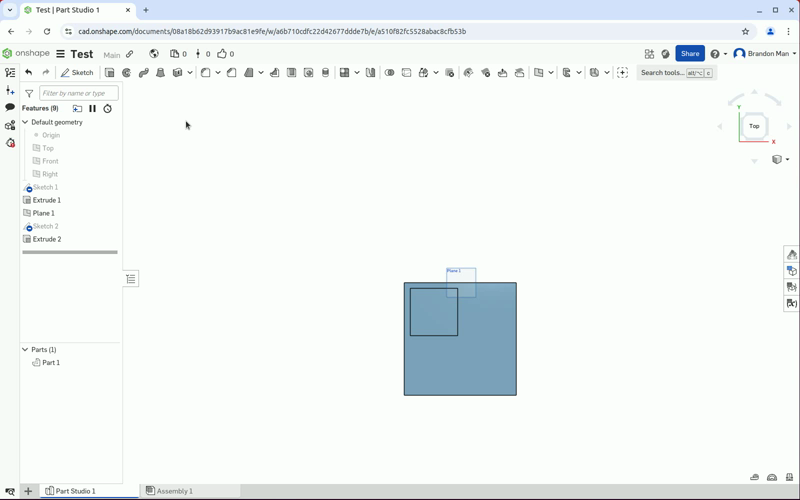
key(shift+h)
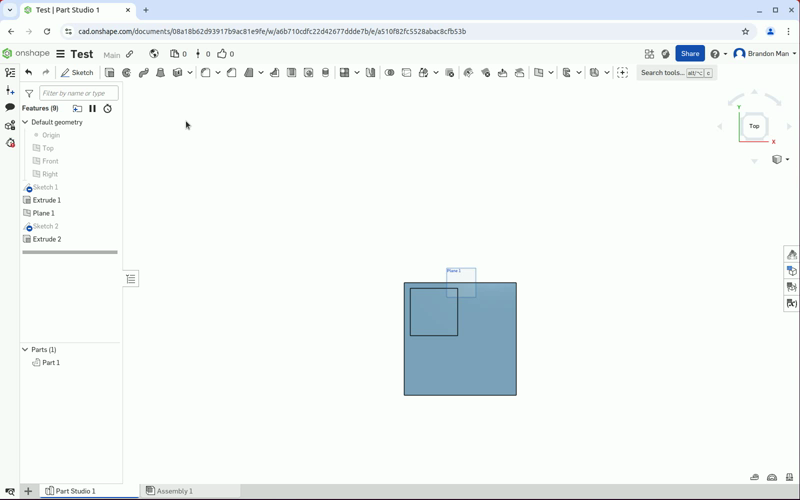
mouse_move(73, 189)
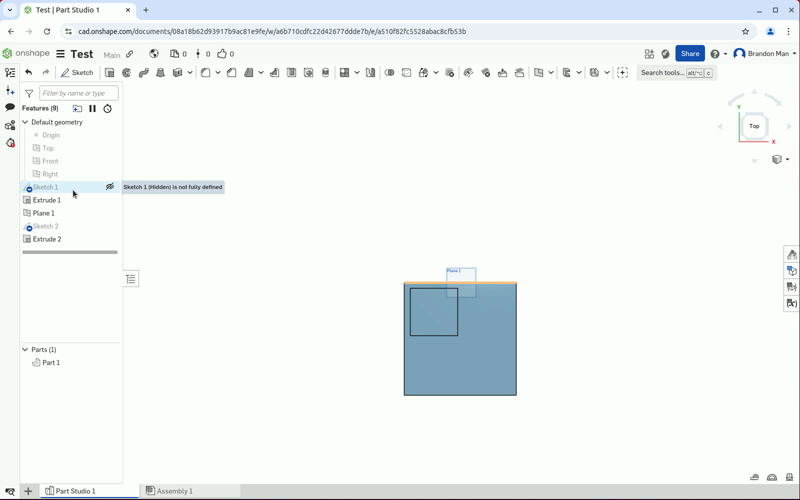
click(73, 189)
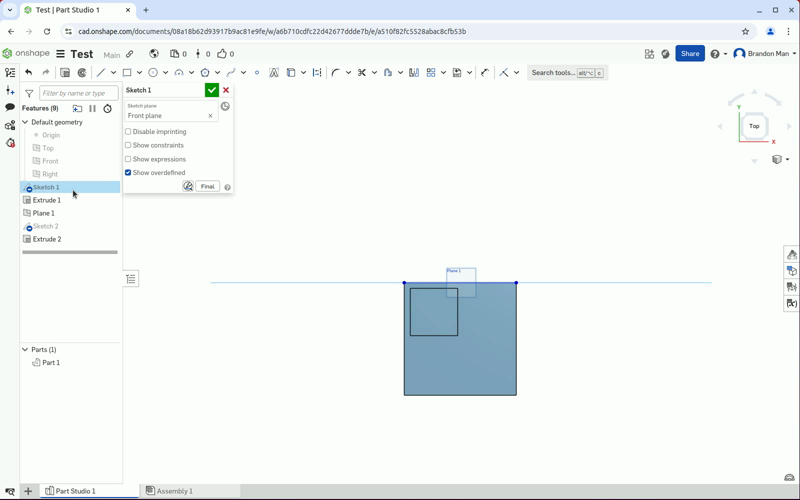
mouse_move(229, 92)
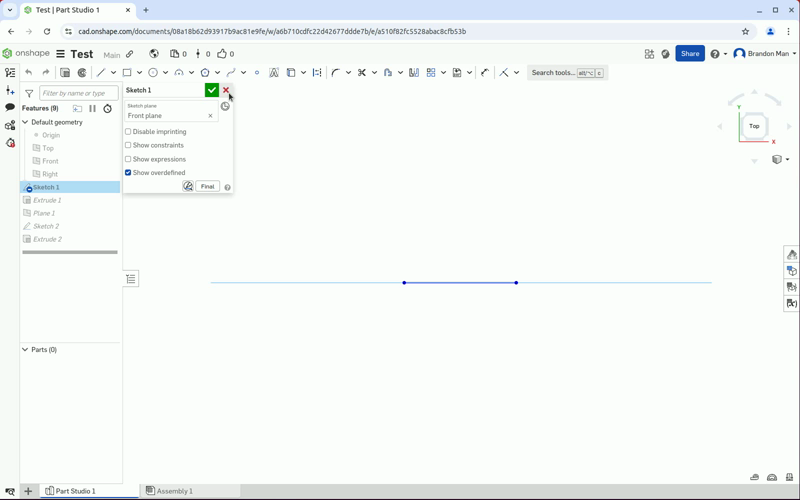
click(229, 92)
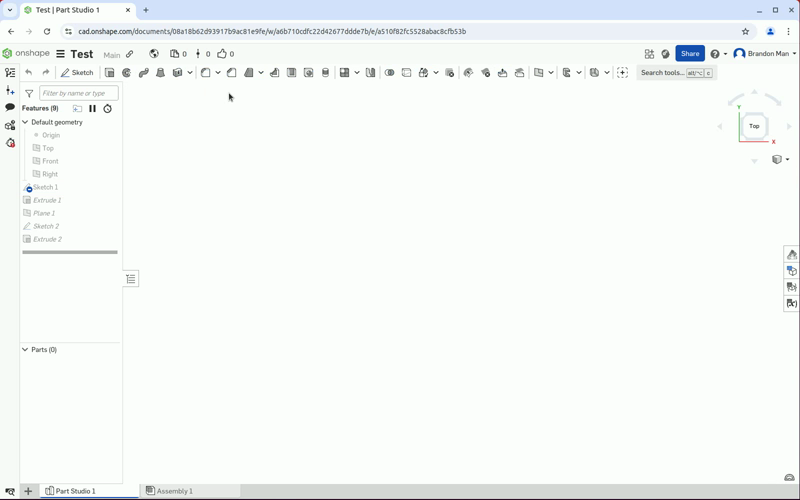
key(shift+s)
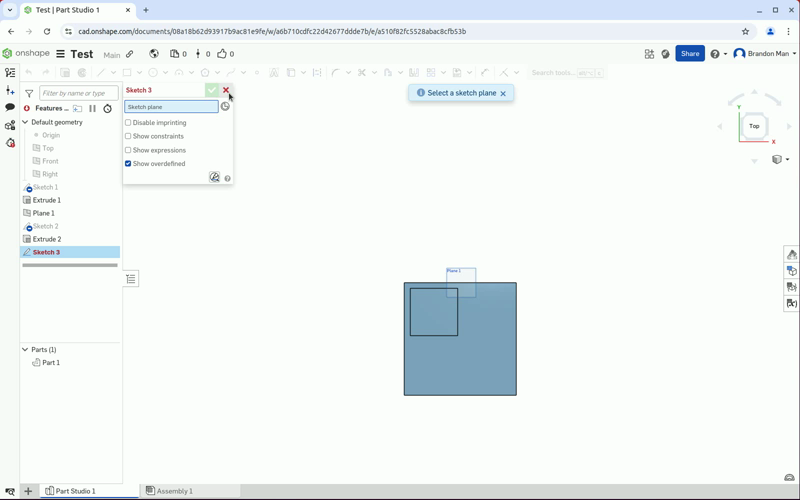
mouse_move(73, 215)
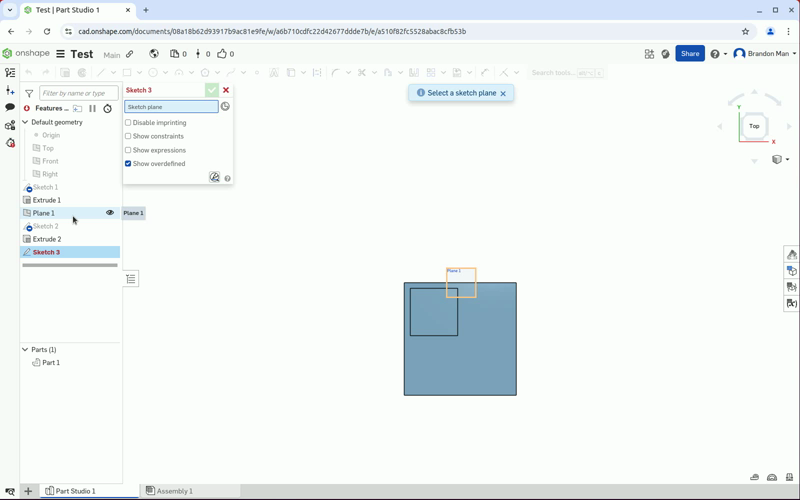
click(73, 215)
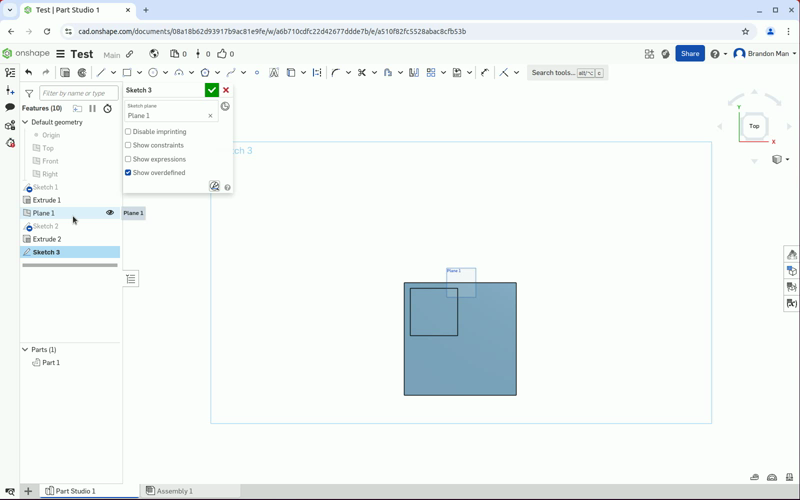
mouse_move(73, 352)
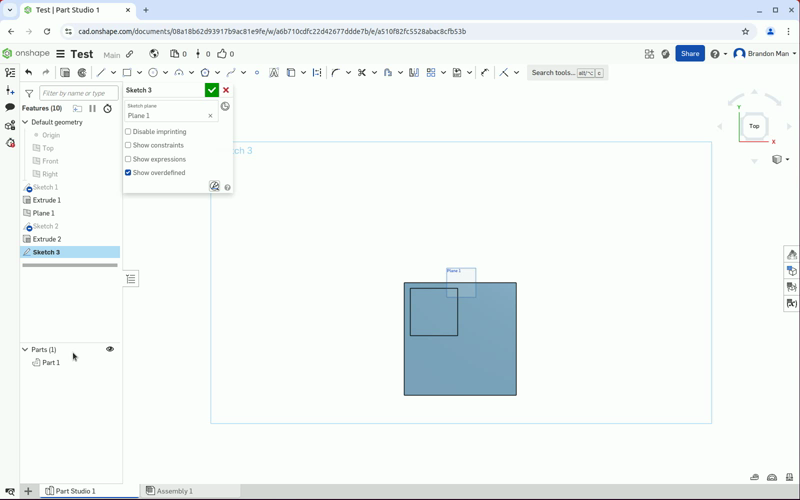
key(y)
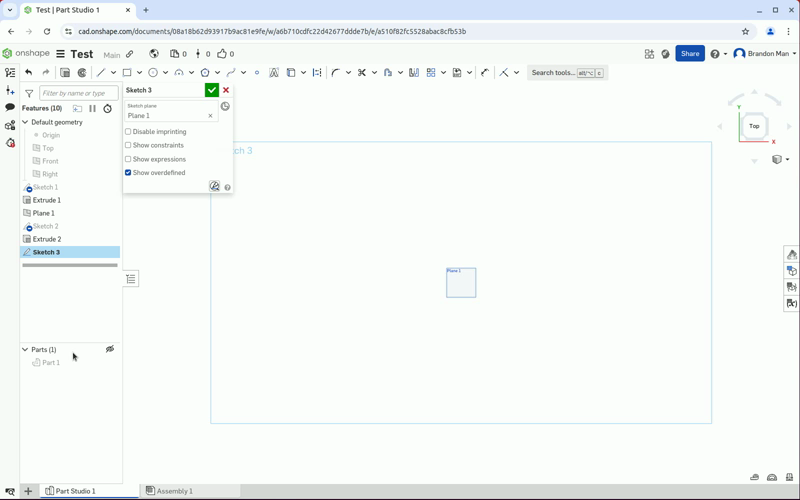
key(l)
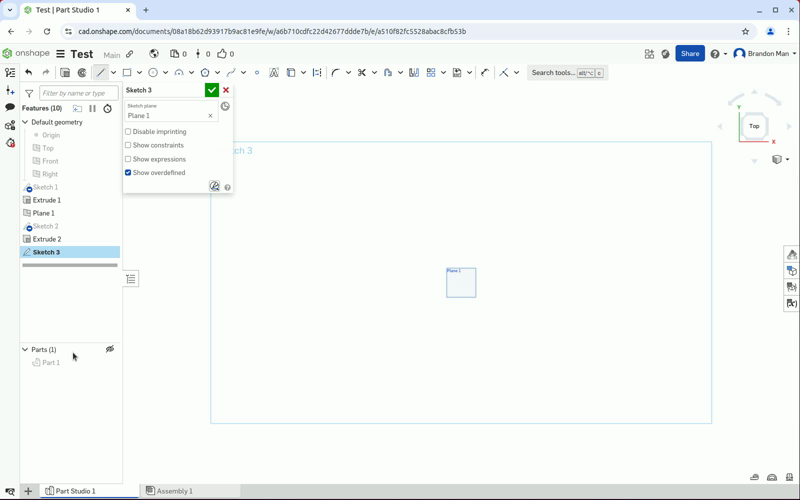
key_down(shift)
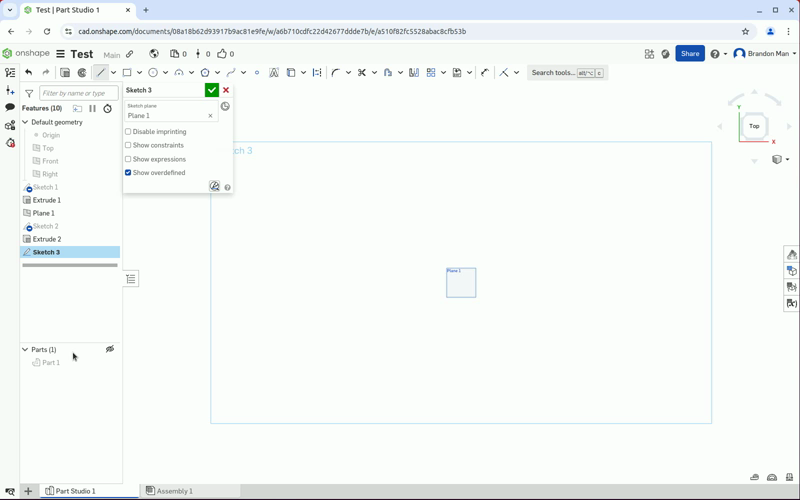
mouse_move(464, 335)
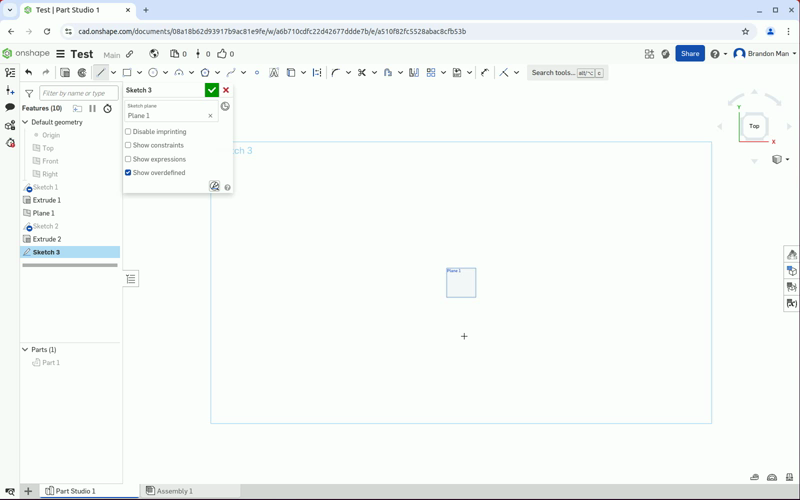
click(464, 335)
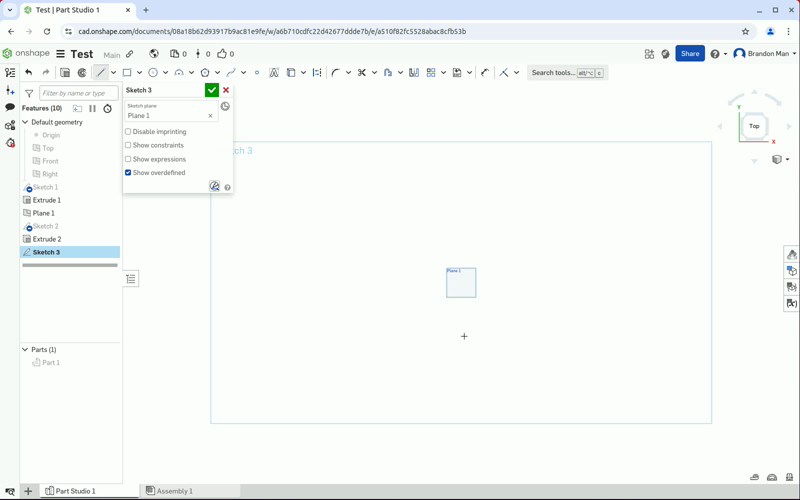
key_up(shift)
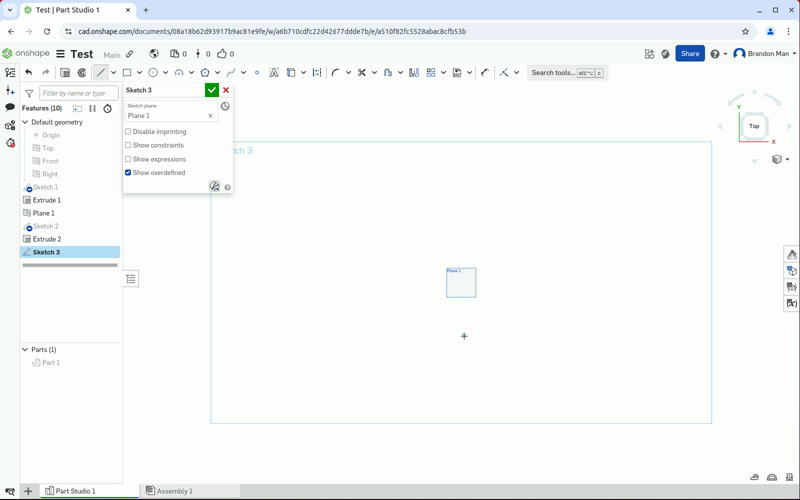
key_down(shift)
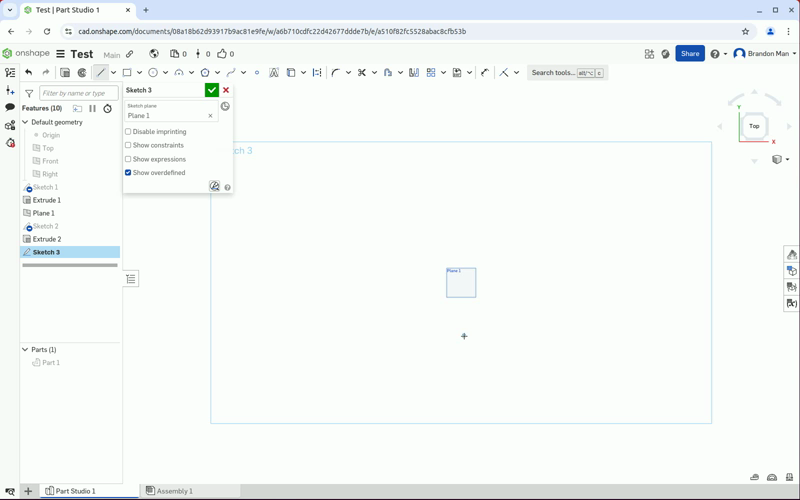
mouse_move(494, 335)
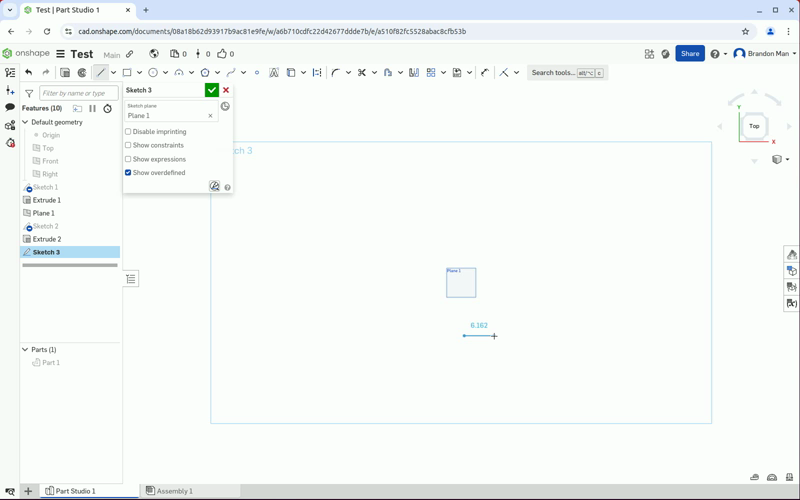
mouse_move(511, 335)
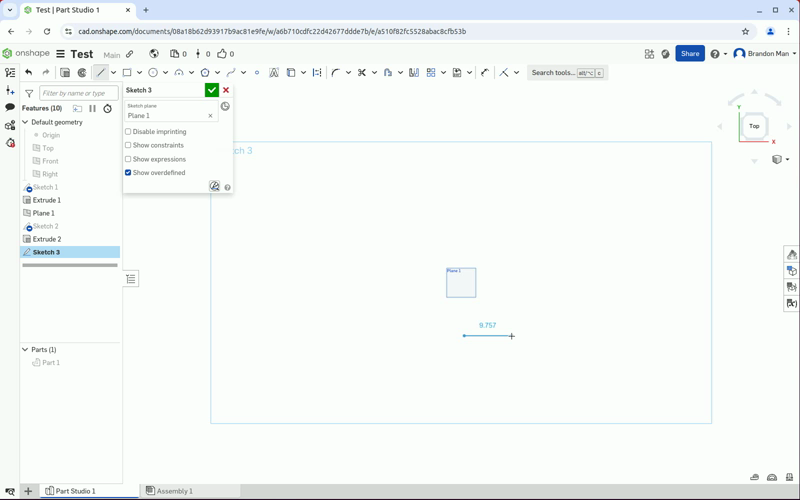
click(511, 335)
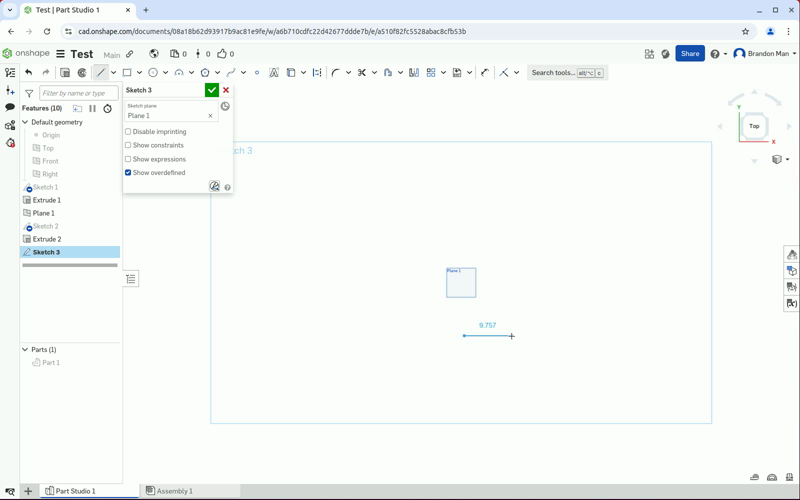
key_up(shift)
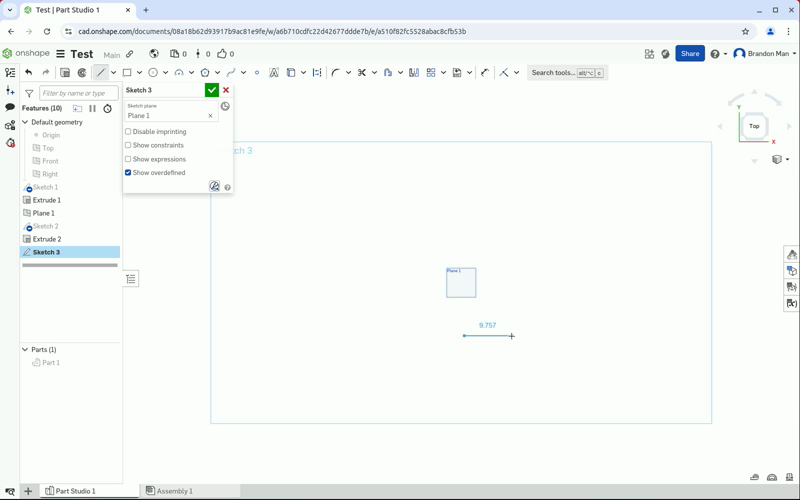
key_down(shift)
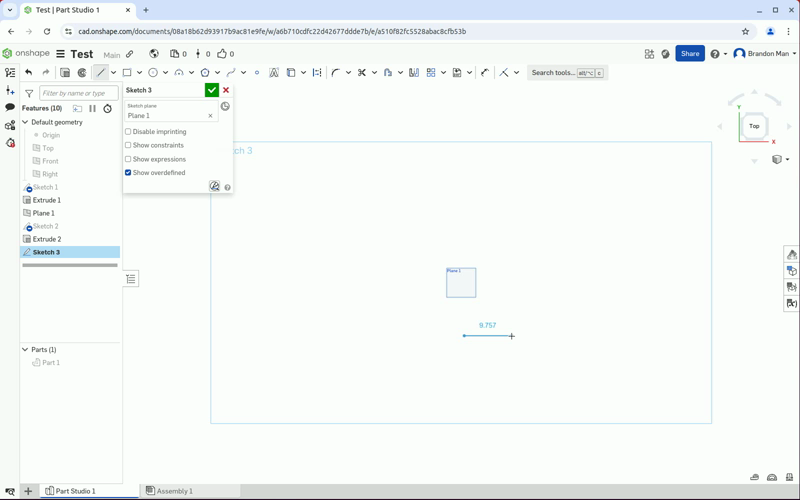
mouse_move(541, 335)
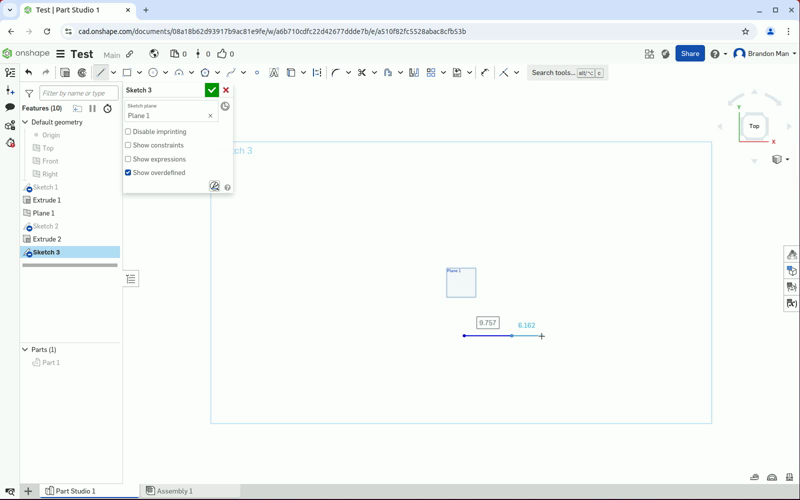
mouse_move(511, 288)
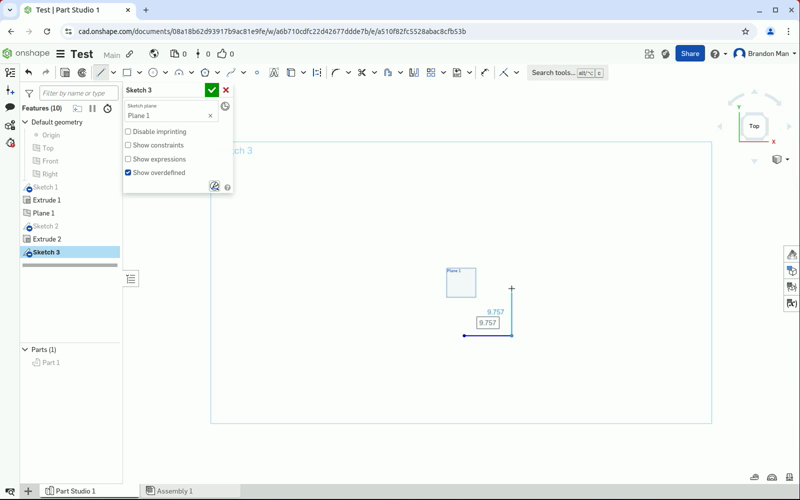
click(511, 288)
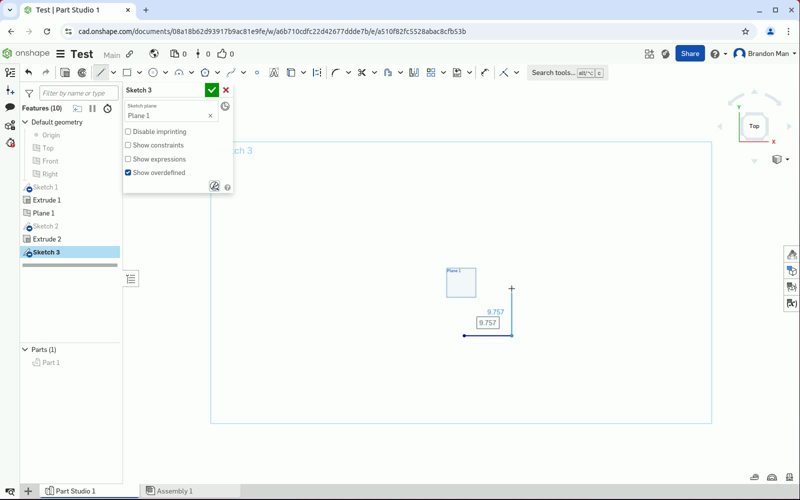
key_up(shift)
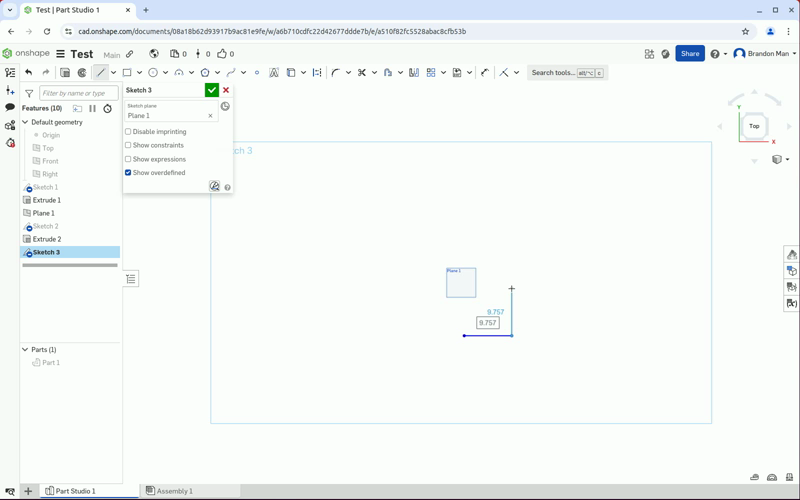
key_down(shift)
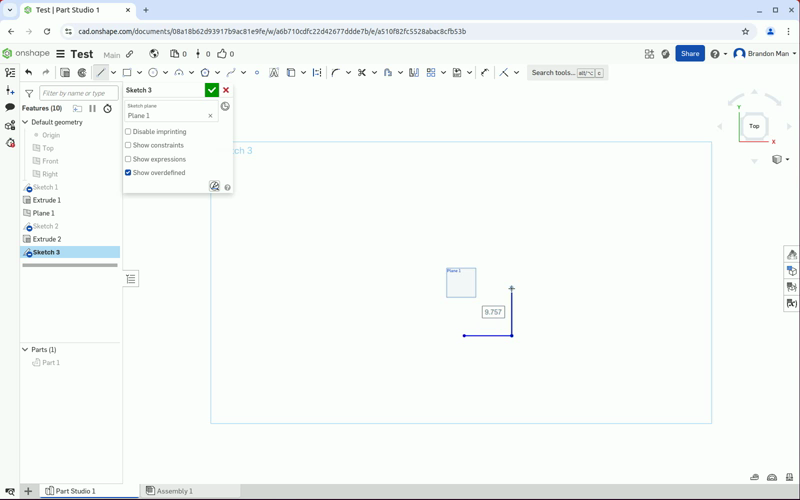
mouse_move(541, 288)
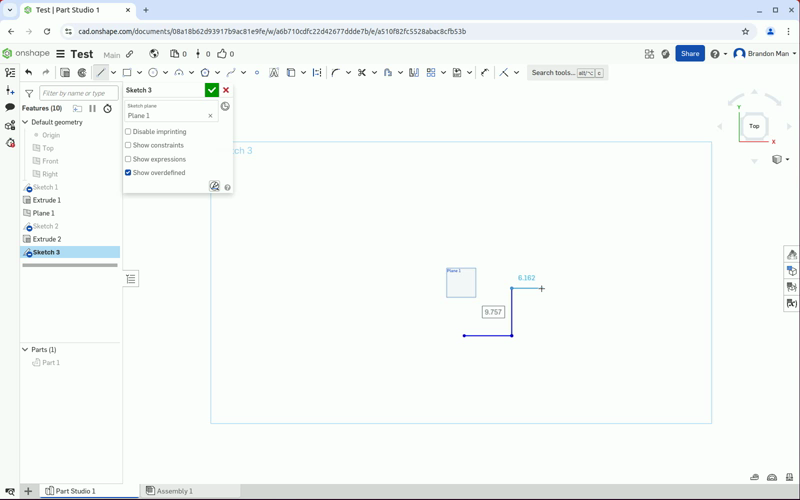
mouse_move(464, 288)
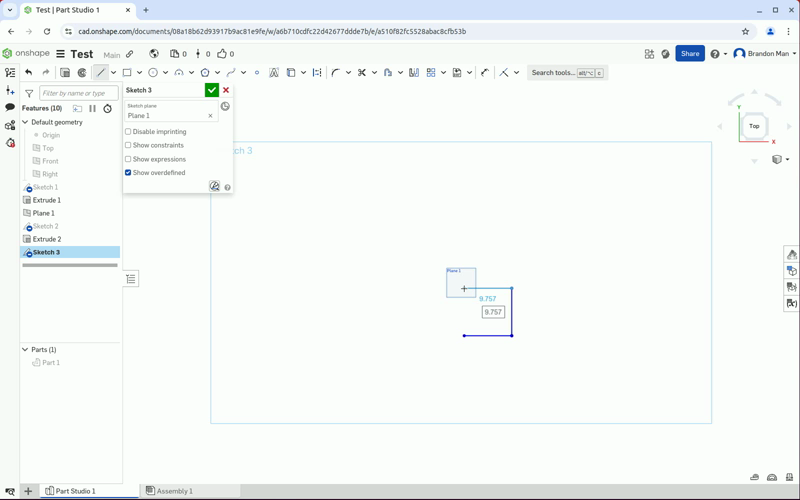
click(464, 288)
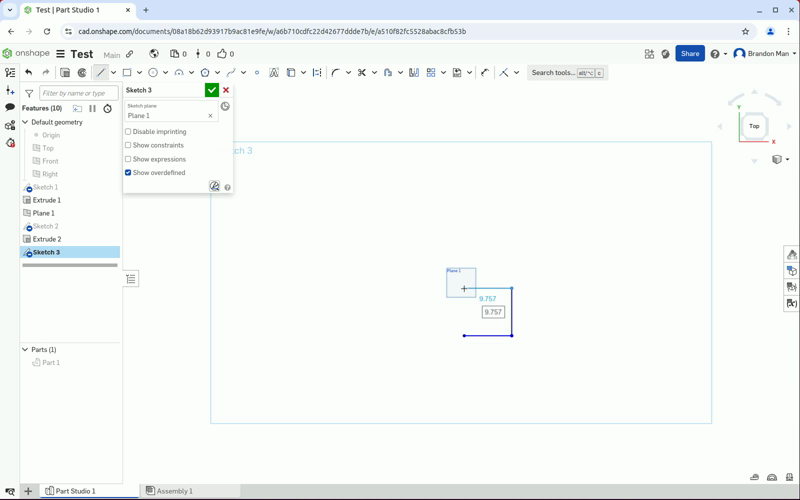
key_up(shift)
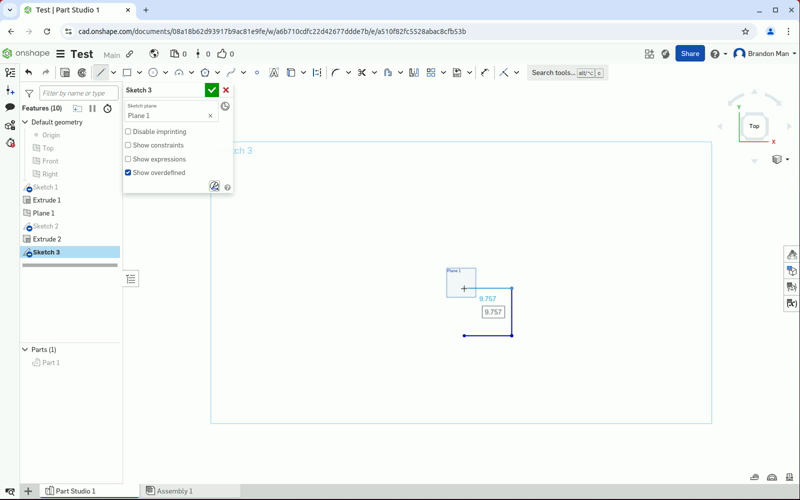
mouse_move(494, 288)
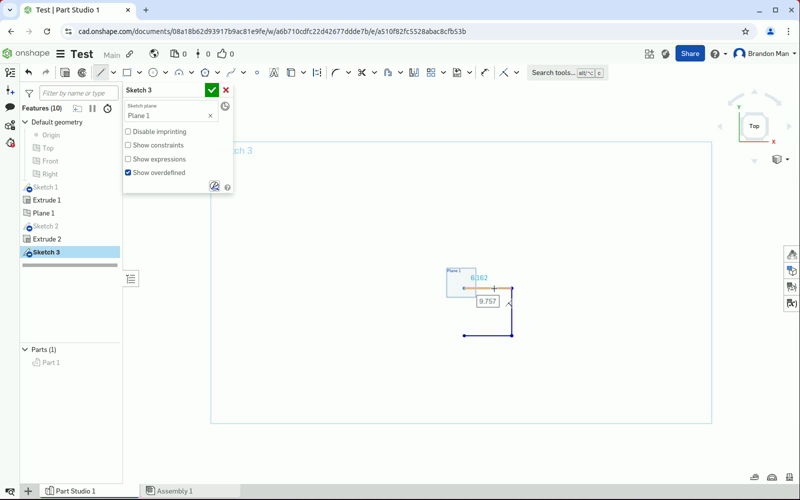
key_down(shift)
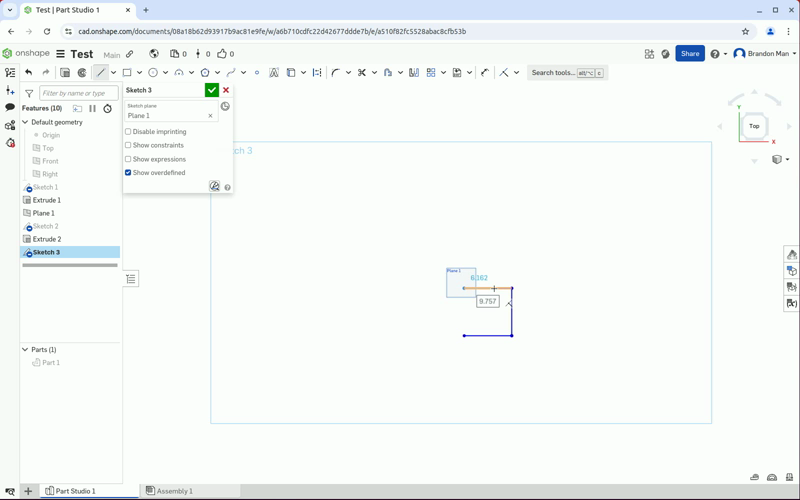
mouse_move(464, 335)
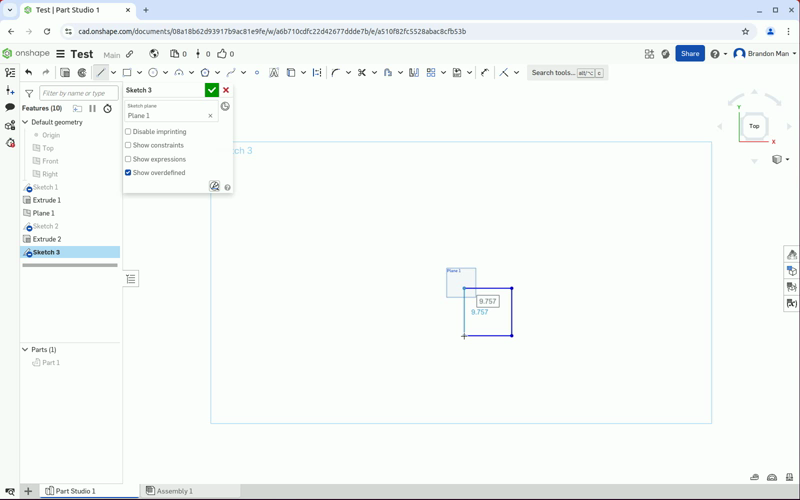
key_up(shift)
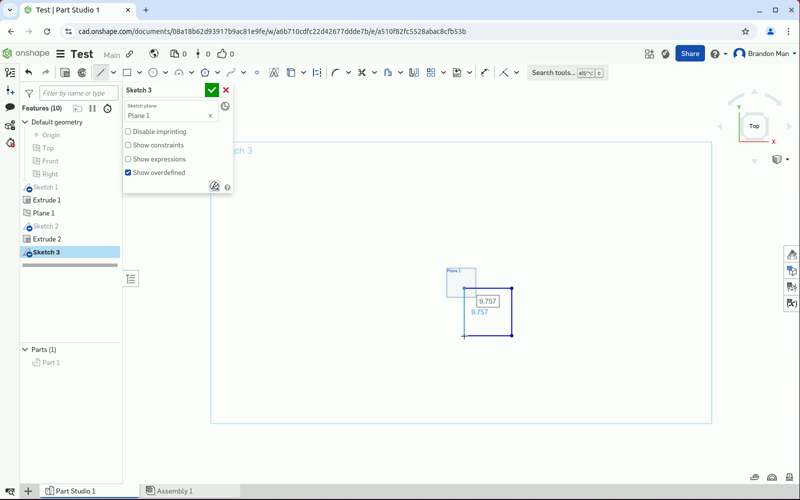
click(464, 335)
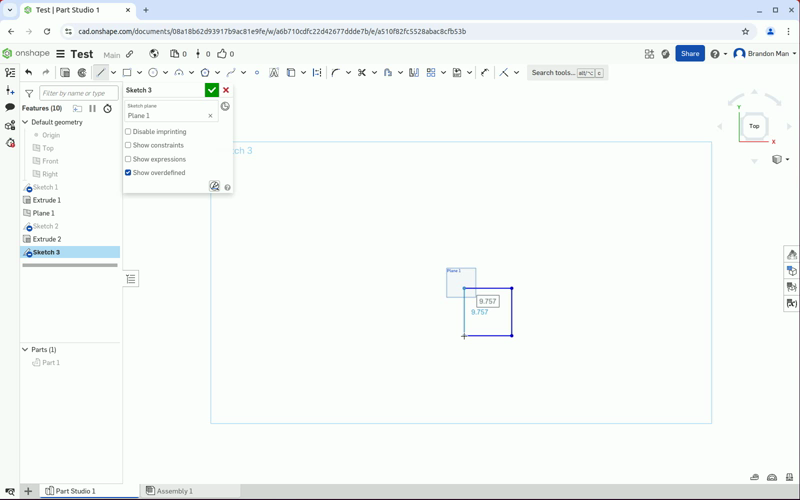
key(esc)
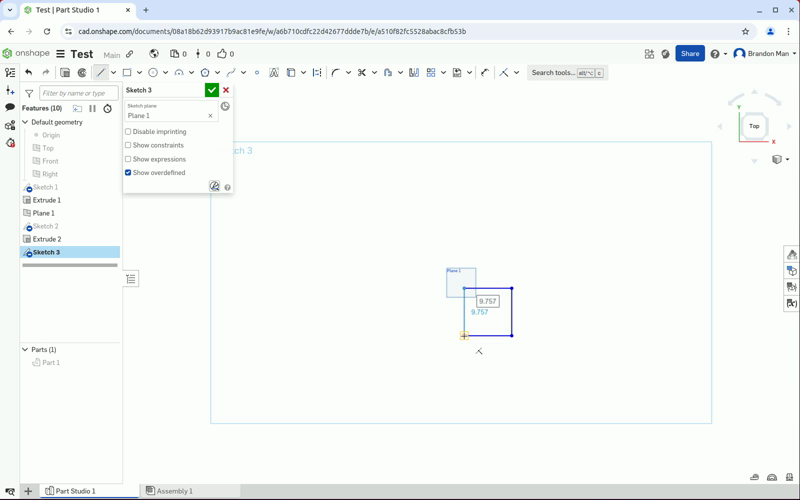
mouse_move(492, 309)
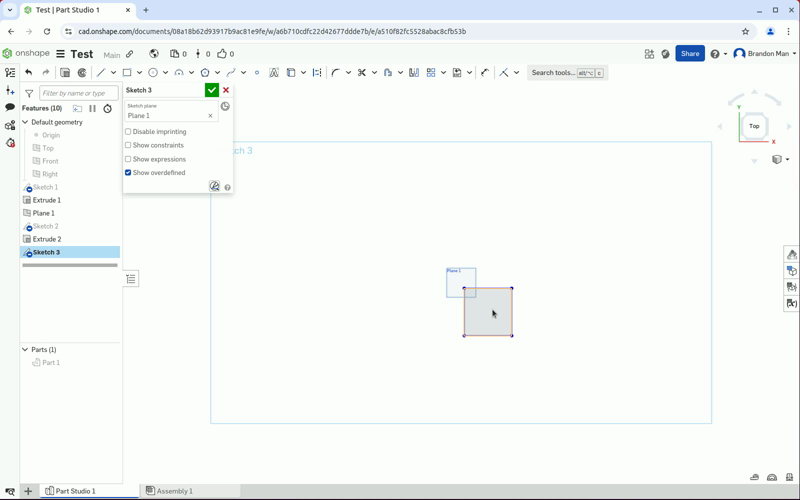
click(492, 309)
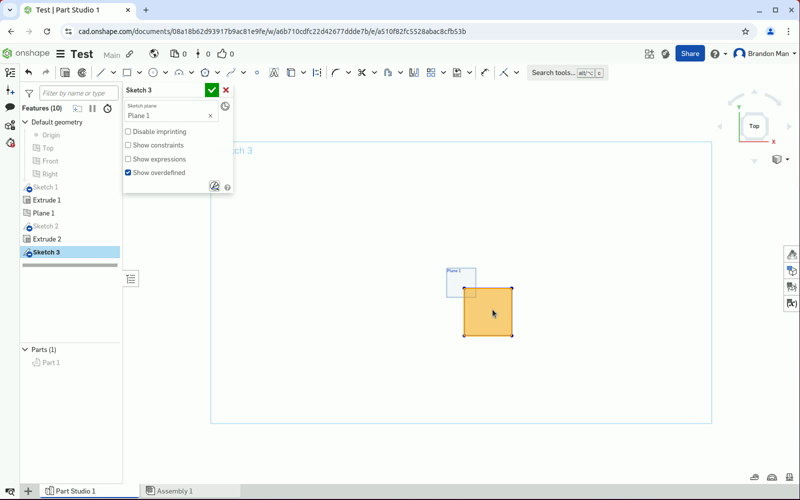
mouse_move(73, 352)
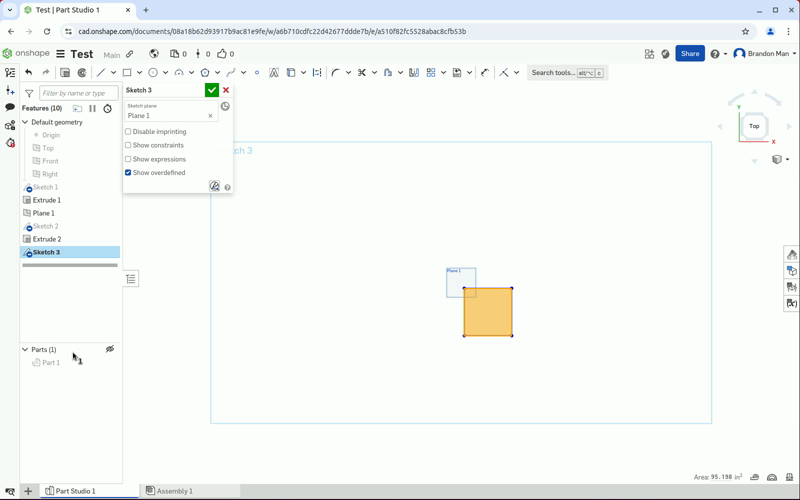
key(shift+y)
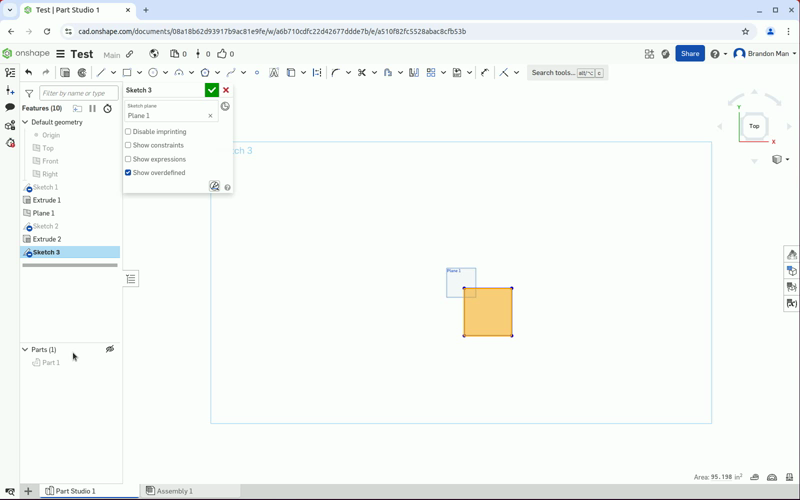
key(shift+e)
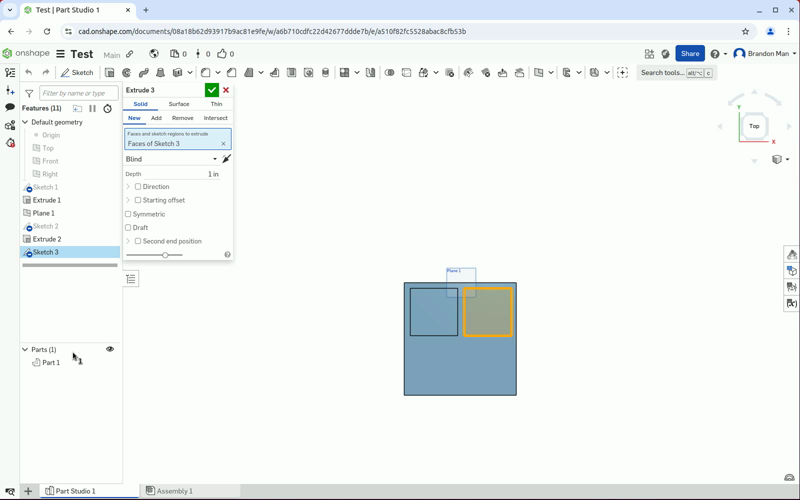
mouse_move(143, 106)
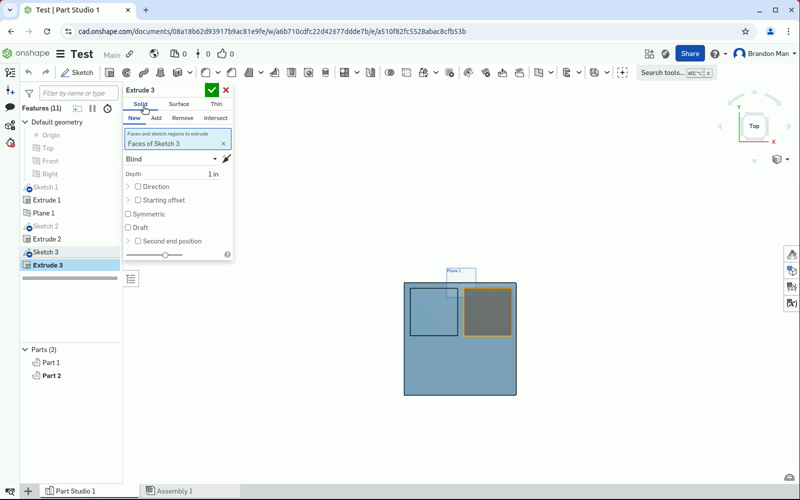
click(143, 106)
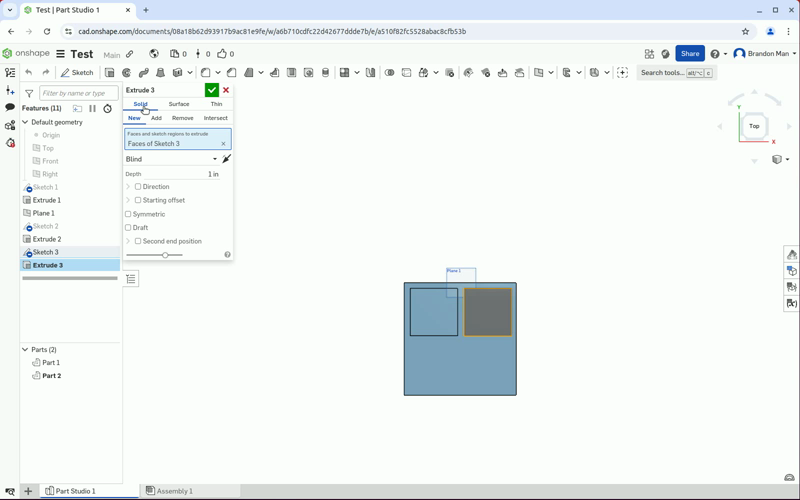
mouse_move(186, 120)
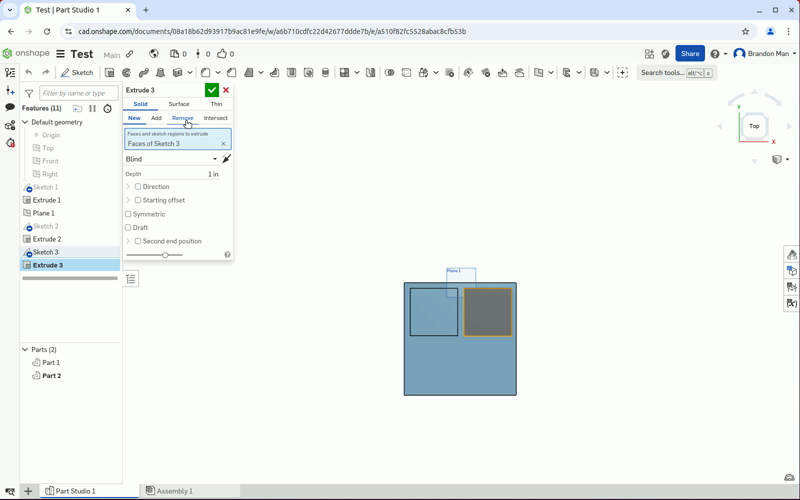
click(186, 120)
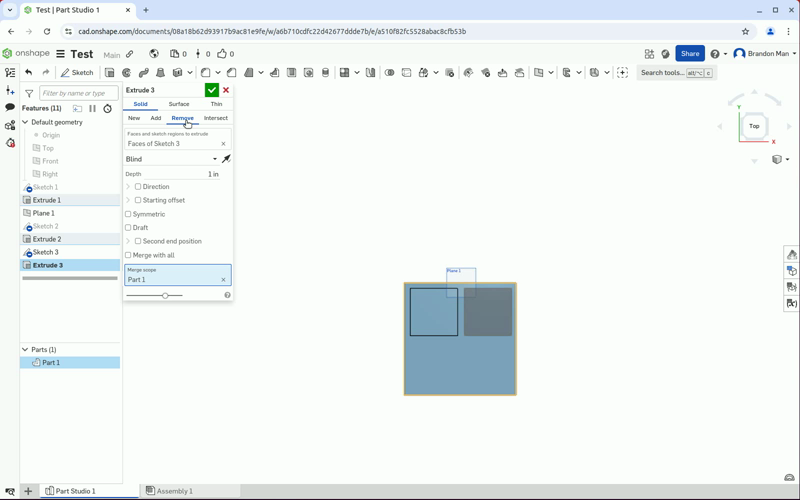
key(tab, 4)
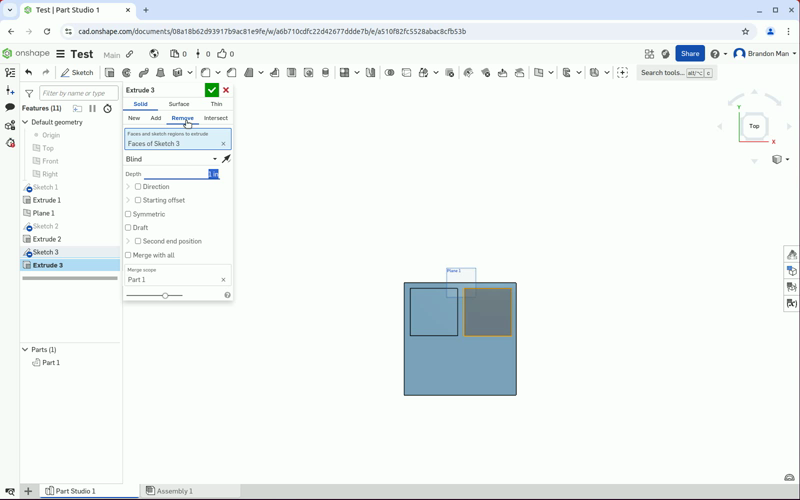
text(30.811)
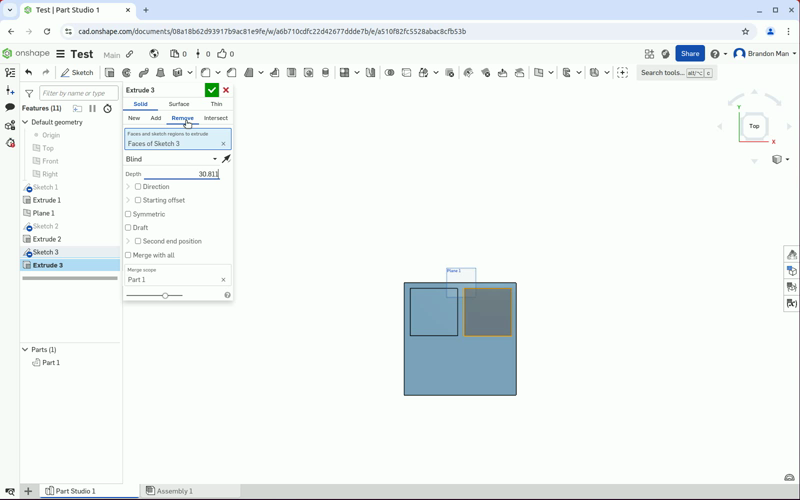
key(tab, 6)
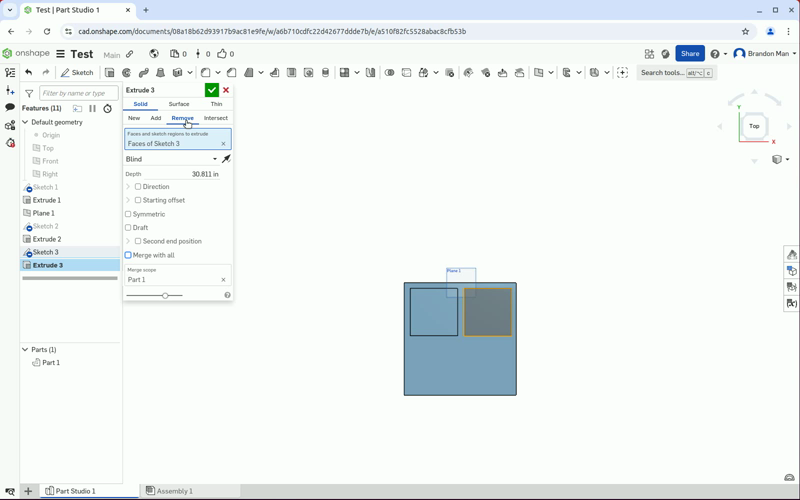
key(space)
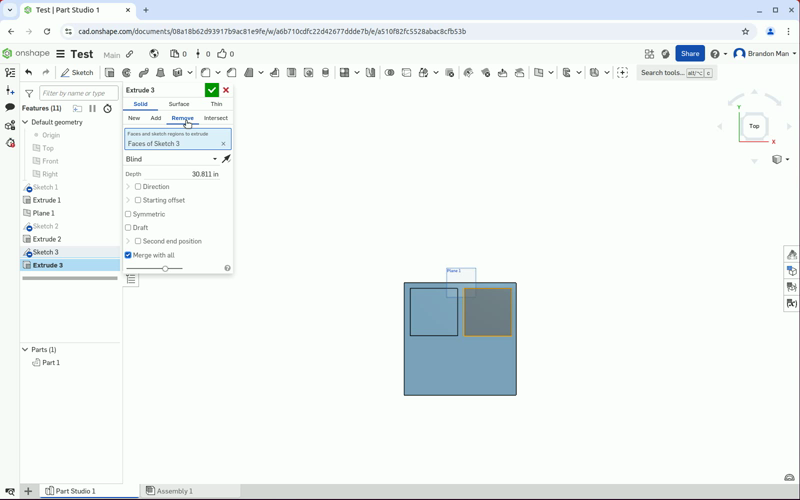
key(enter)
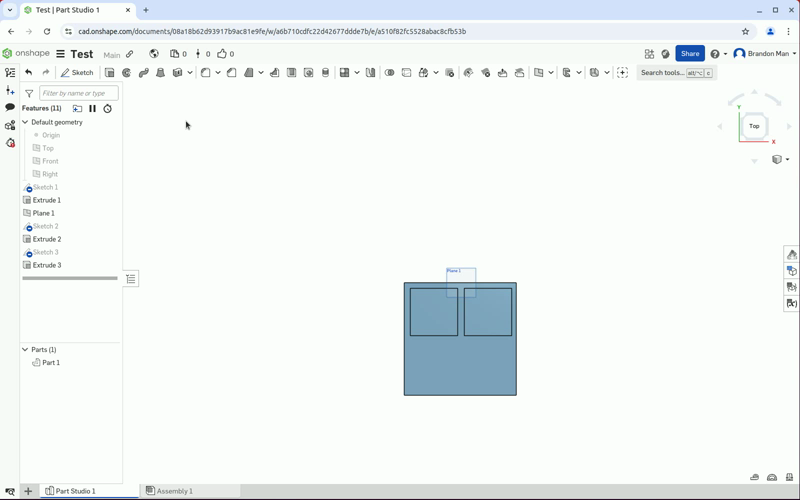
key(shift+h)
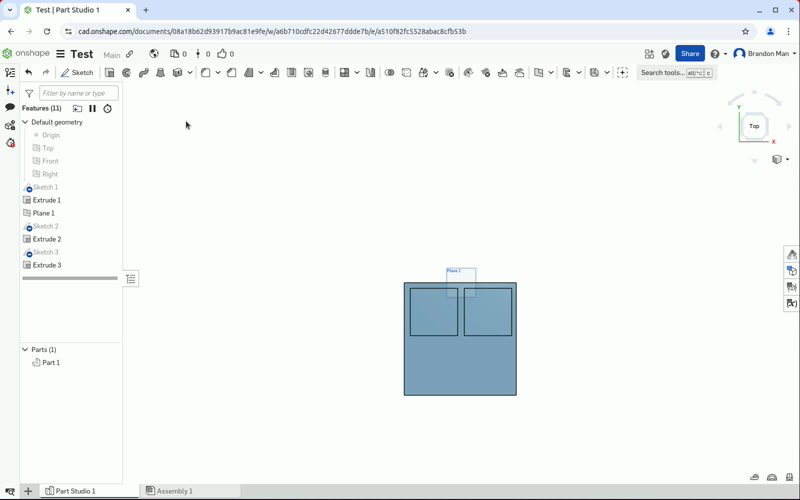
key(shift+h)
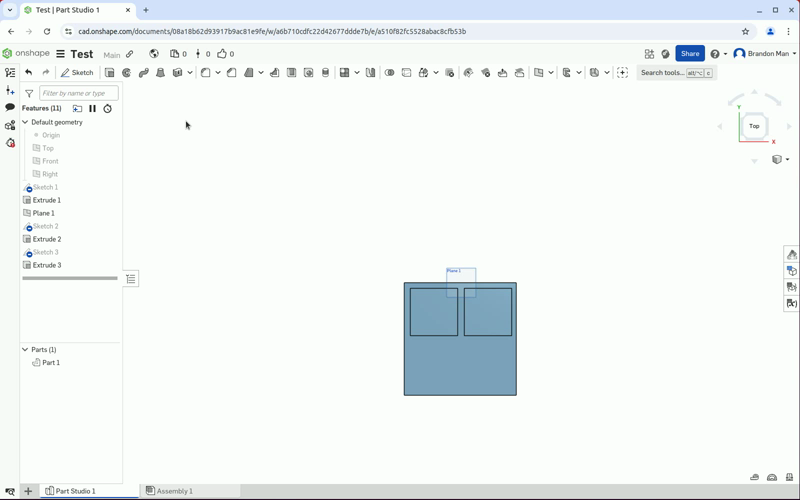
mouse_move(73, 189)
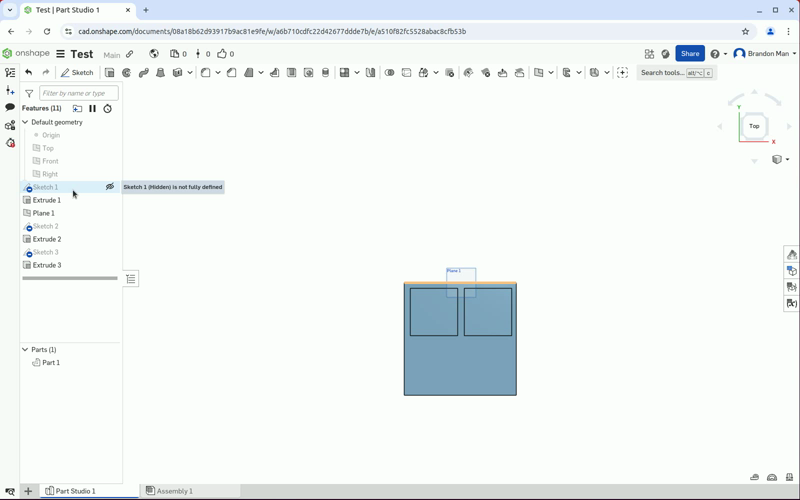
click(73, 189)
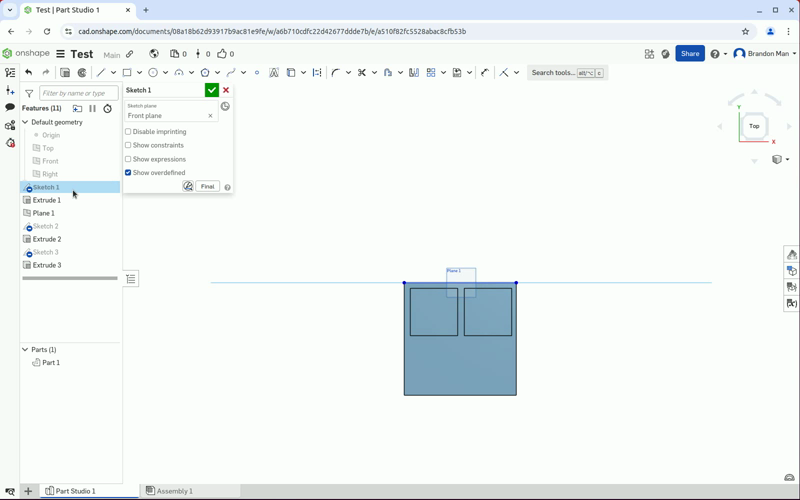
mouse_move(229, 92)
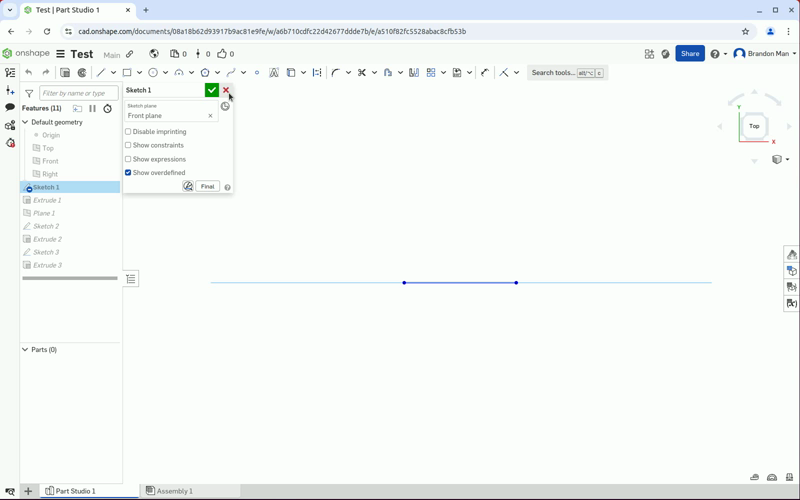
click(229, 92)
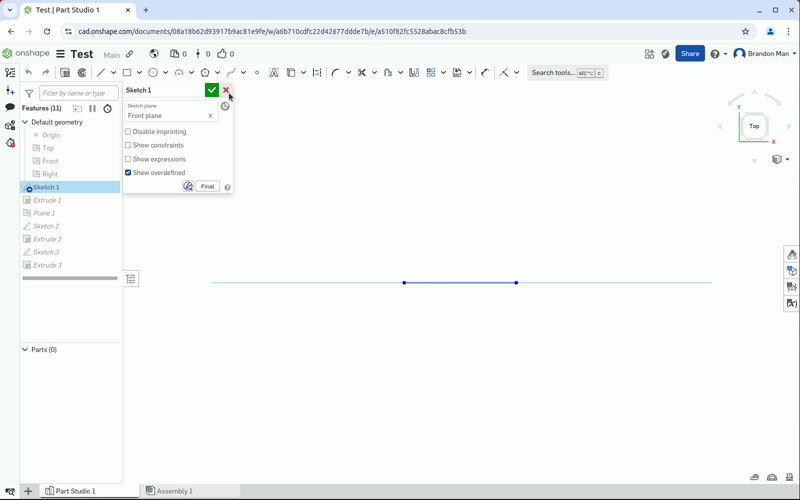
key(shift+s)
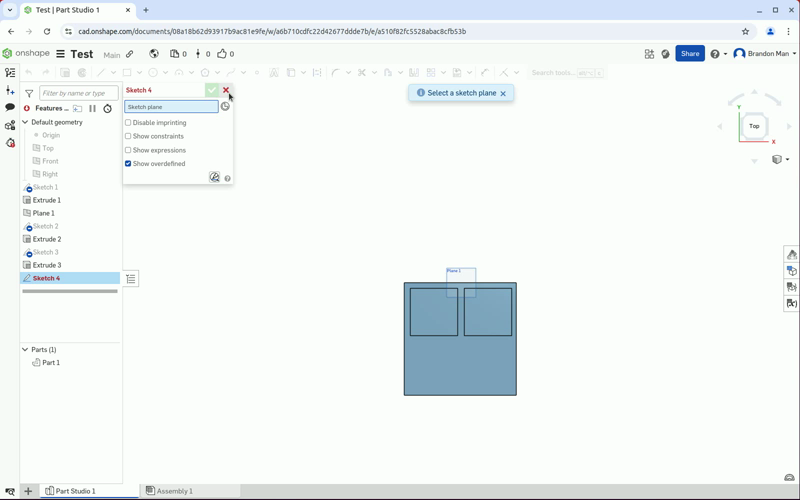
mouse_move(73, 215)
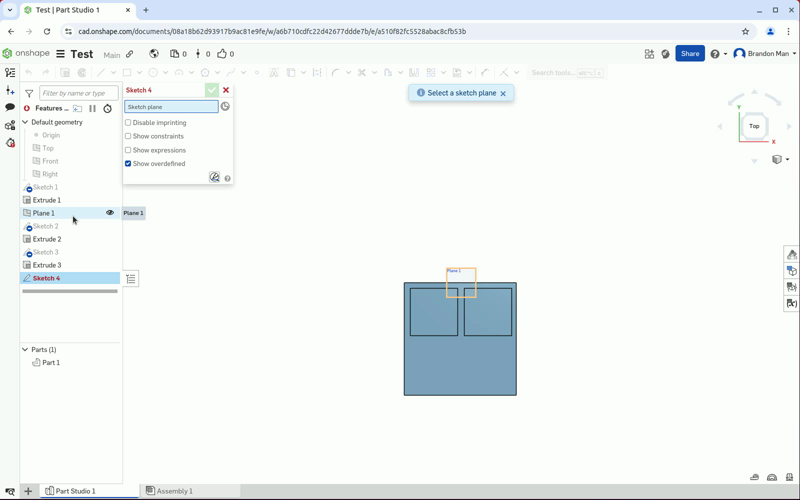
click(73, 215)
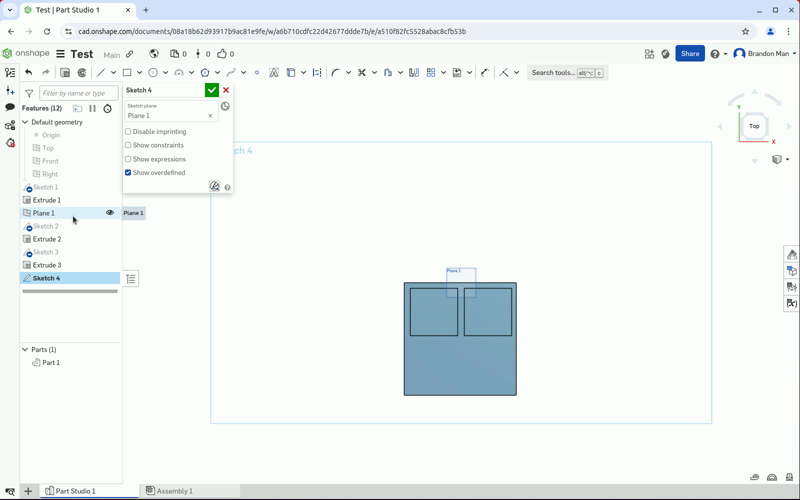
mouse_move(73, 352)
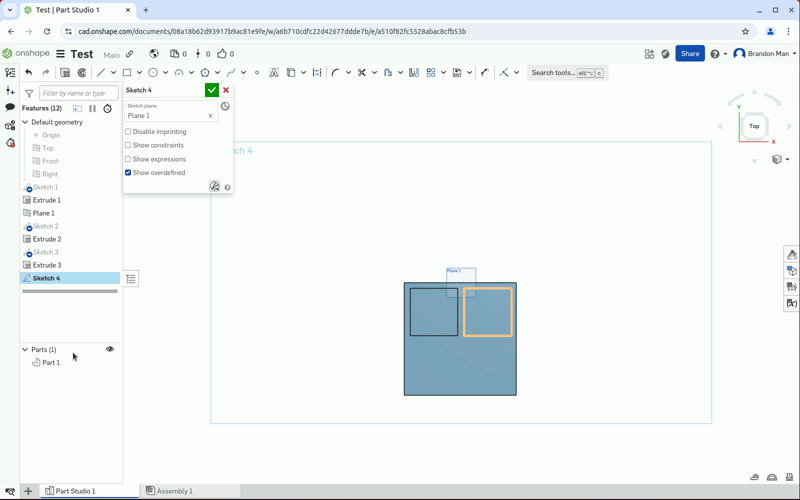
key(y)
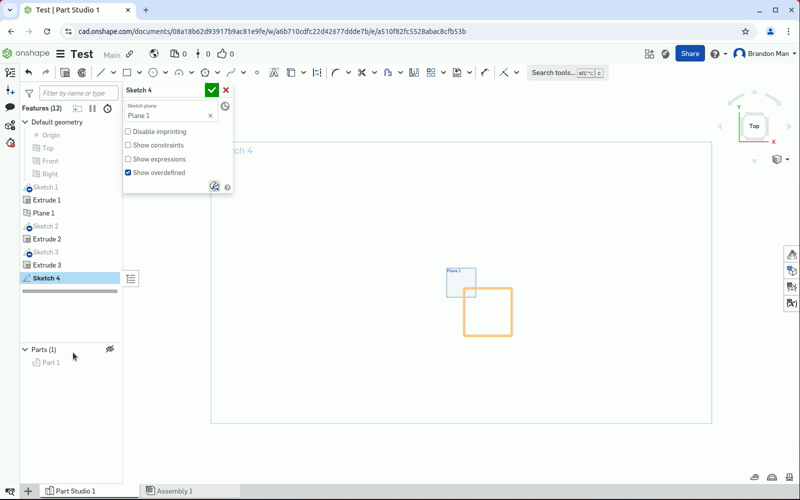
key(l)
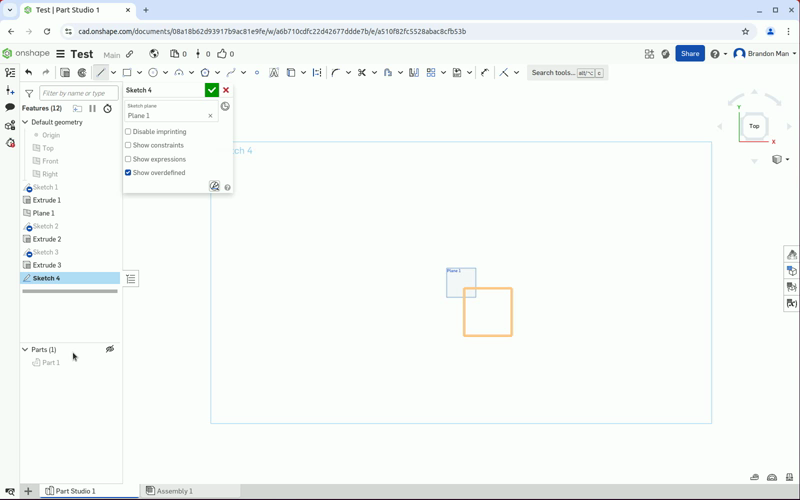
key_down(shift)
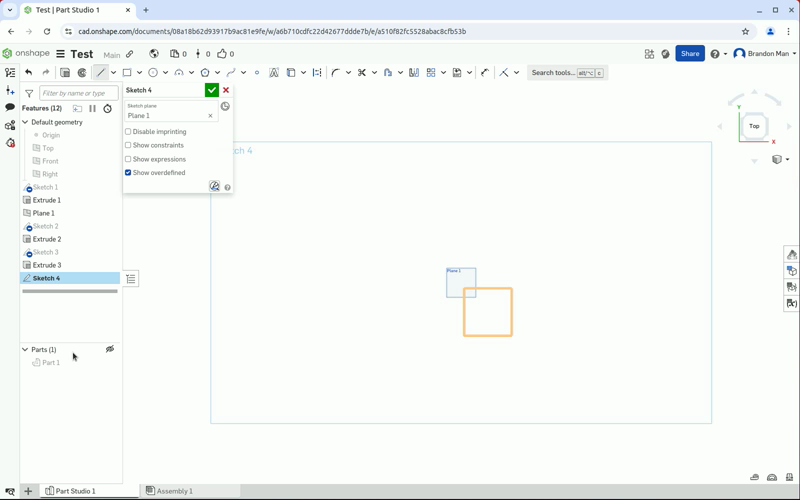
mouse_move(410, 389)
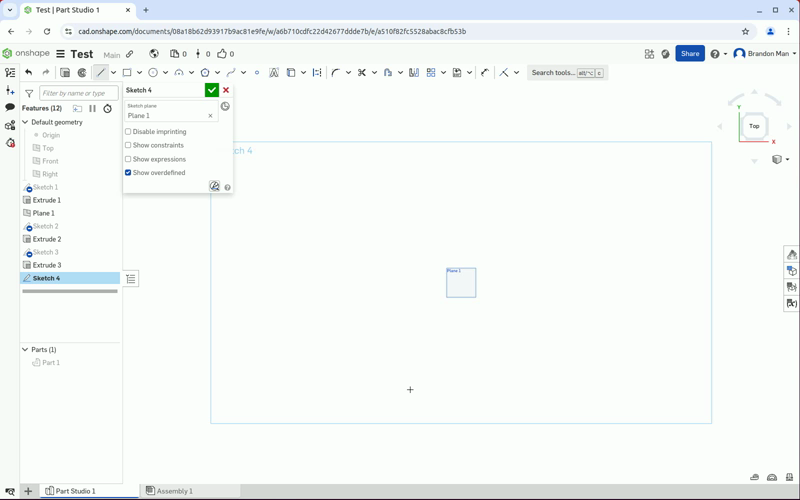
click(410, 389)
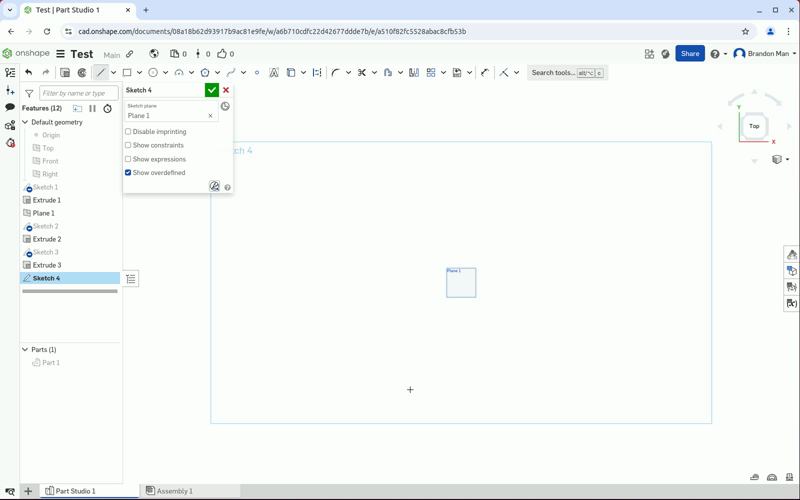
key_up(shift)
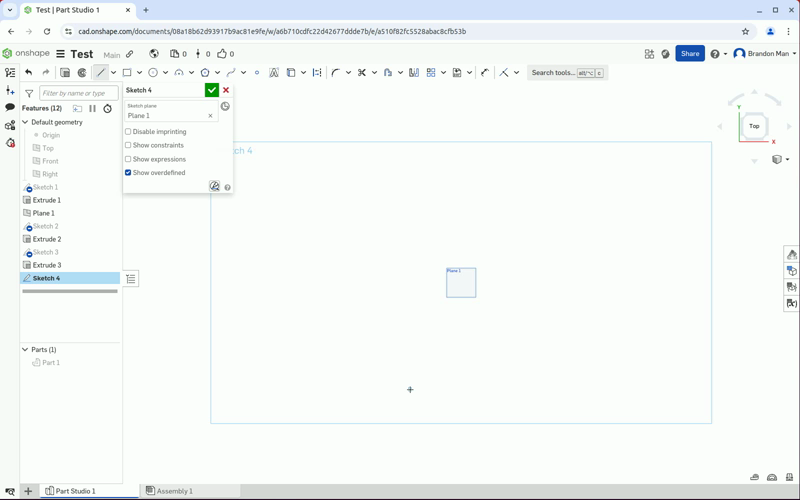
key_down(shift)
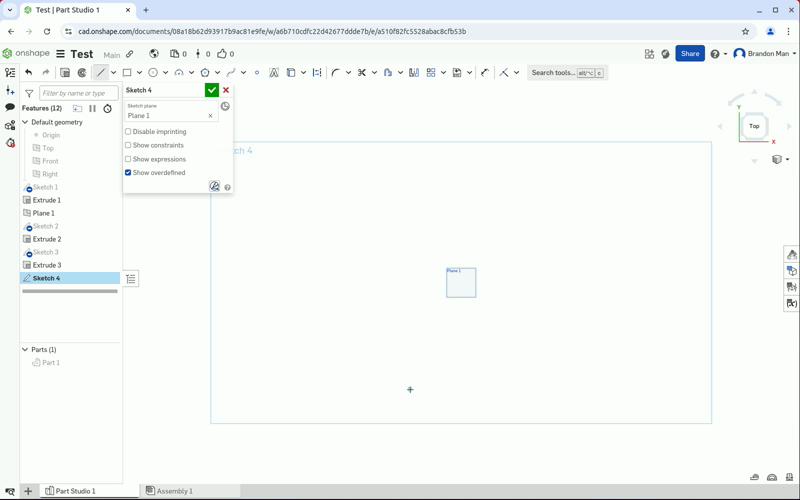
mouse_move(440, 389)
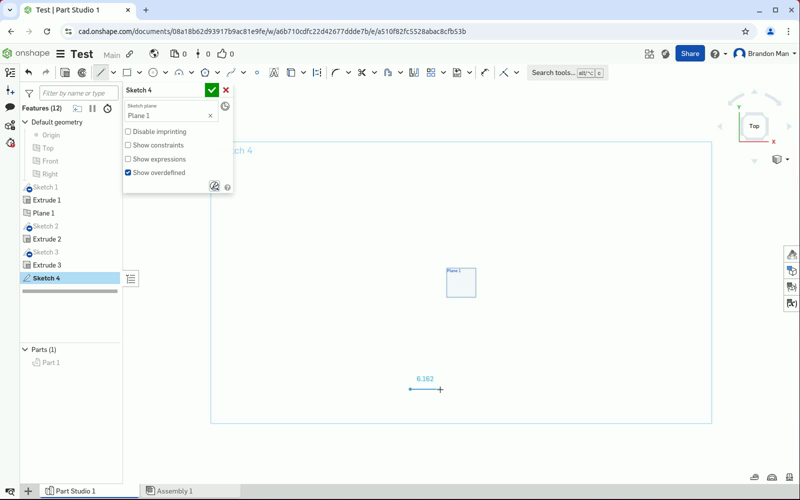
mouse_move(457, 389)
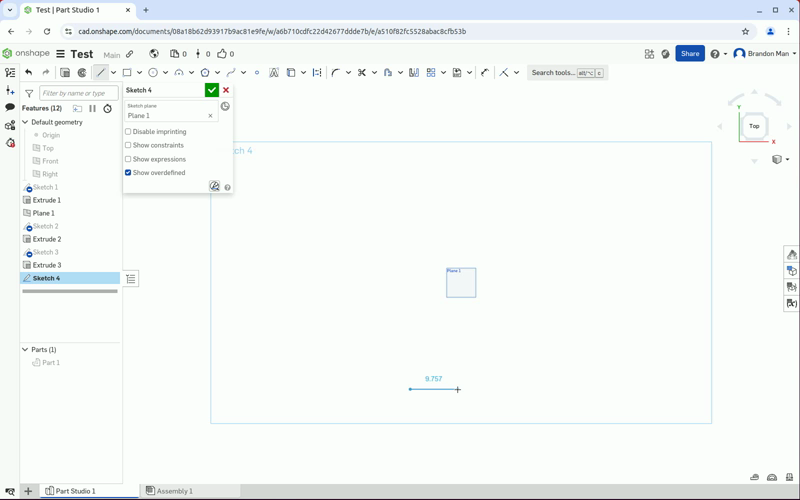
click(457, 389)
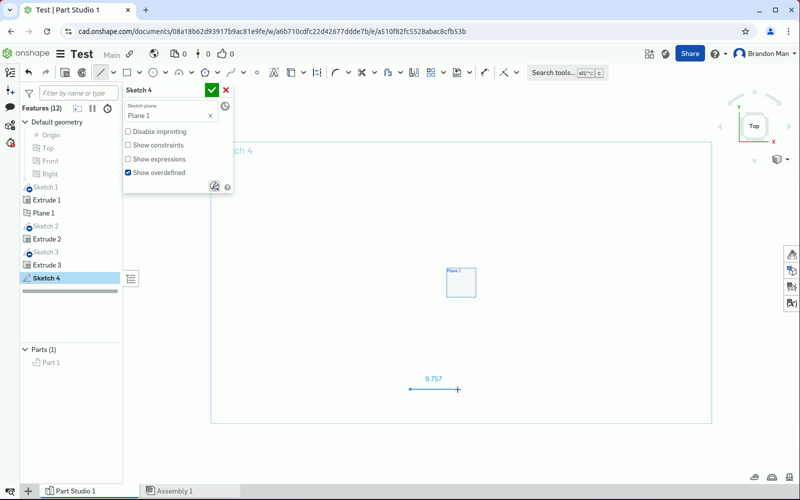
key_up(shift)
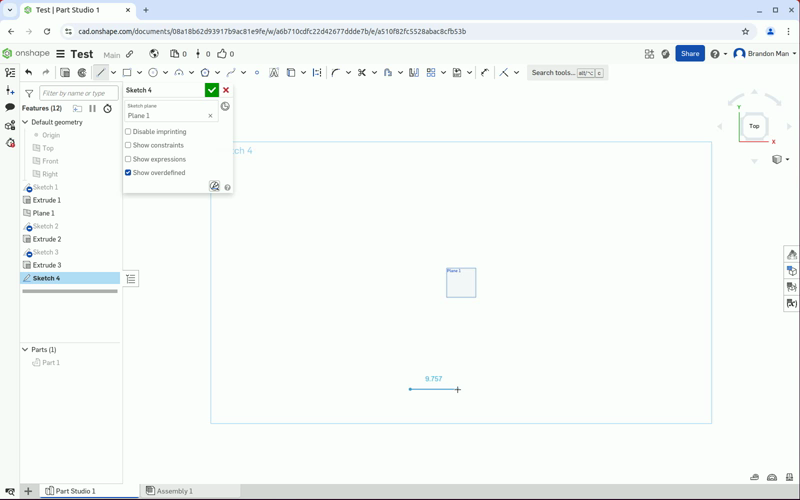
key_down(shift)
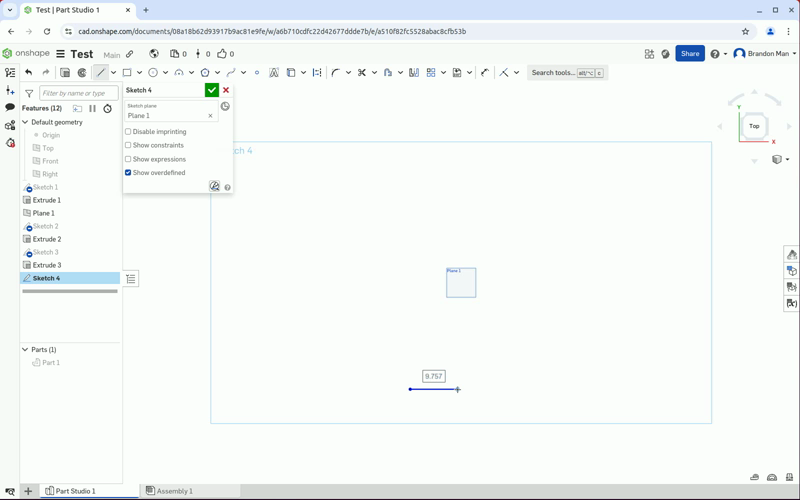
mouse_move(487, 389)
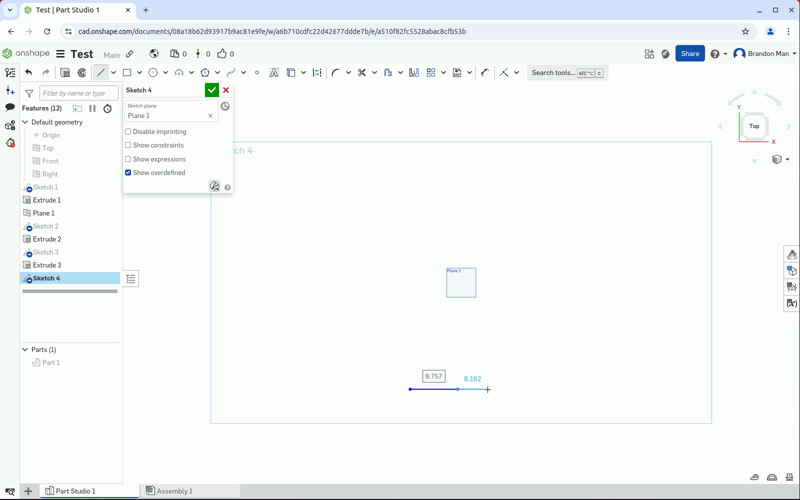
mouse_move(457, 342)
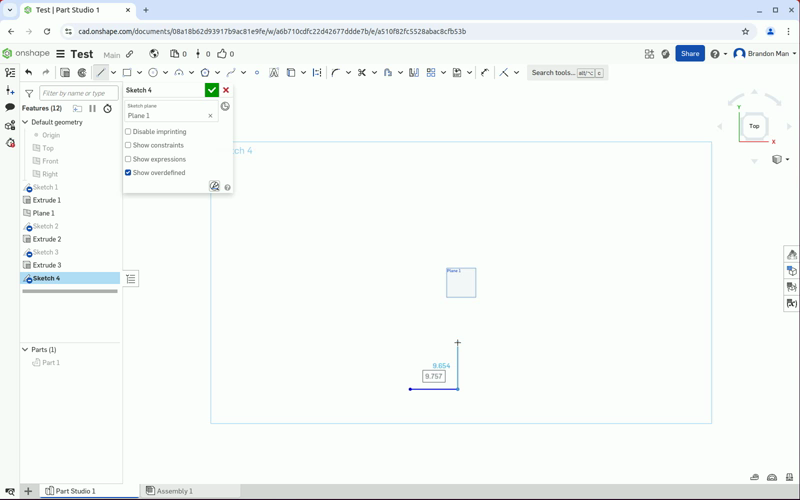
click(457, 342)
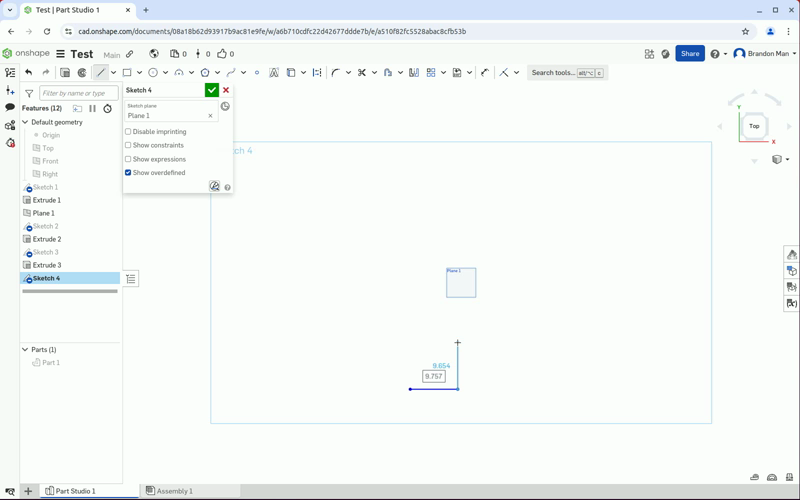
key_up(shift)
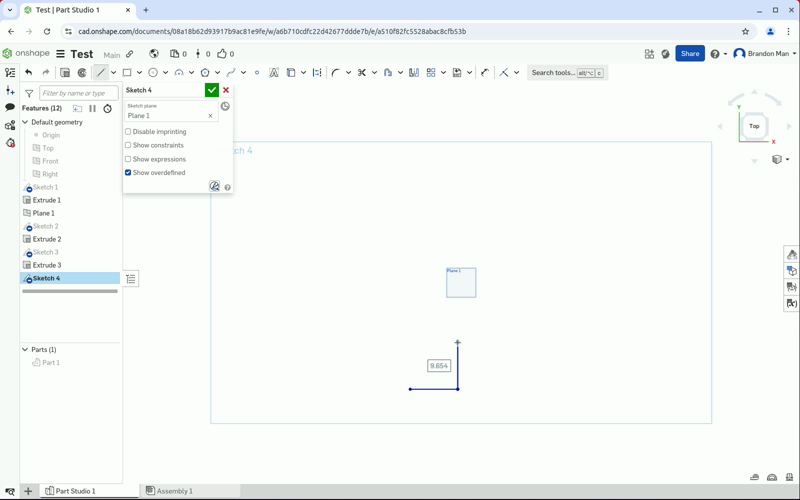
key_down(shift)
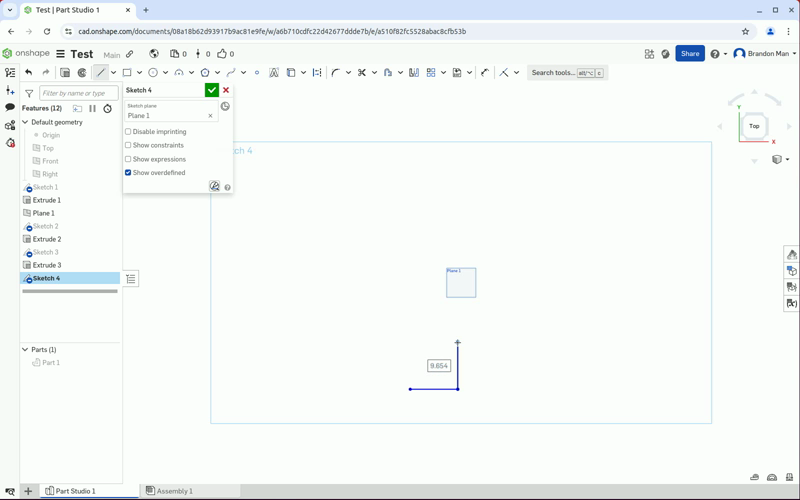
mouse_move(487, 342)
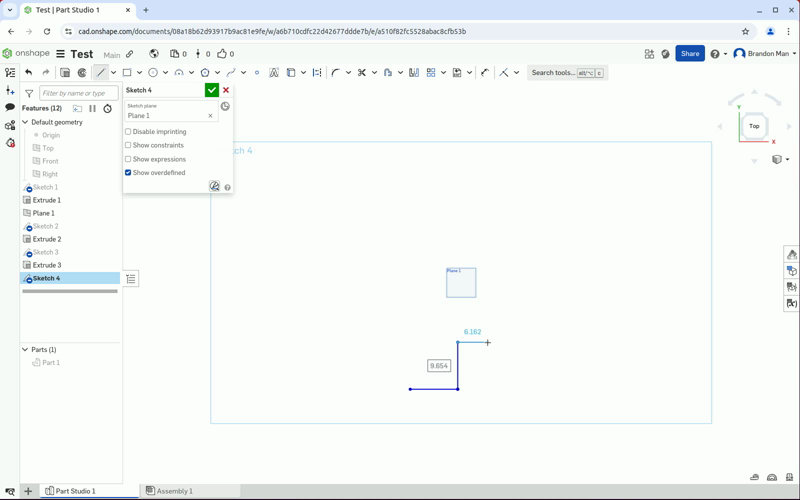
mouse_move(410, 342)
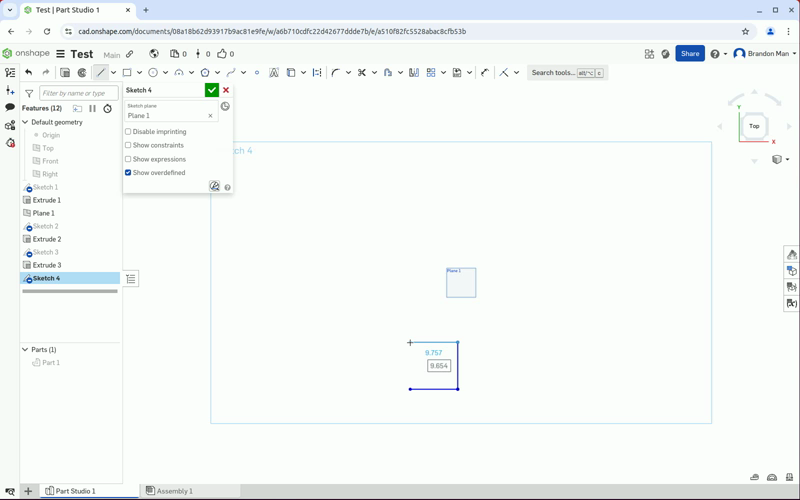
click(410, 342)
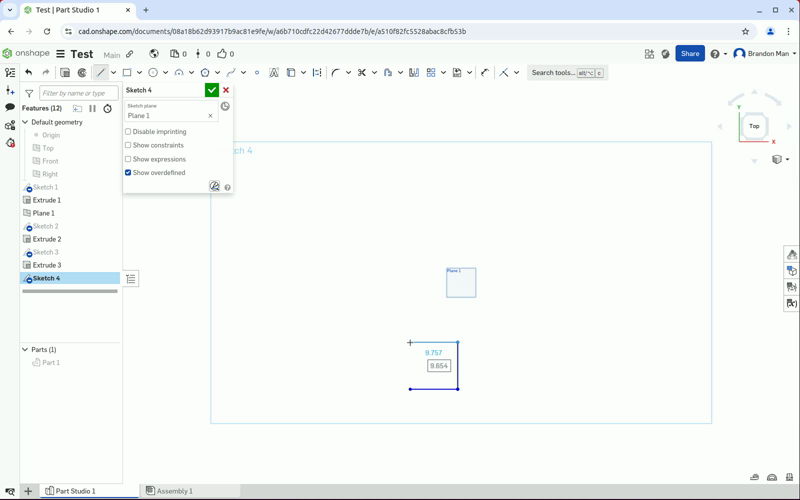
key_up(shift)
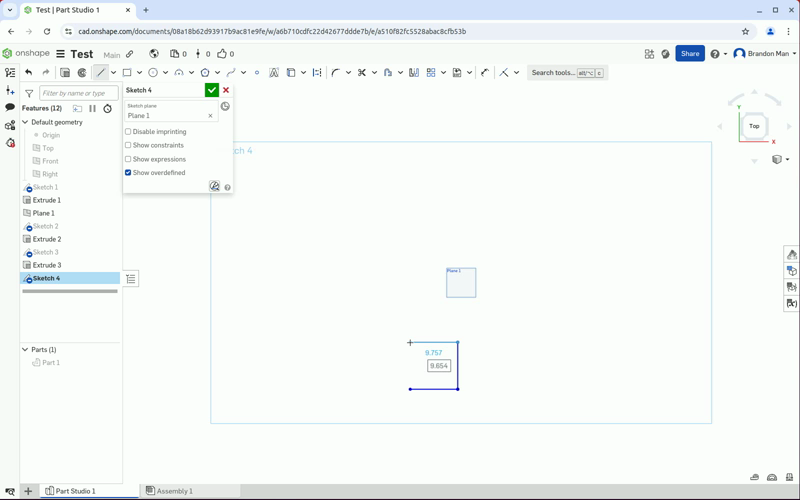
mouse_move(440, 342)
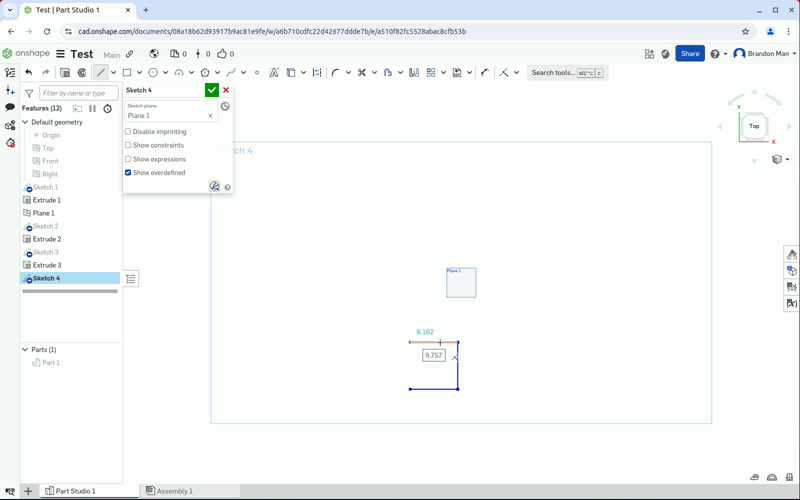
key_down(shift)
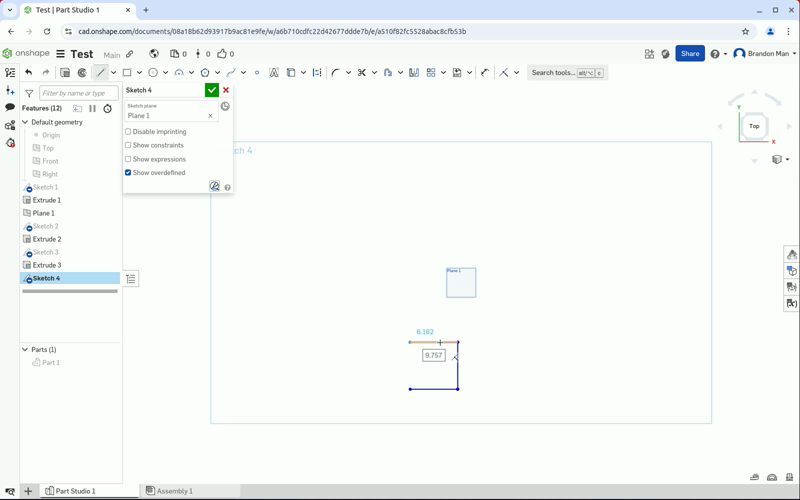
mouse_move(410, 389)
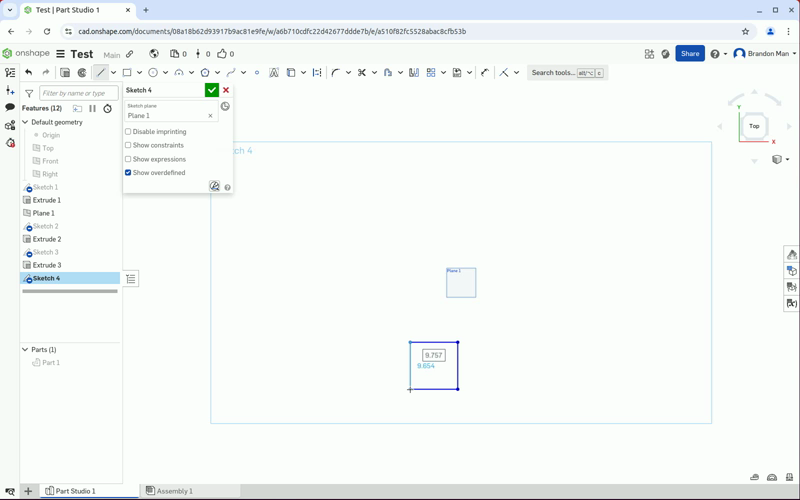
key_up(shift)
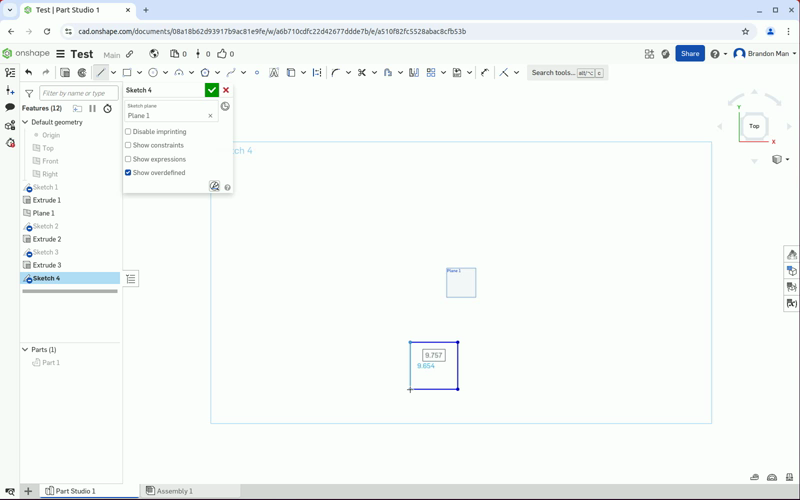
click(410, 389)
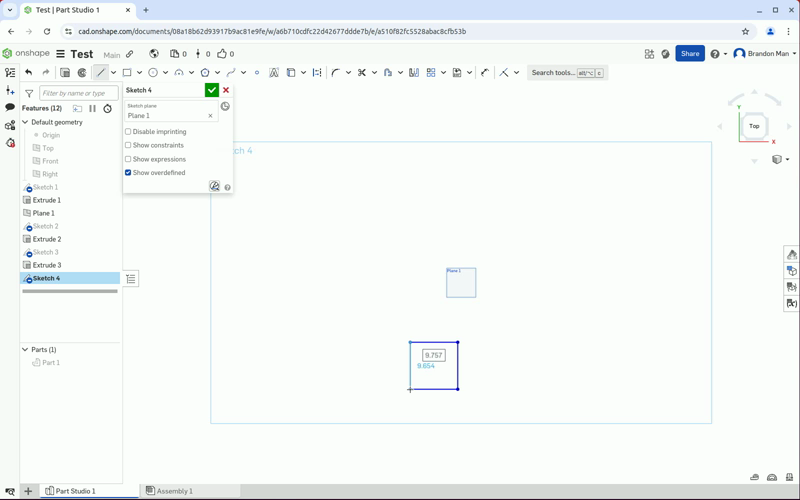
key(esc)
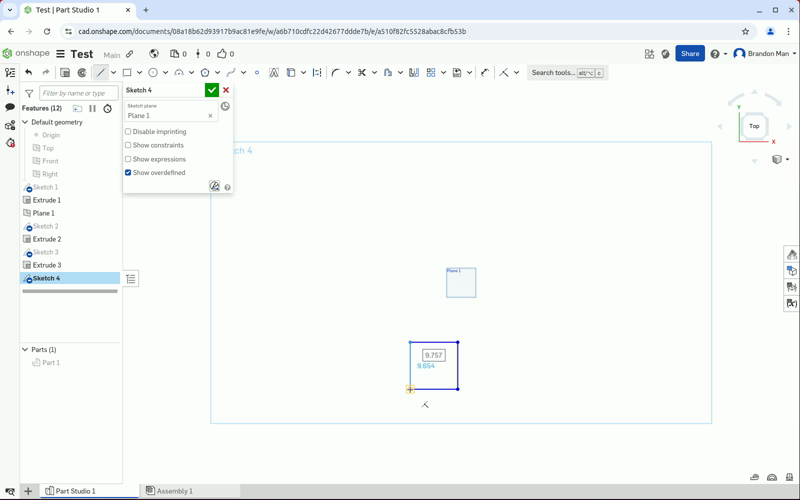
mouse_move(422, 381)
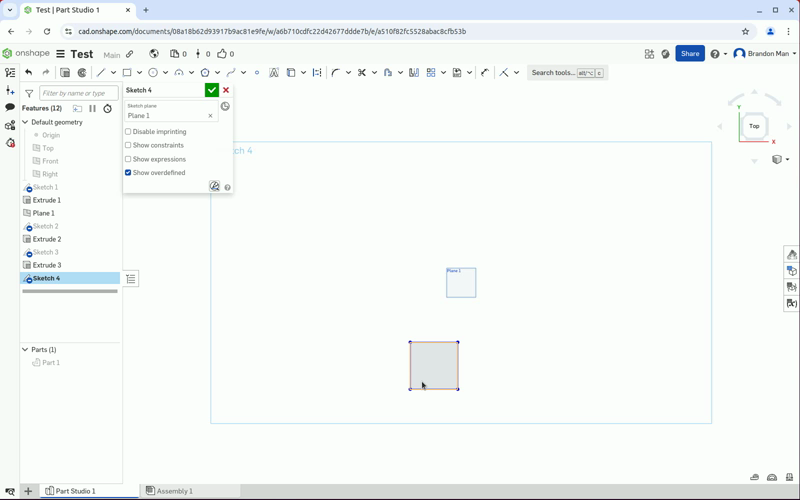
click(422, 381)
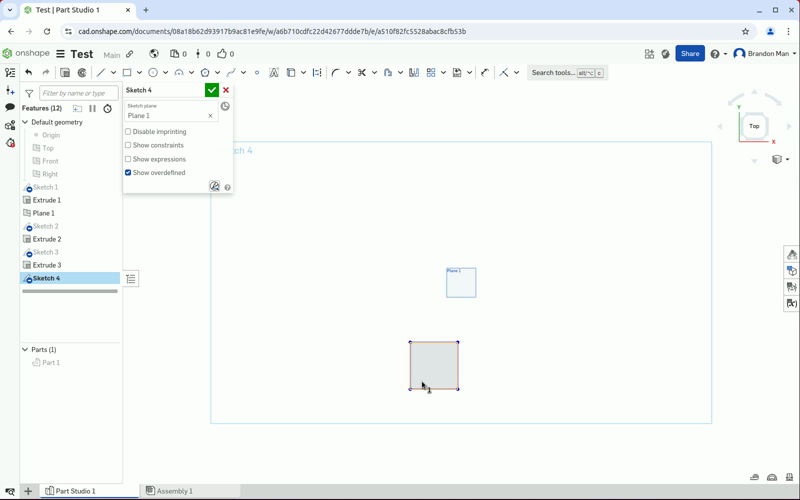
mouse_move(73, 352)
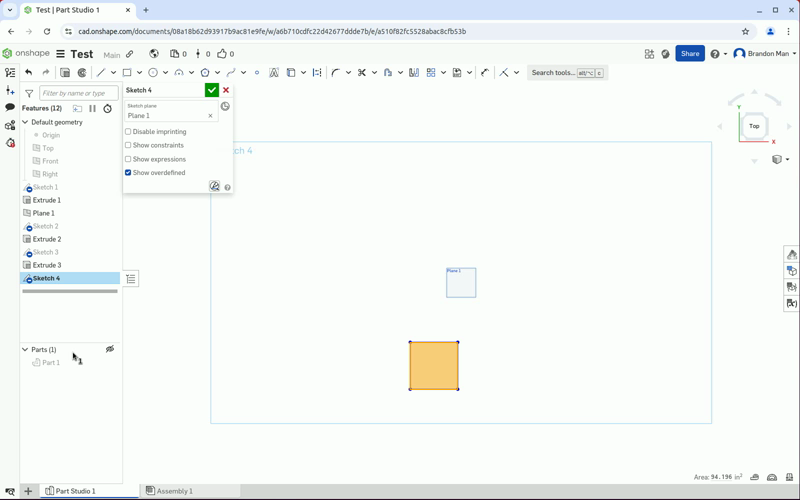
key(shift+y)
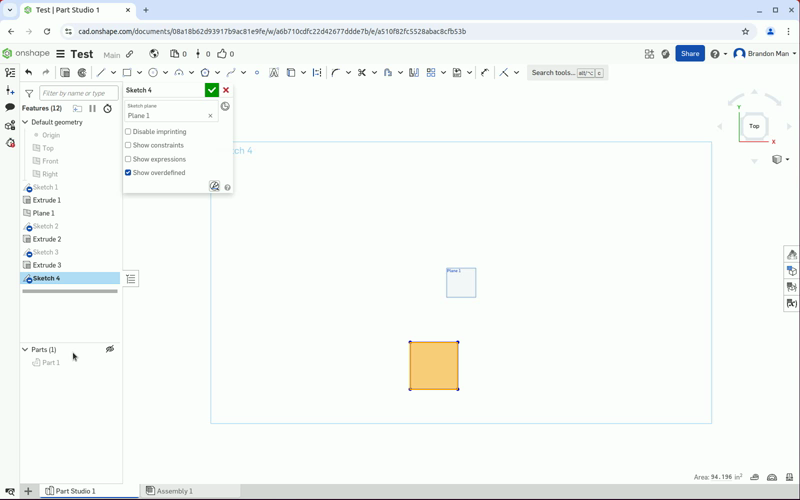
key(shift+e)
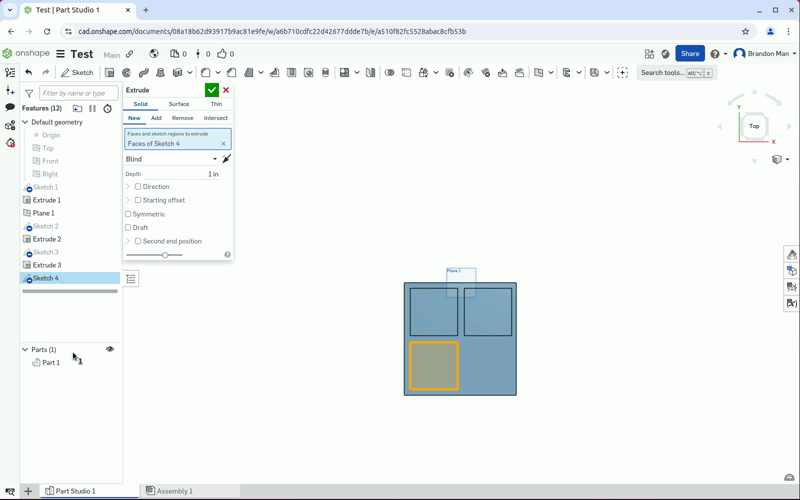
mouse_move(143, 106)
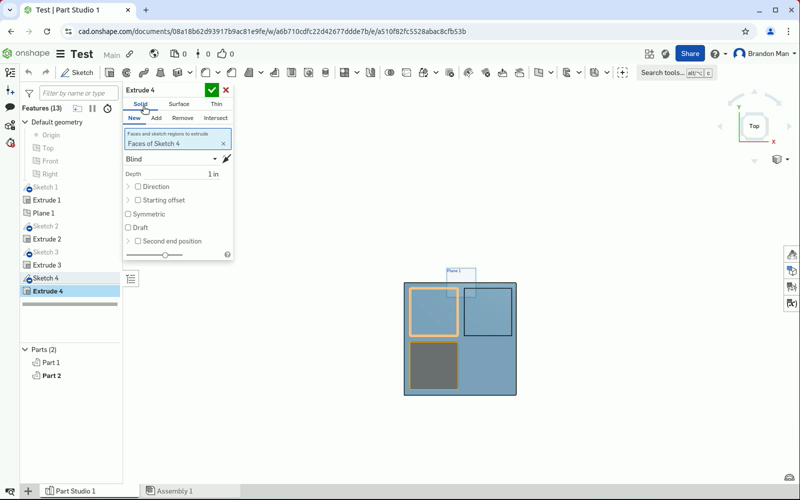
click(143, 106)
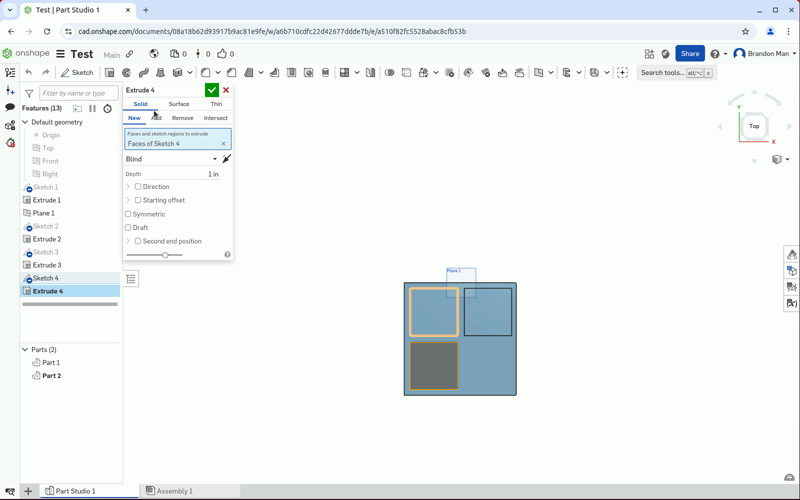
mouse_move(186, 120)
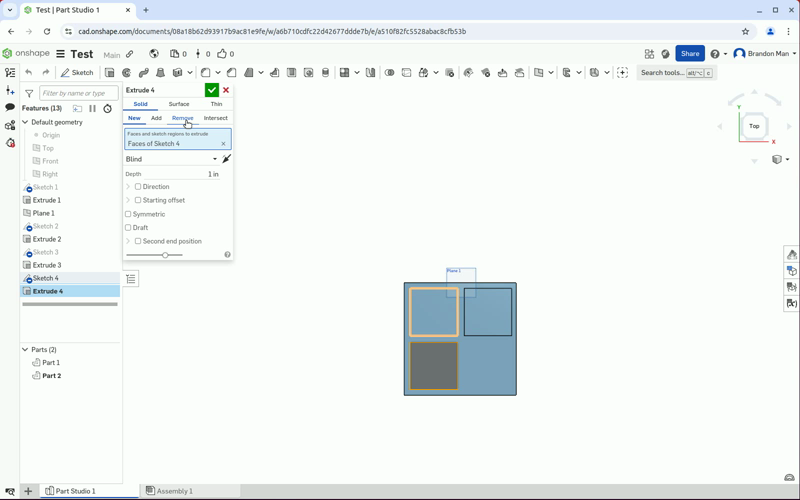
click(186, 120)
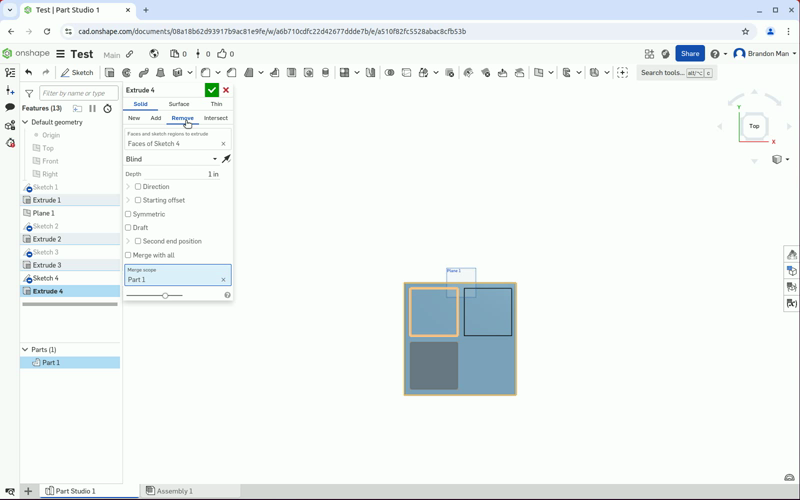
key(tab, 4)
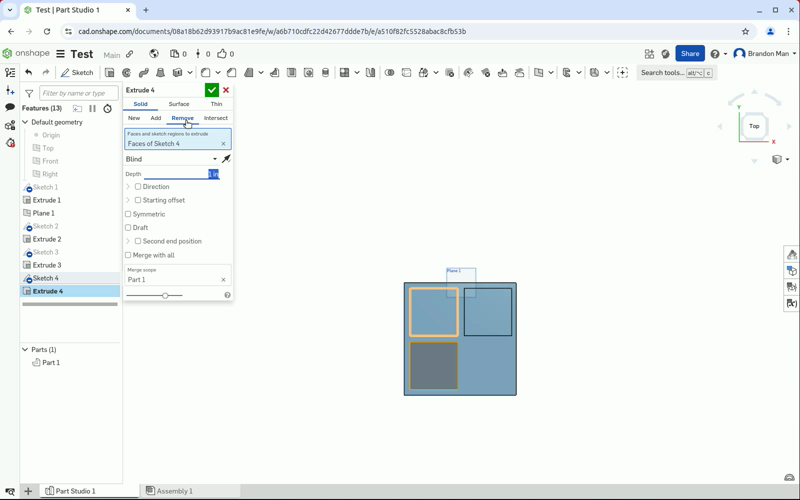
text(30.811)
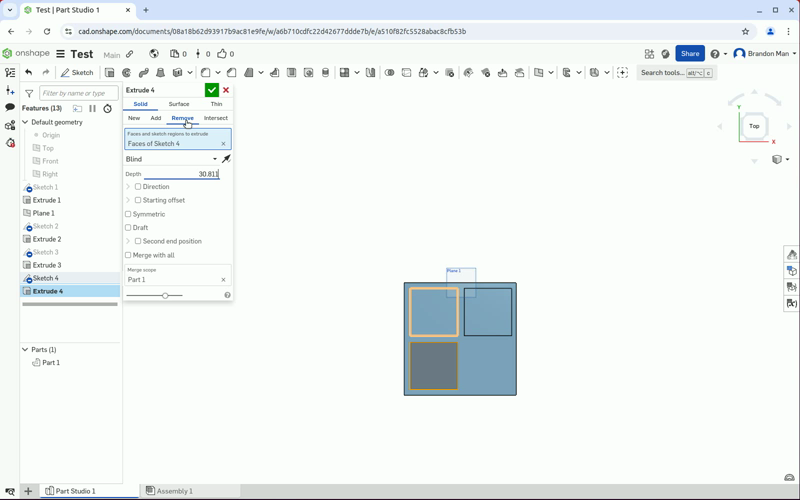
key(tab, 6)
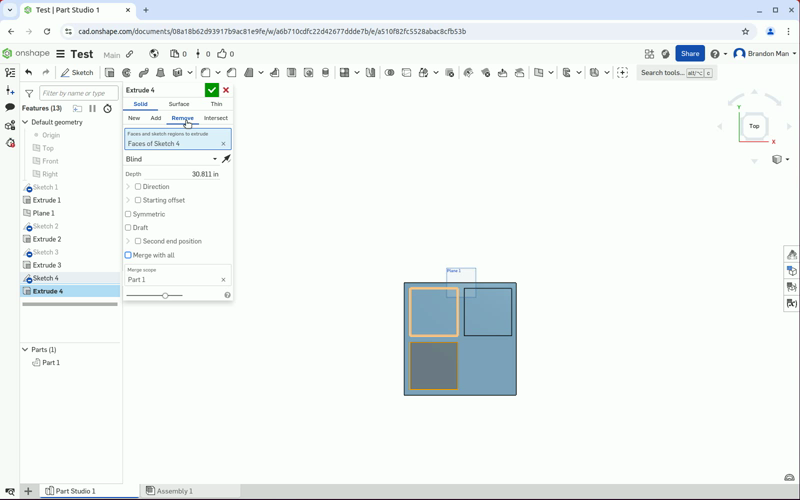
key(space)
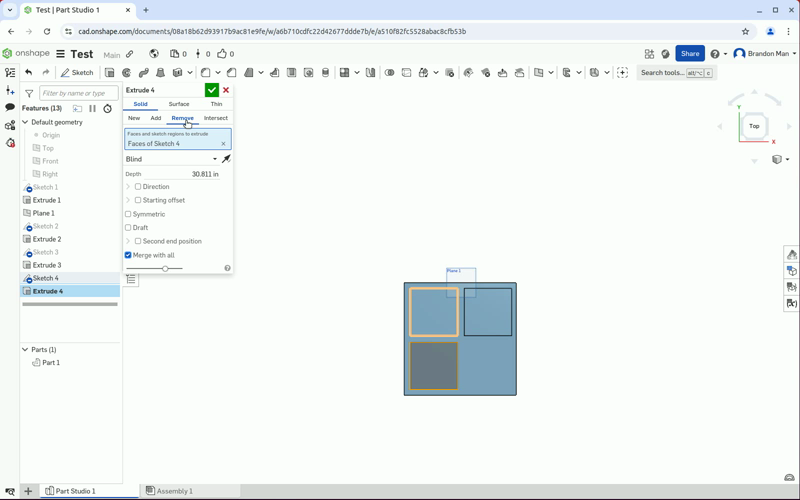
key(enter)
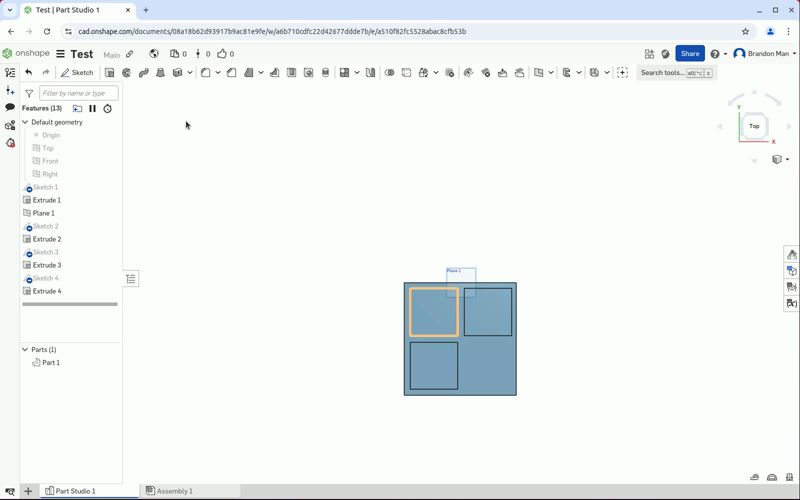
key(shift+h)
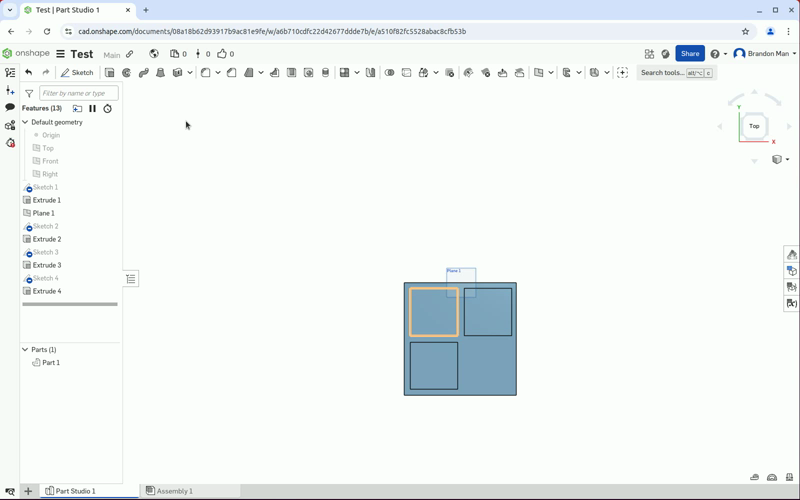
key(shift+h)
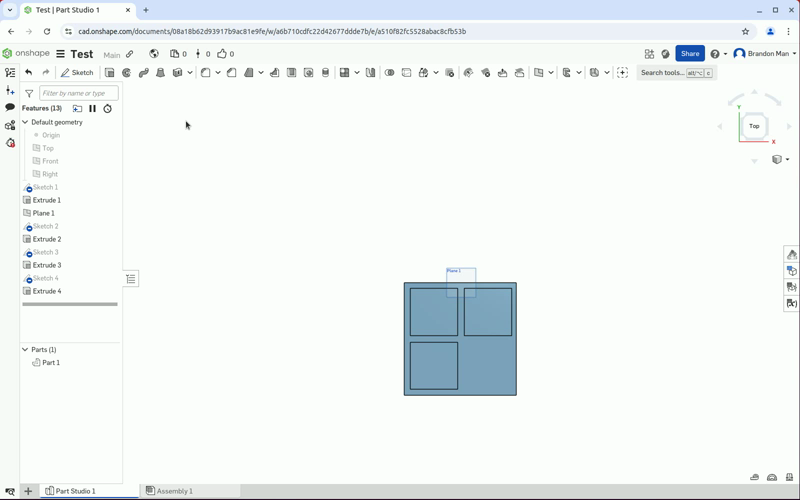
mouse_move(73, 189)
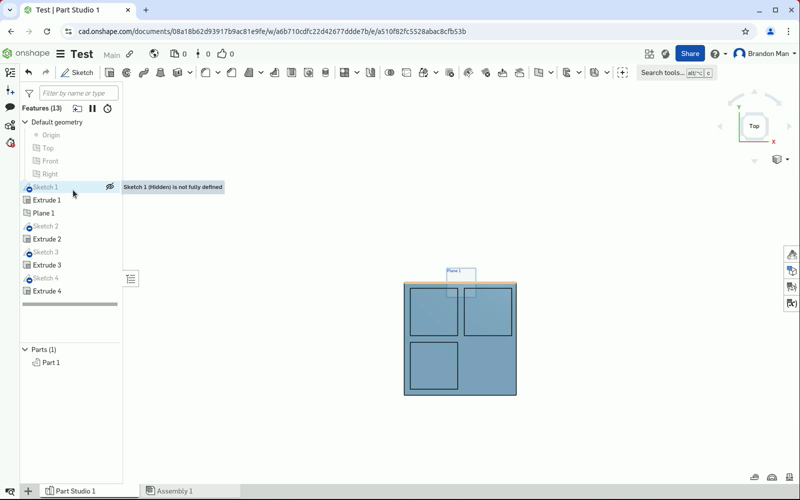
click(73, 189)
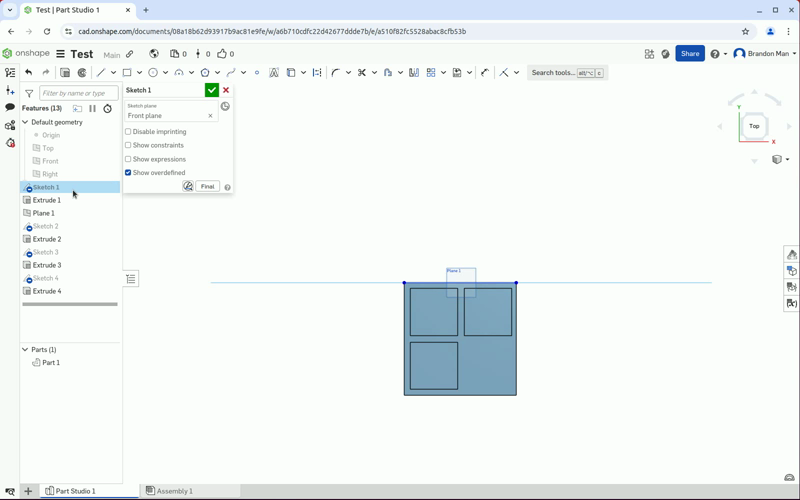
mouse_move(229, 92)
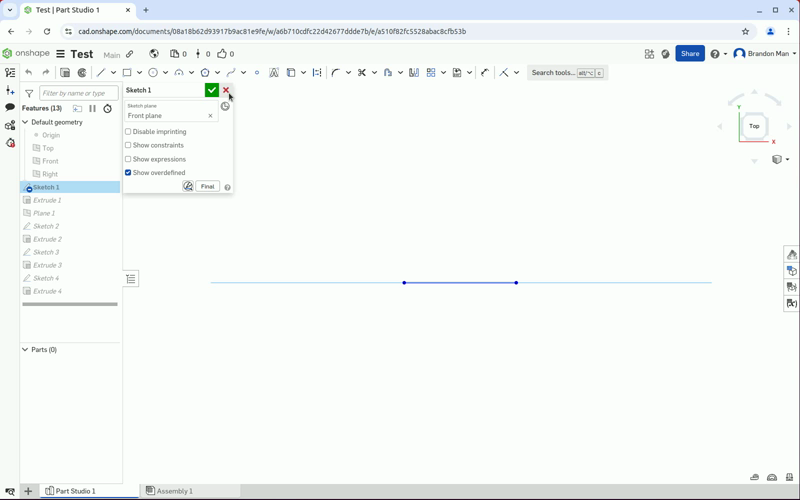
click(229, 92)
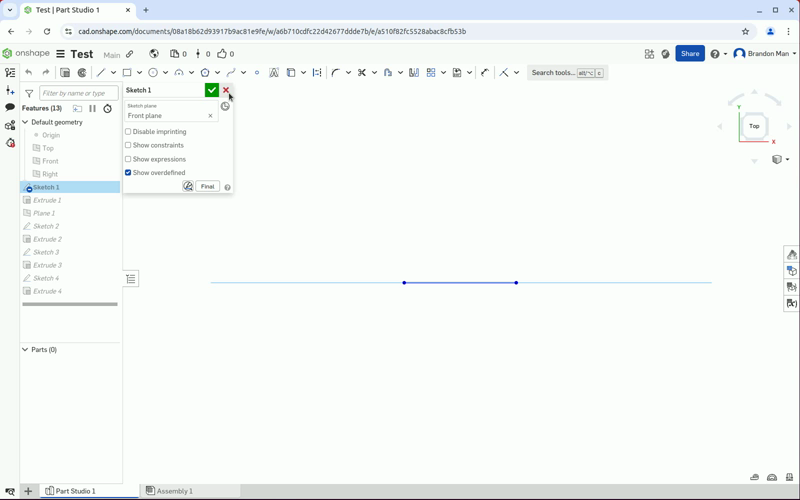
key(shift+s)
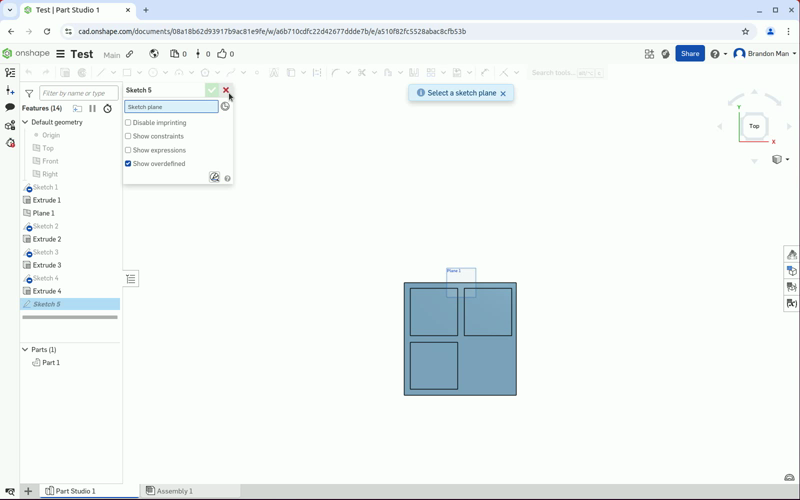
mouse_move(73, 215)
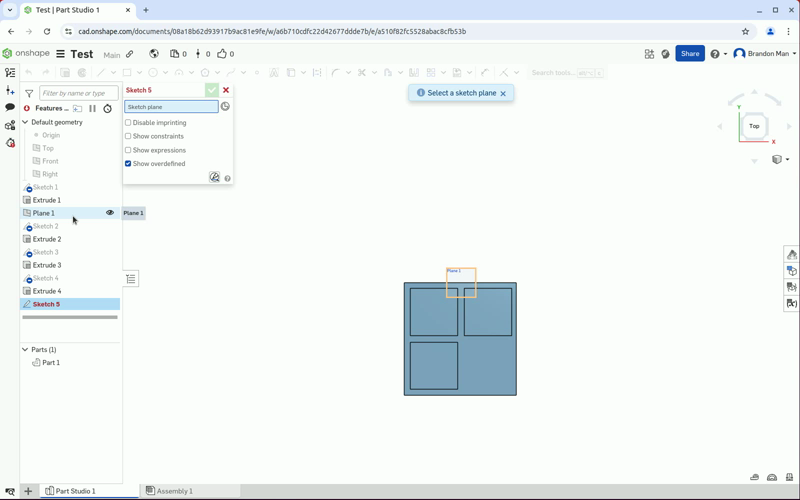
click(73, 215)
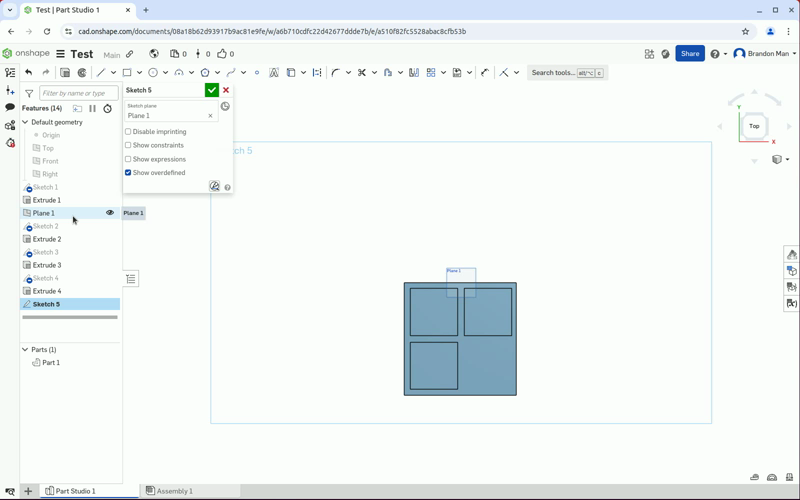
mouse_move(73, 352)
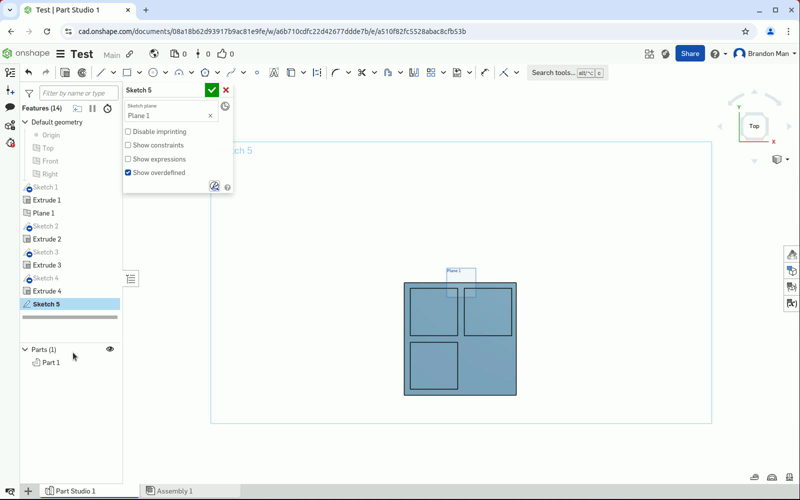
key(y)
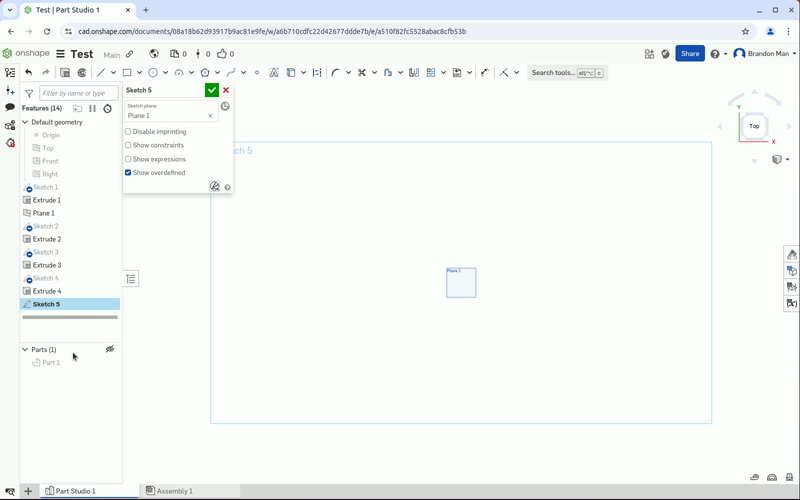
key(l)
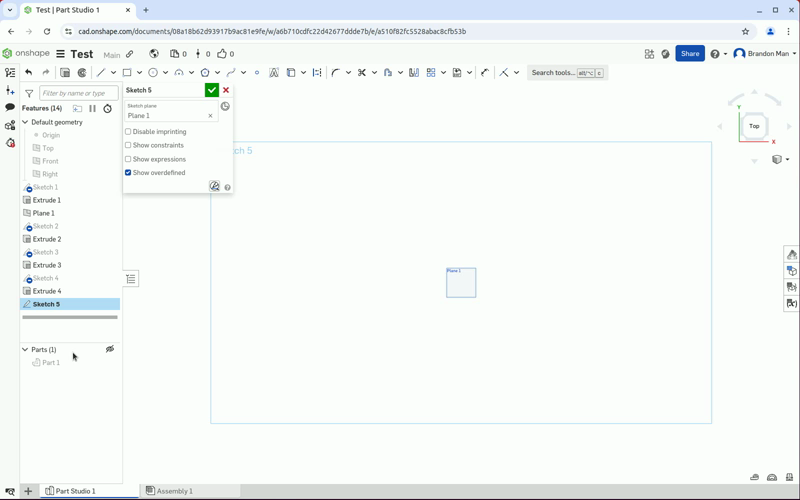
key_down(shift)
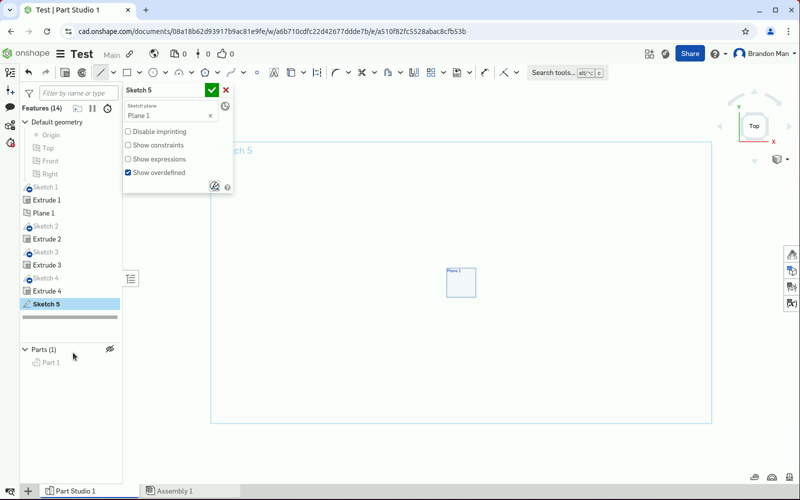
mouse_move(464, 389)
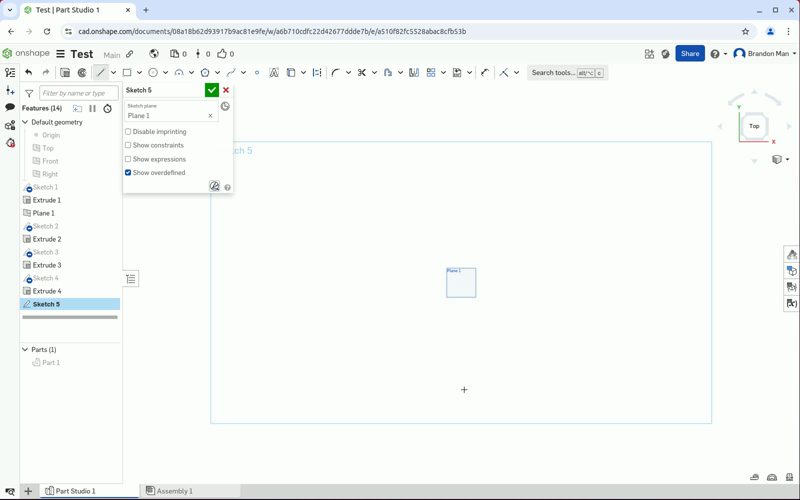
click(464, 389)
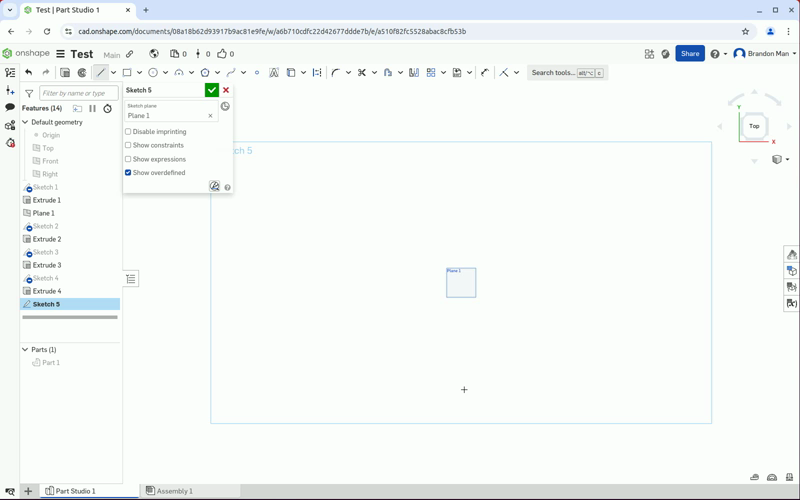
key_up(shift)
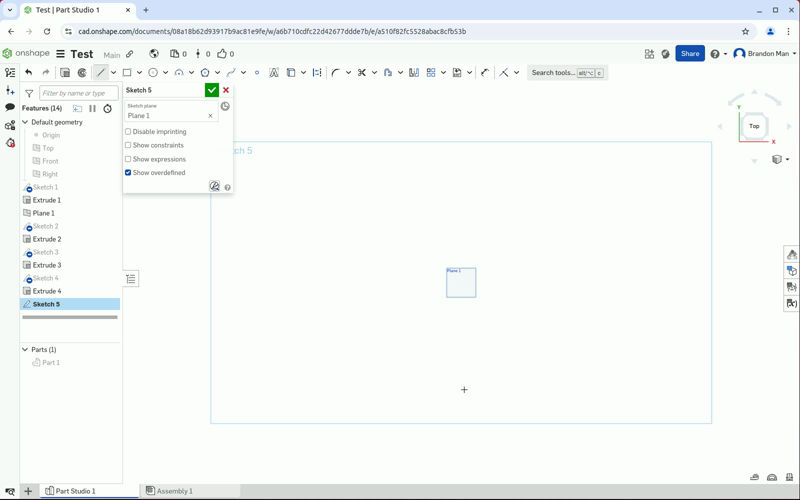
key_down(shift)
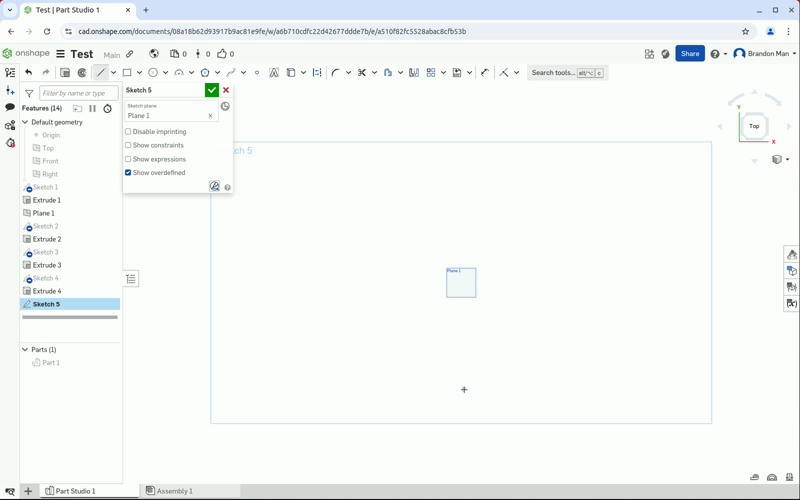
mouse_move(494, 389)
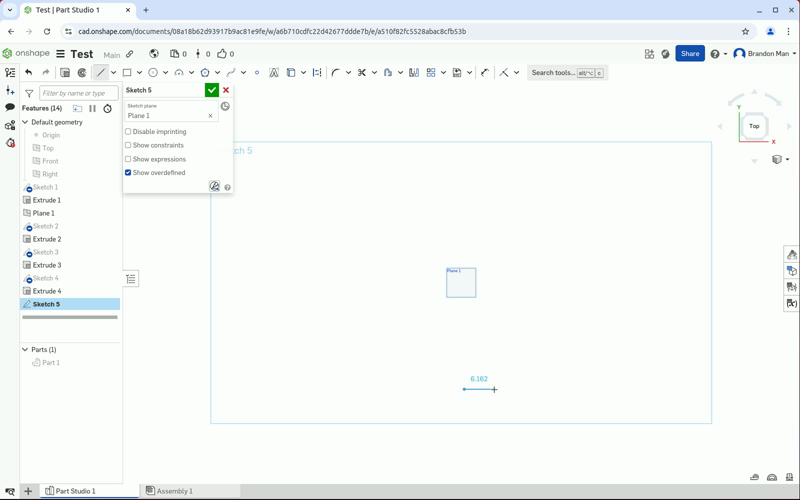
mouse_move(511, 389)
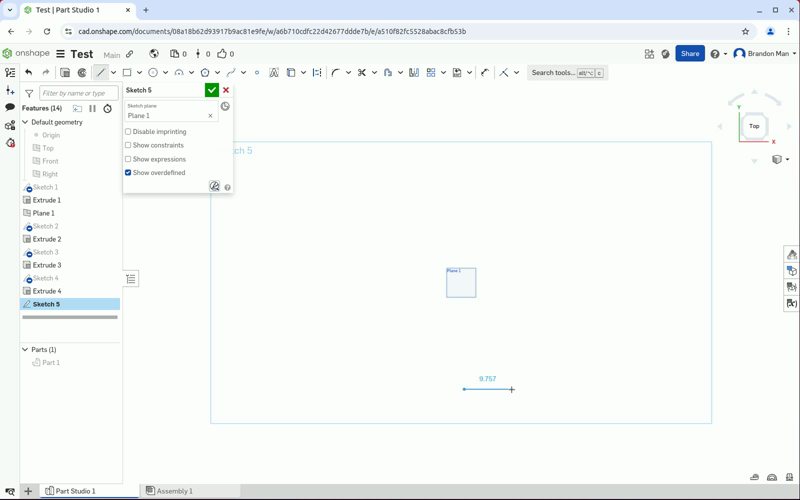
click(511, 389)
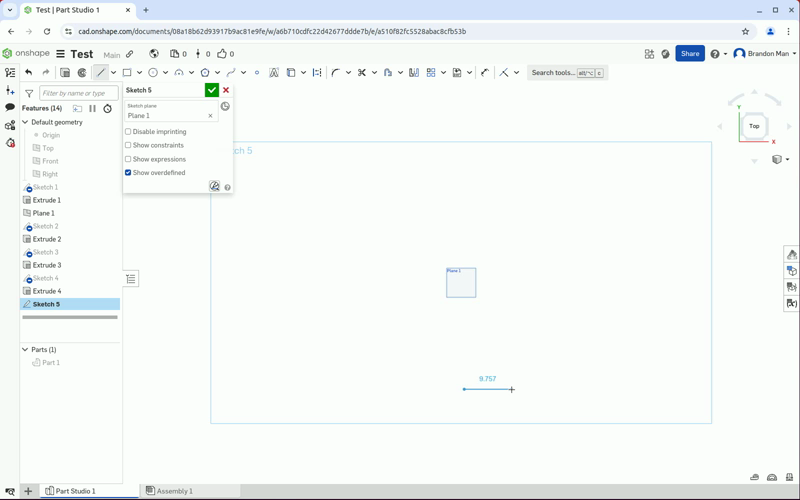
key_up(shift)
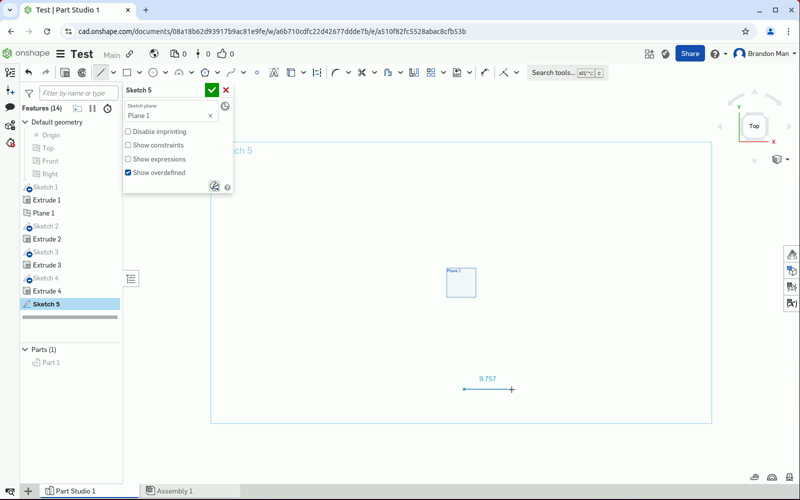
key_down(shift)
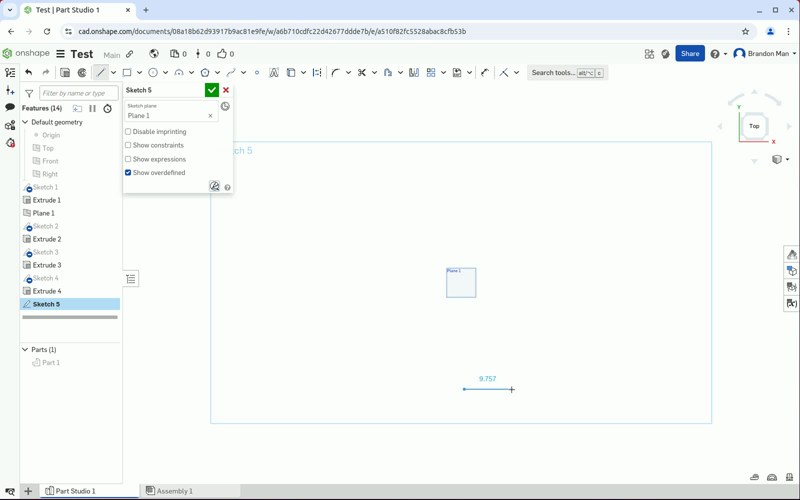
mouse_move(541, 389)
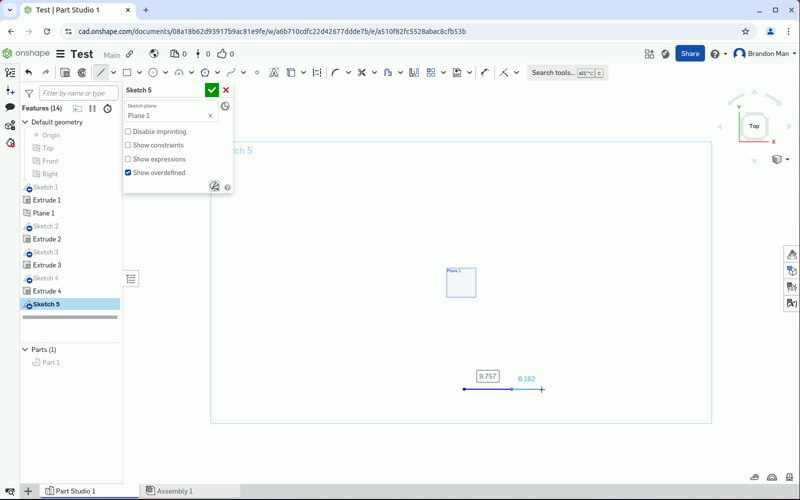
mouse_move(511, 342)
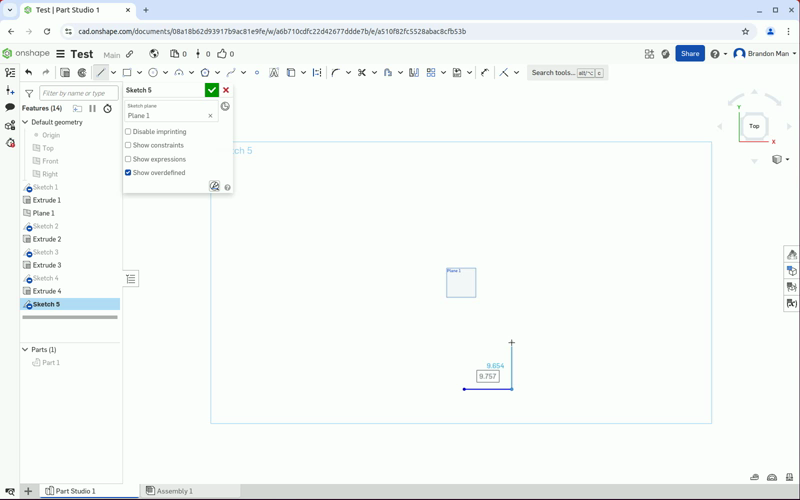
click(511, 342)
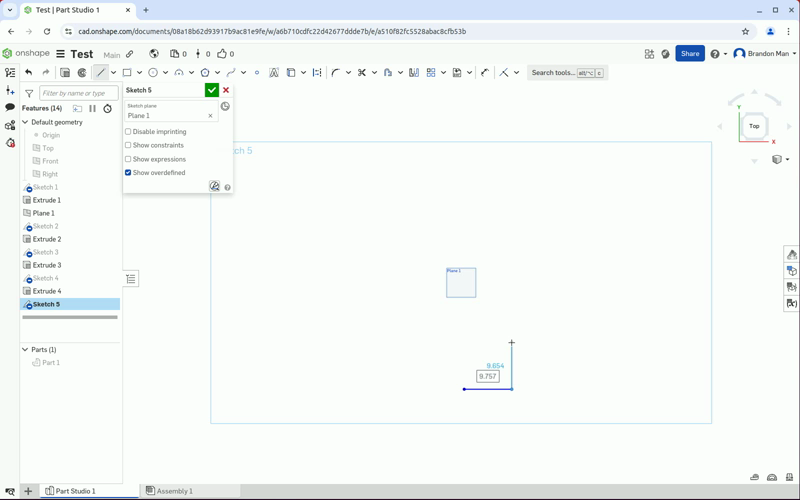
key_up(shift)
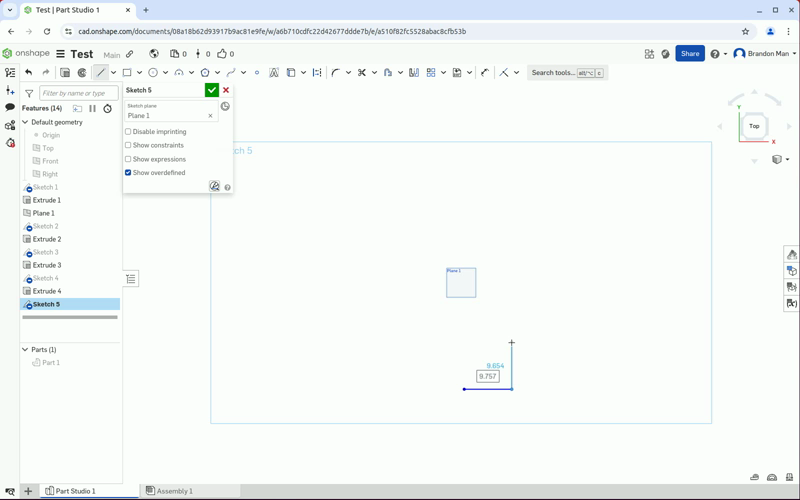
key_down(shift)
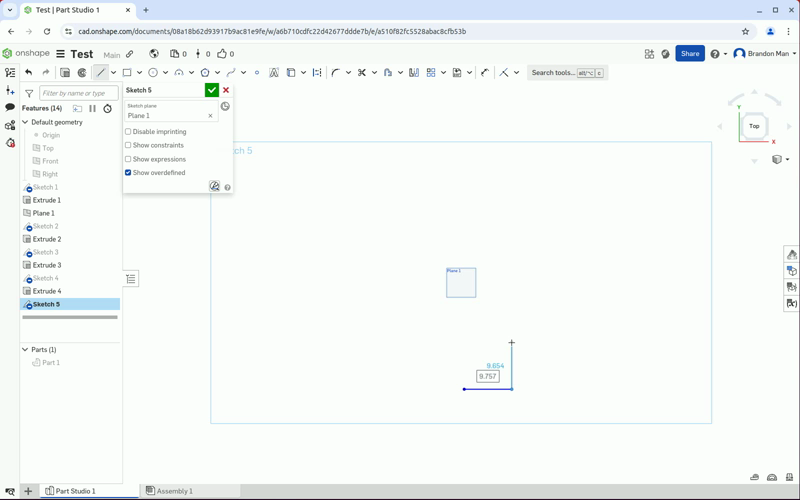
mouse_move(541, 342)
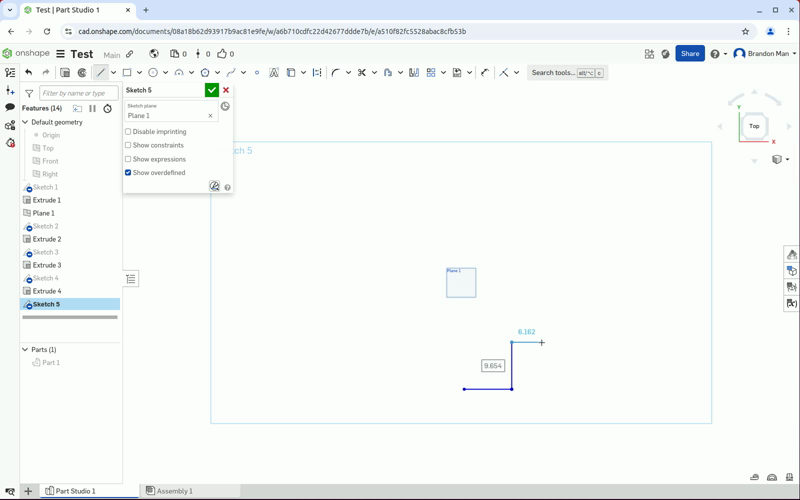
mouse_move(464, 342)
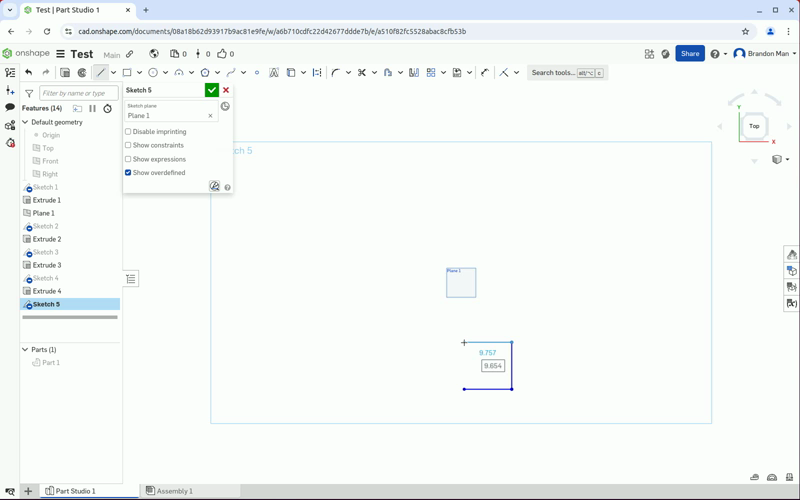
click(464, 342)
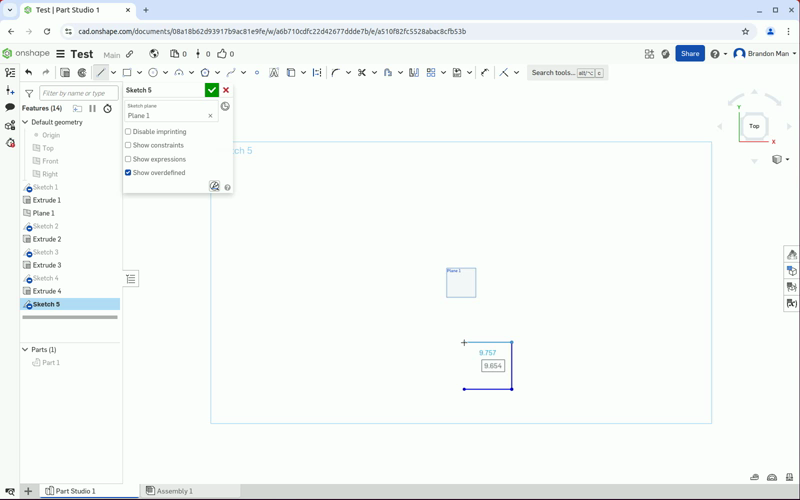
key_up(shift)
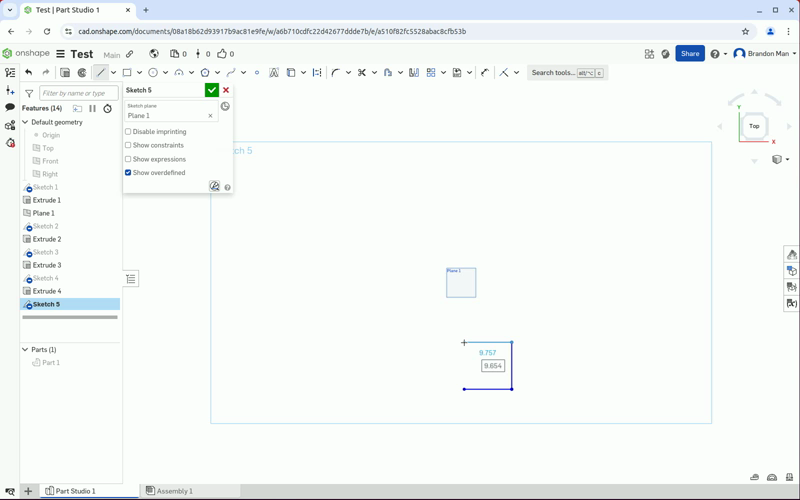
mouse_move(494, 342)
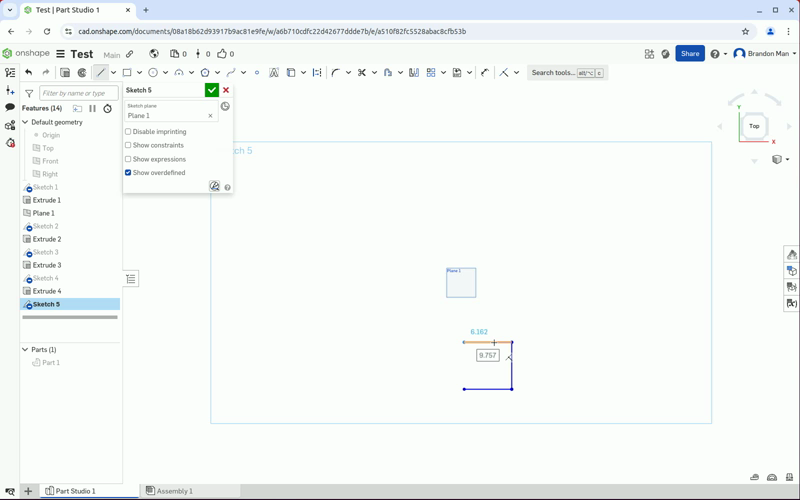
key_down(shift)
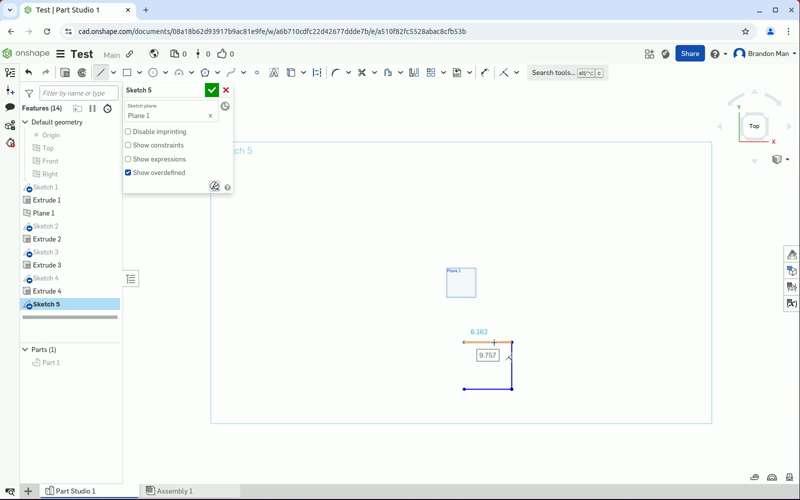
mouse_move(464, 389)
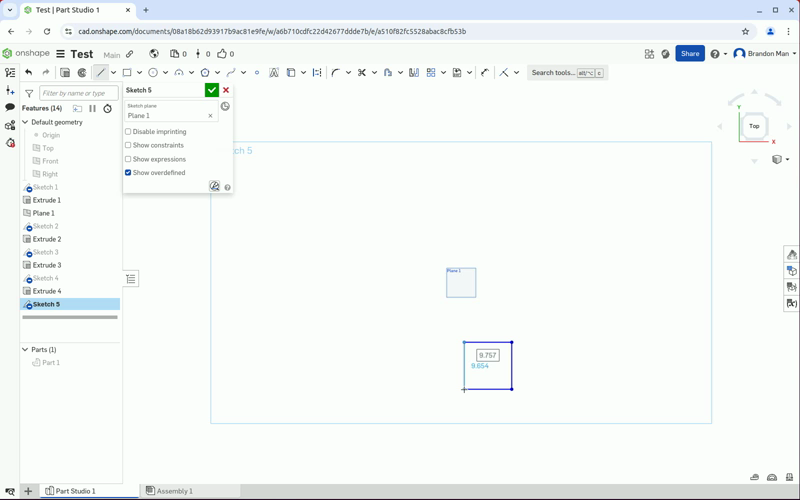
key_up(shift)
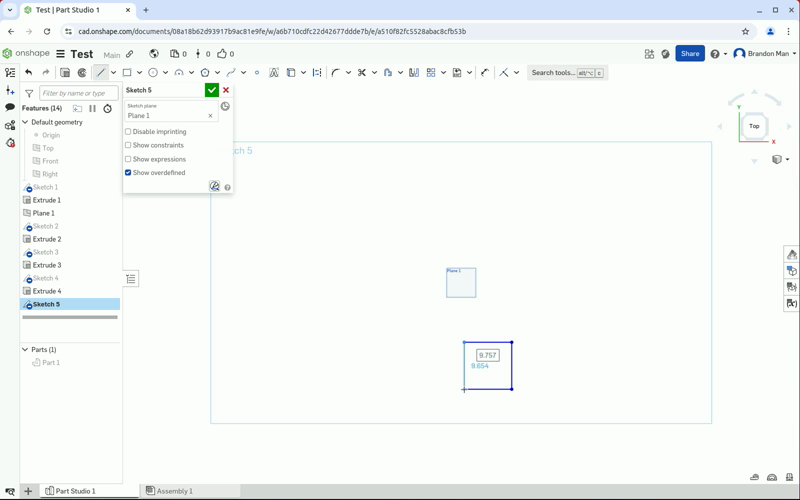
click(464, 389)
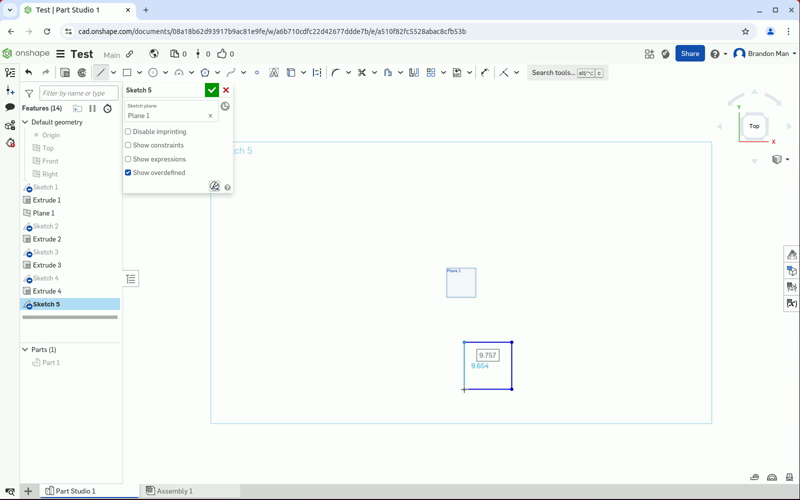
key(esc)
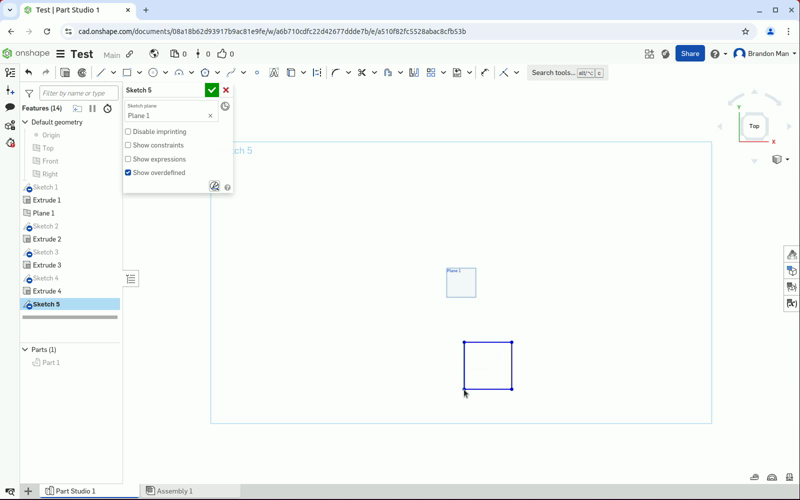
mouse_move(475, 359)
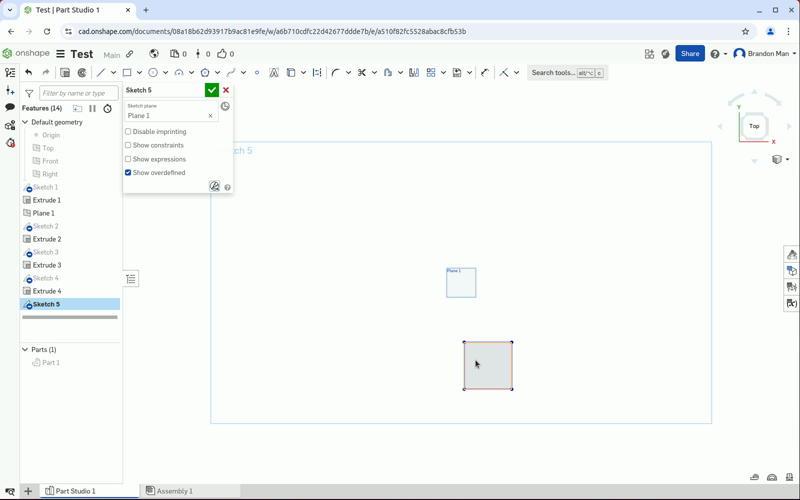
click(475, 359)
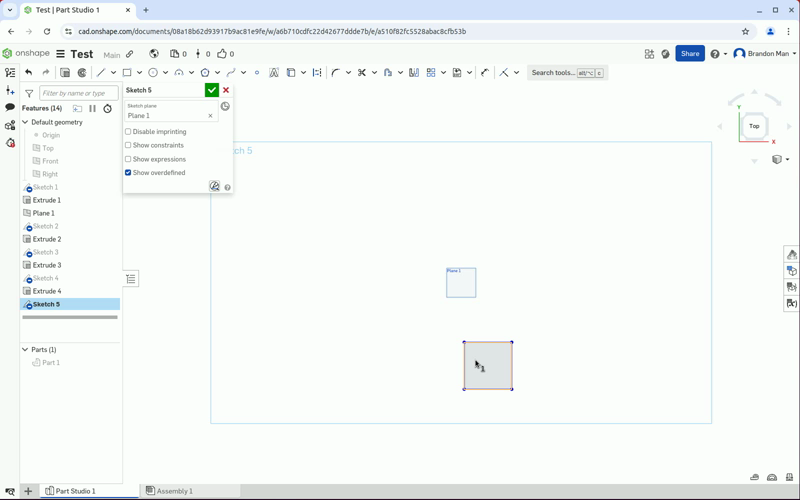
mouse_move(73, 352)
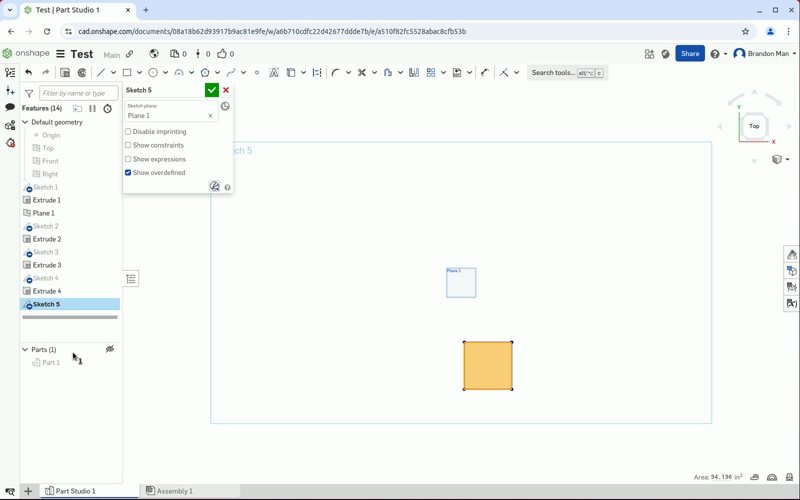
key(shift+y)
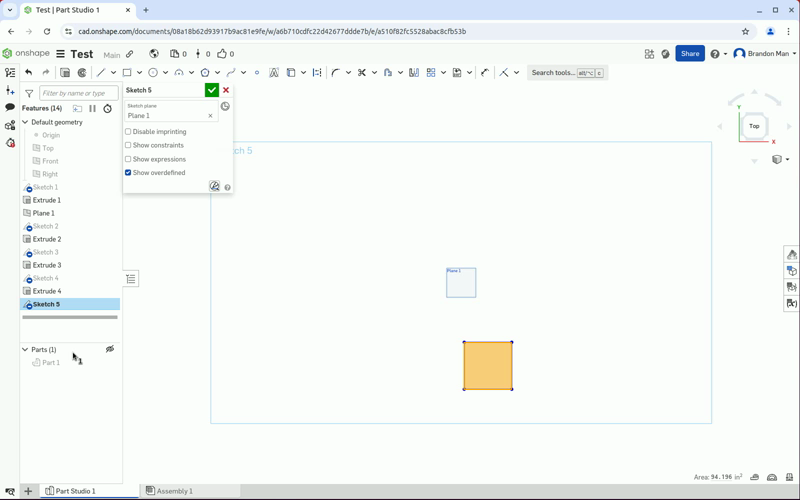
key(shift+e)
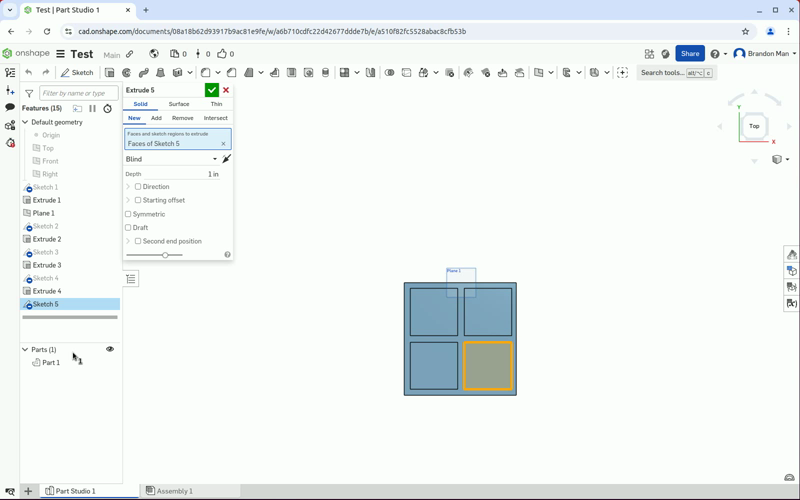
mouse_move(143, 106)
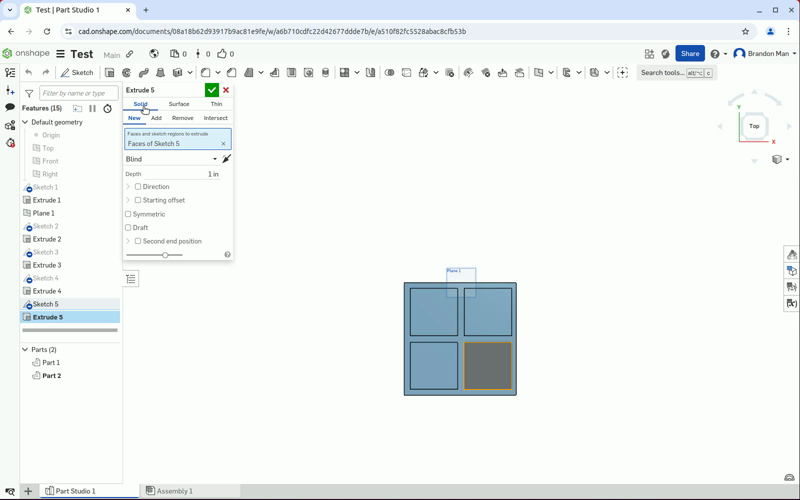
click(143, 106)
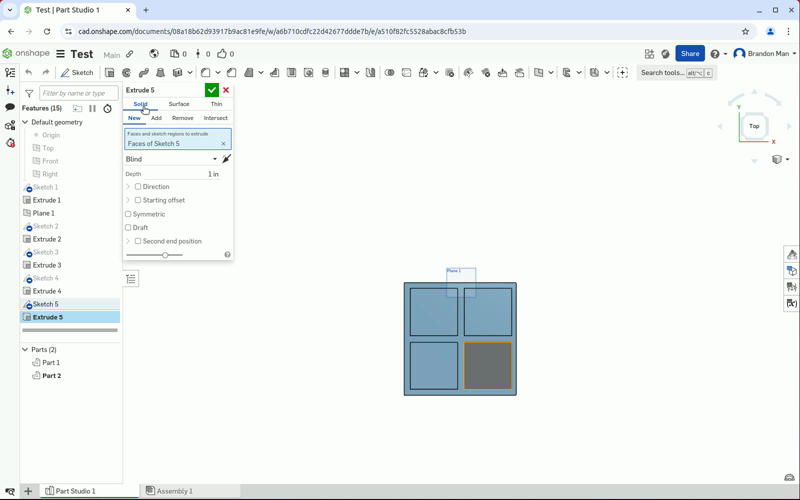
mouse_move(186, 120)
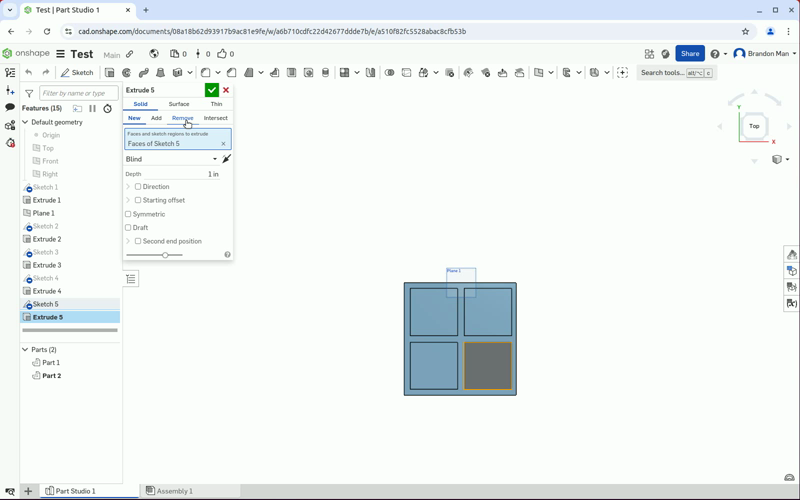
click(186, 120)
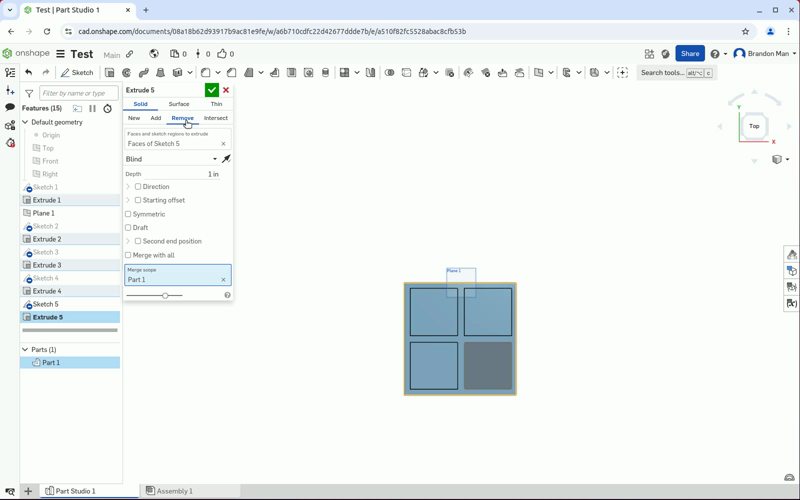
key(tab, 4)
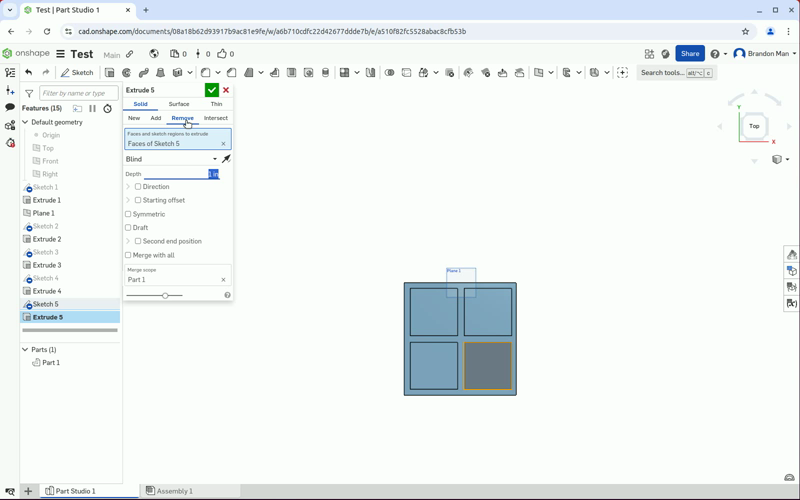
text(30.811)
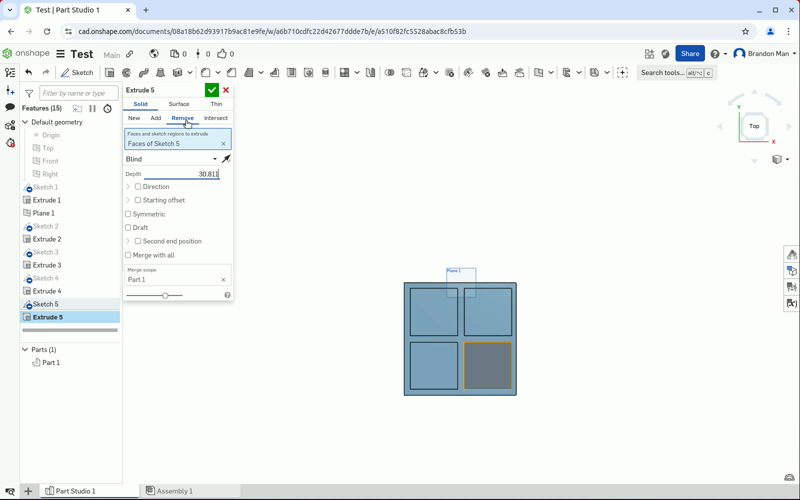
key(tab, 6)
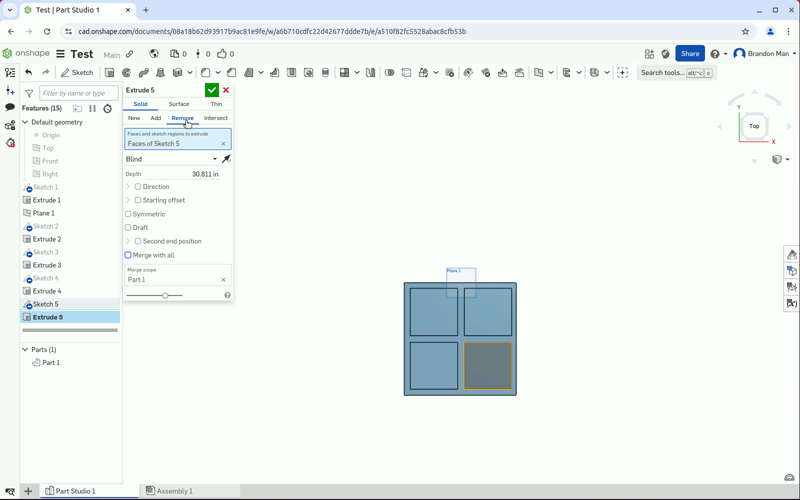
key(space)
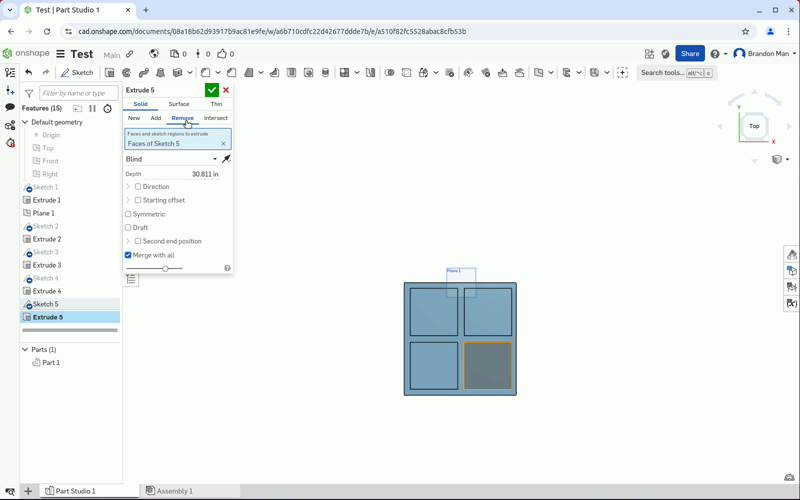
key(enter)
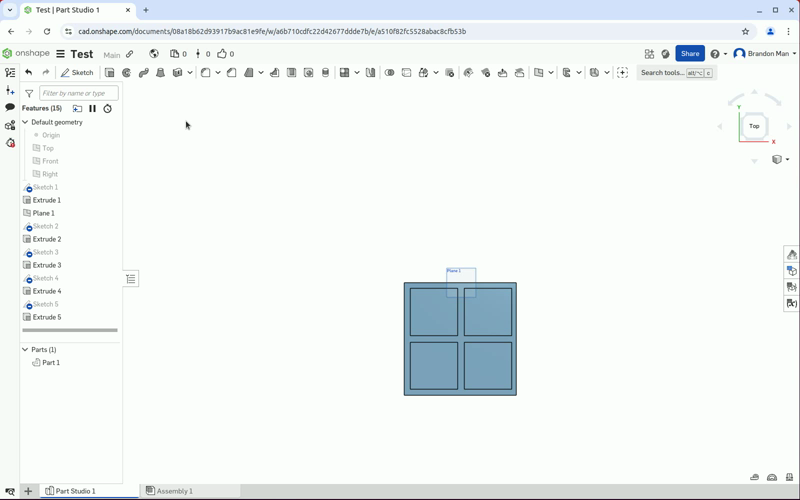
key(shift+h)
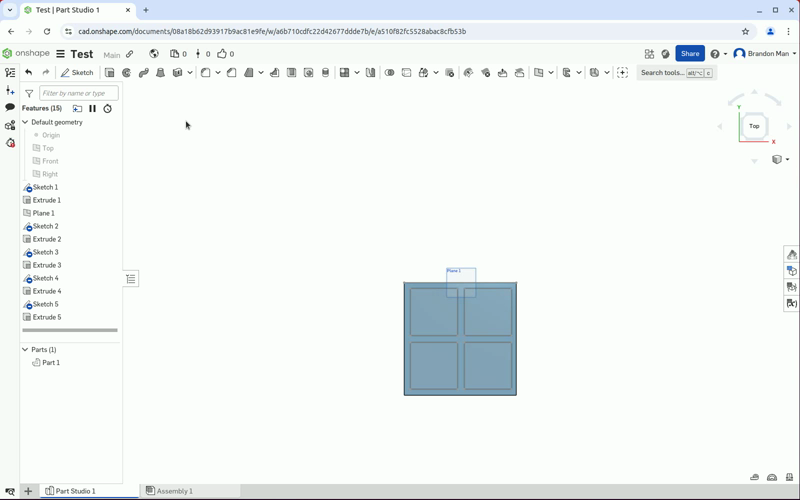
key(shift+h)
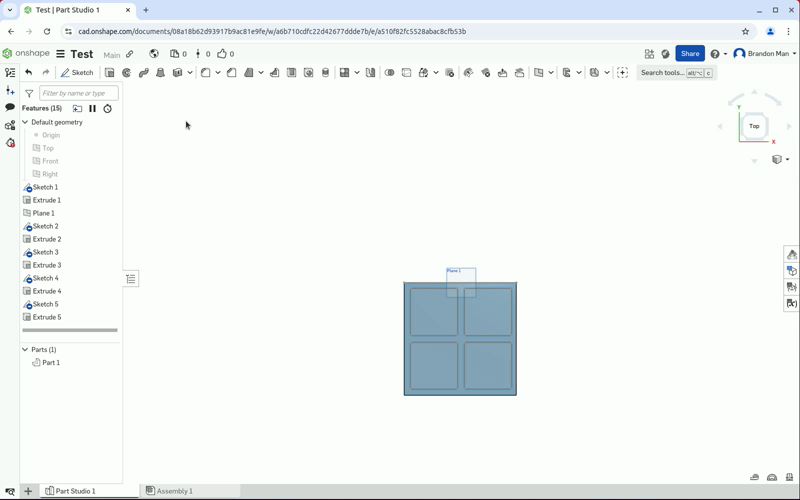
key(shift+7)
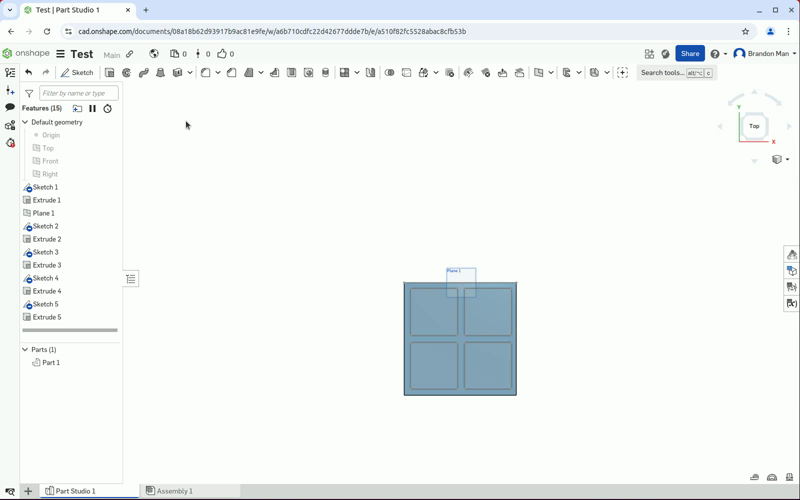
key(up, 3)
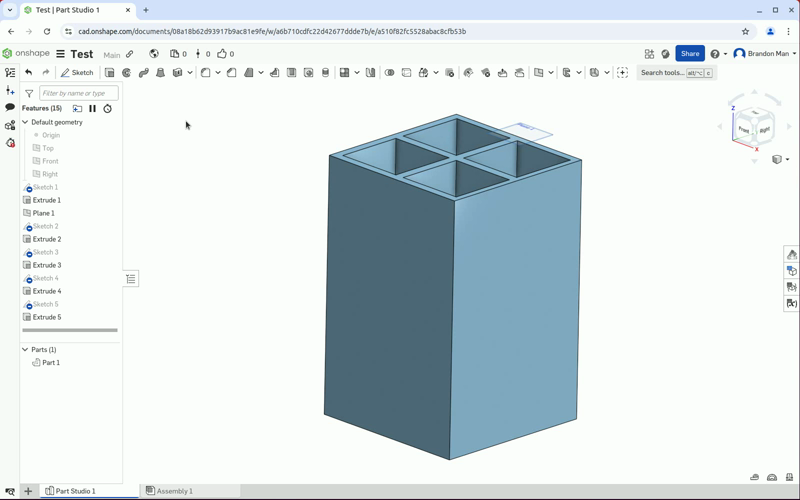
key(left, 3)
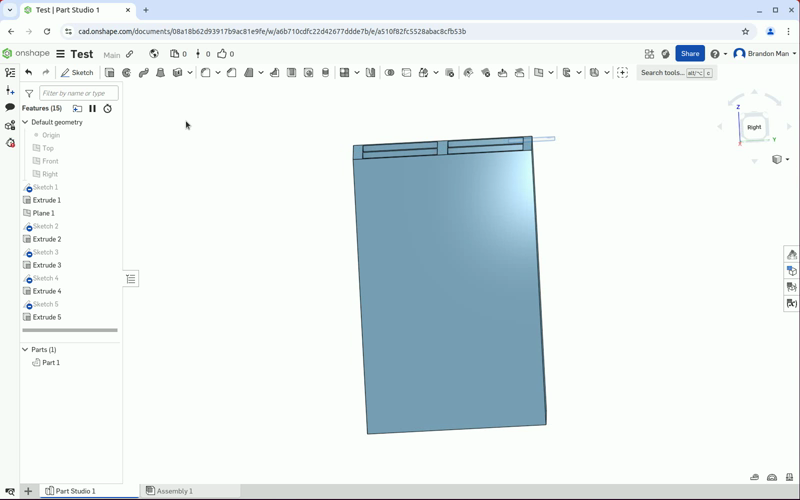
key(right, 3)
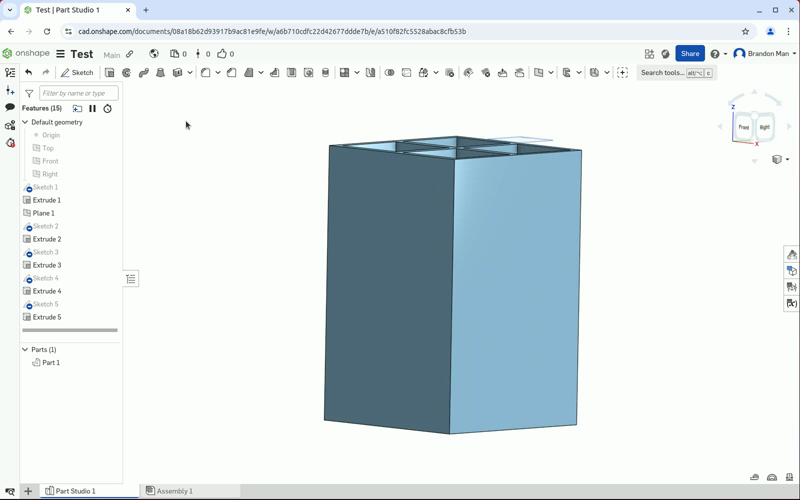
key(down, 3)
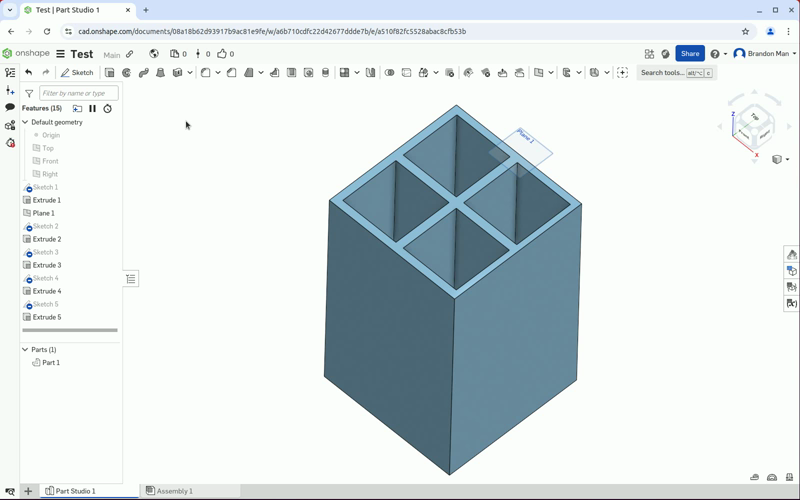
mouse_move(73, 189)
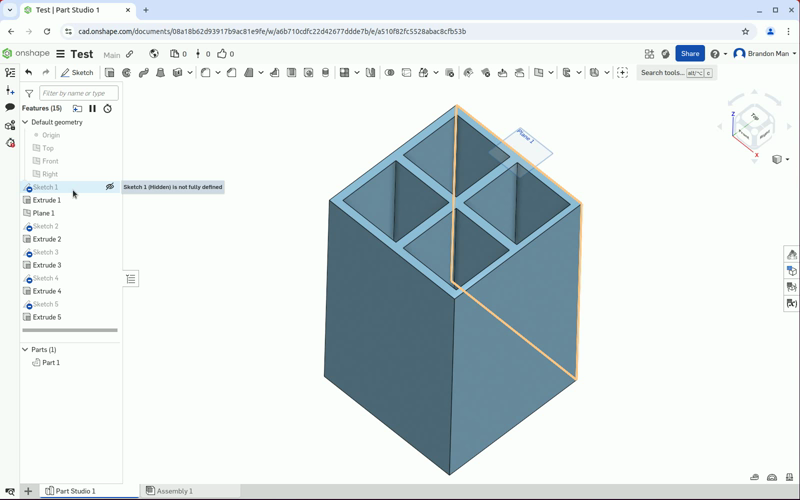
click(73, 189)